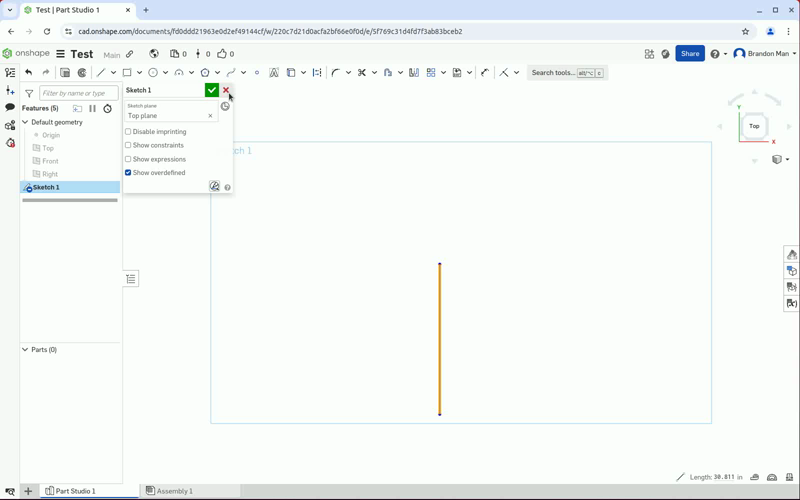
key(shift+h)
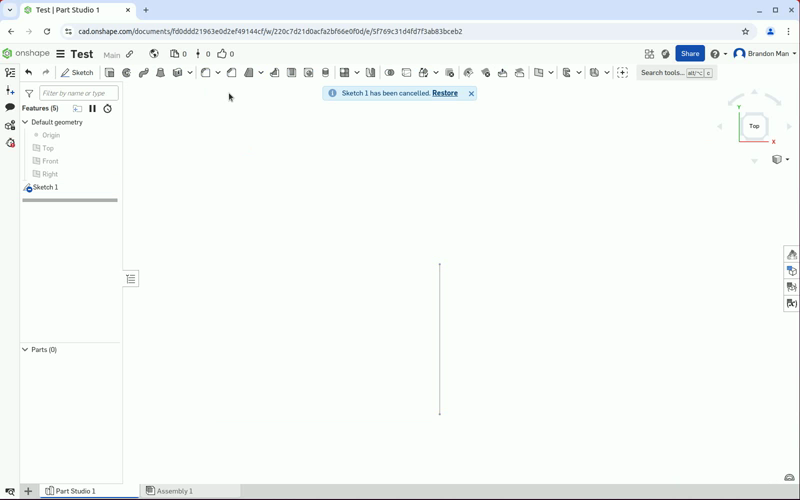
key(shift+s)
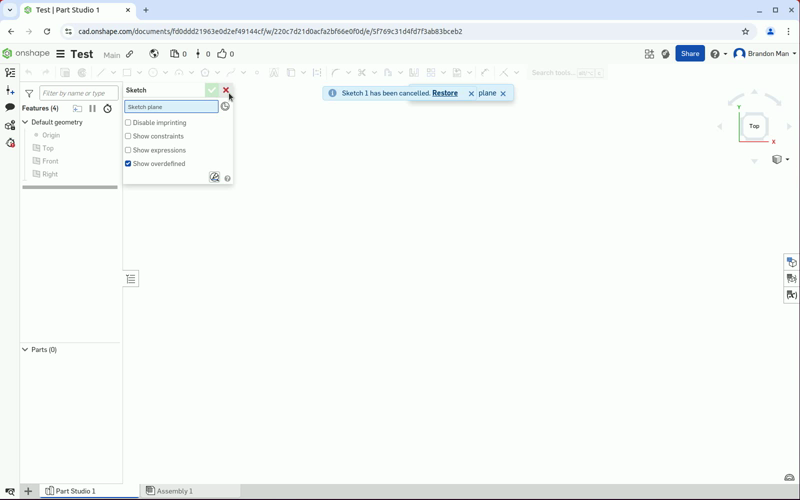
mouse_move(73, 150)
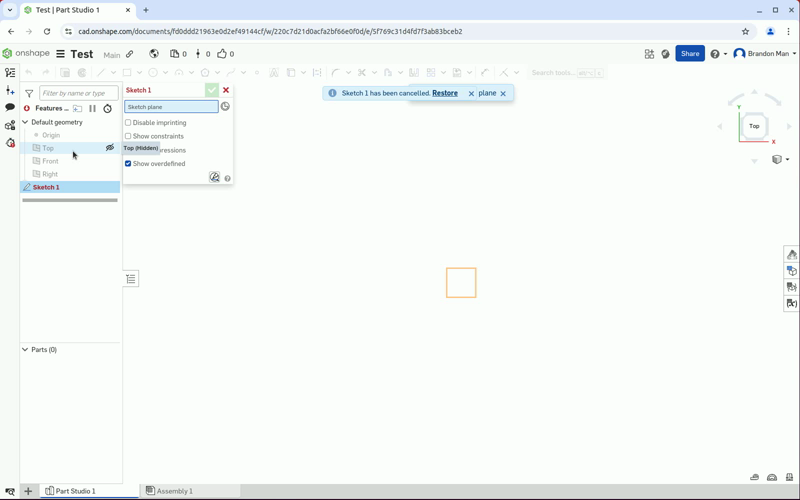
click(73, 150)
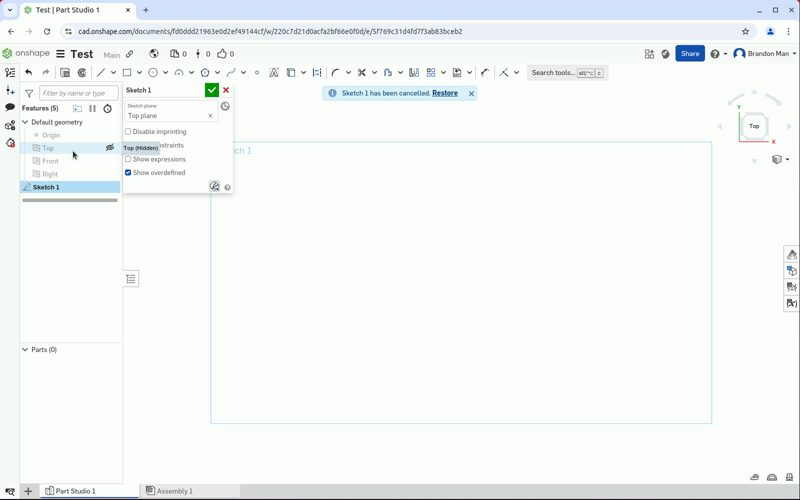
mouse_move(73, 352)
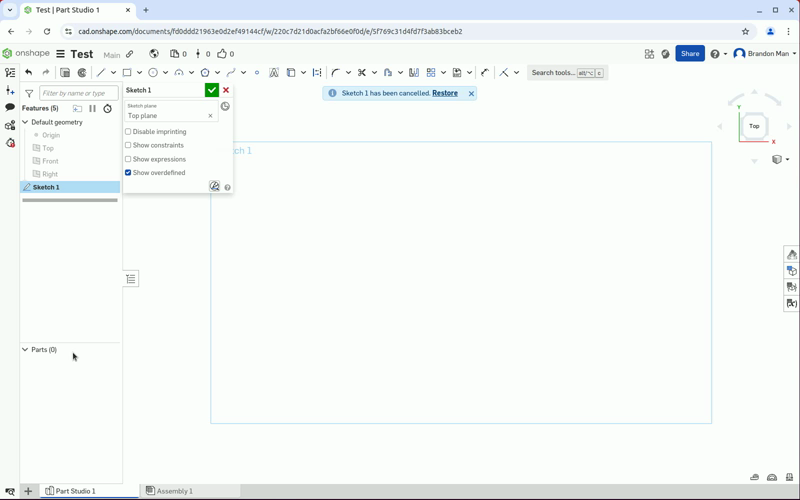
key(y)
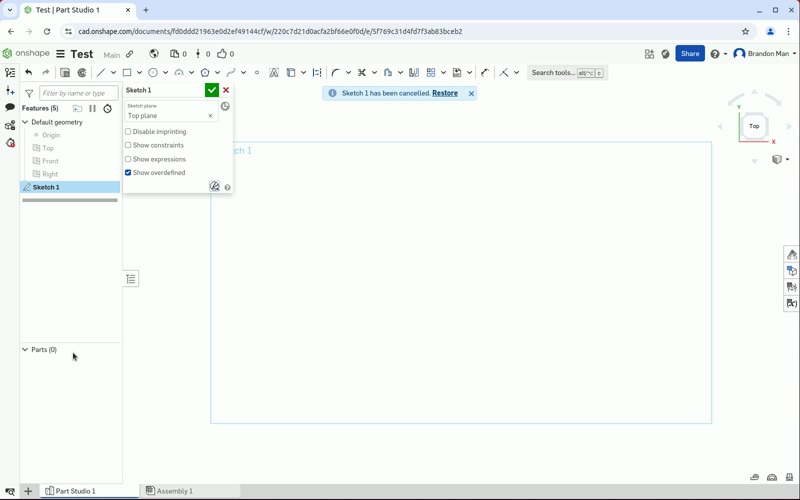
key(l)
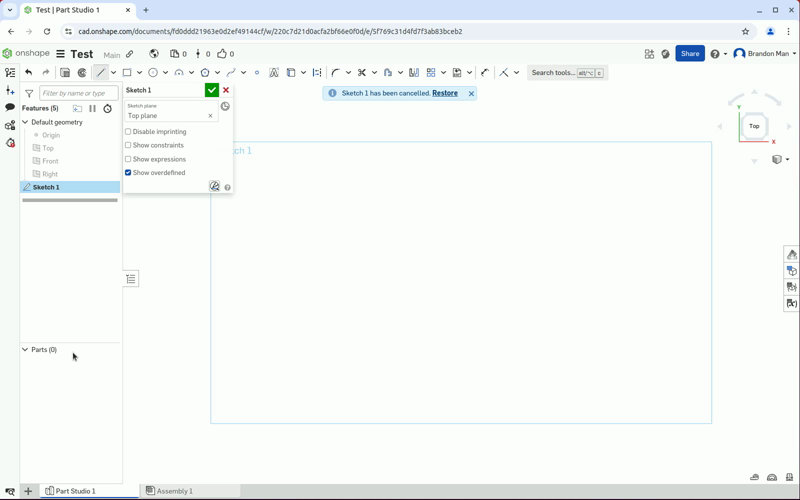
key_down(shift)
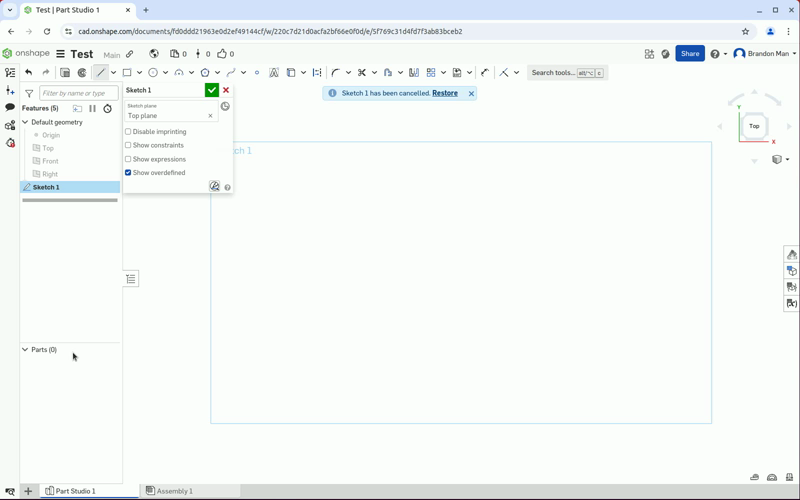
mouse_move(350, 306)
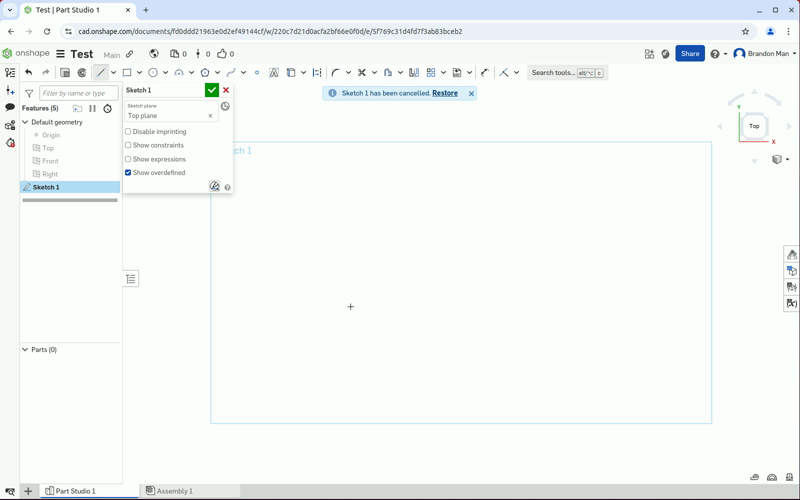
click(350, 306)
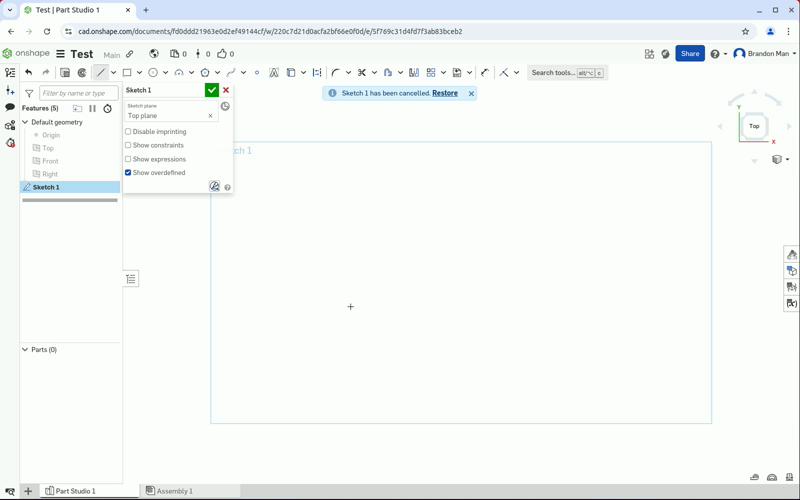
key_up(shift)
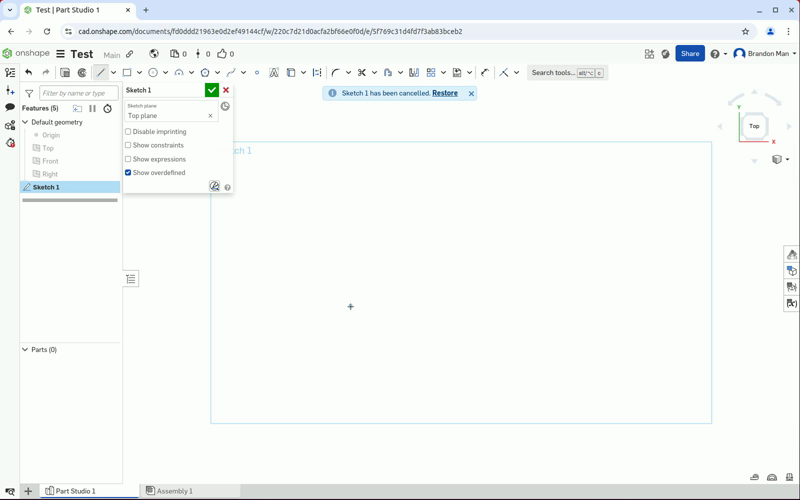
key_down(shift)
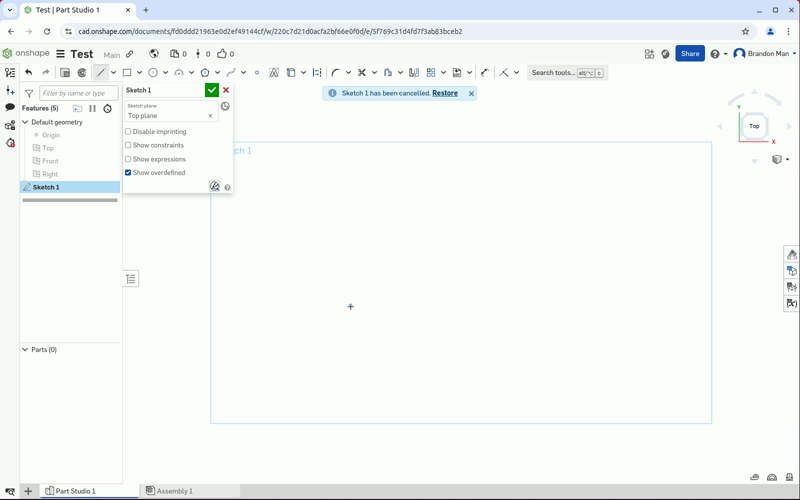
mouse_move(460, 306)
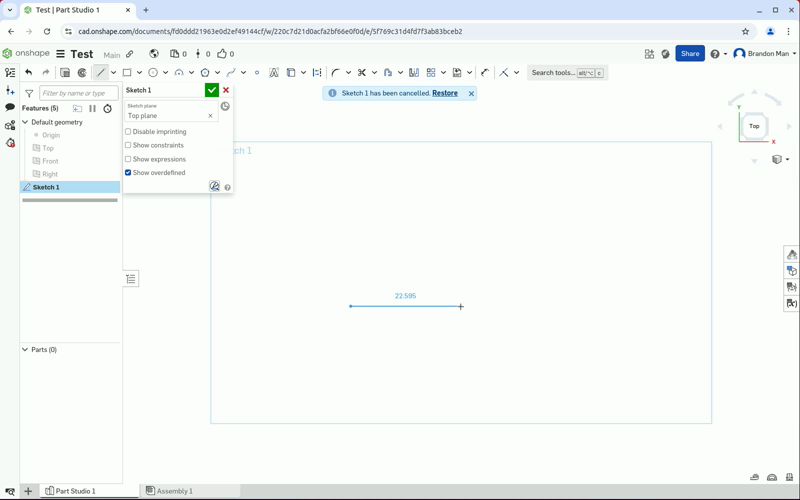
click(460, 306)
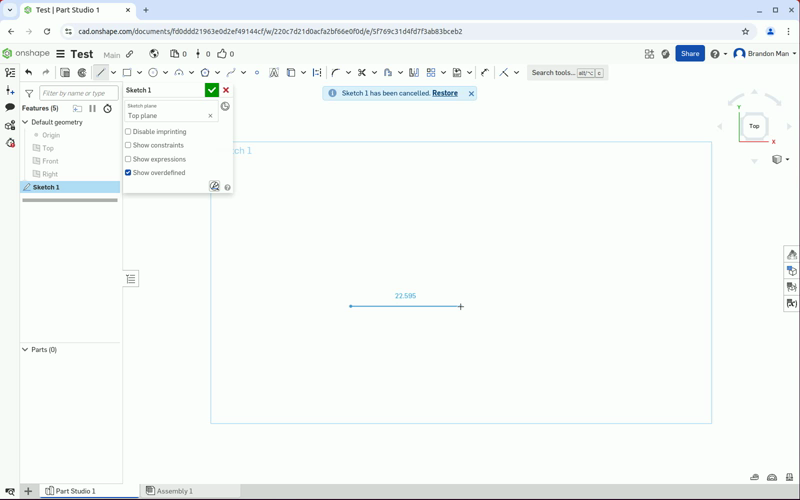
key_up(shift)
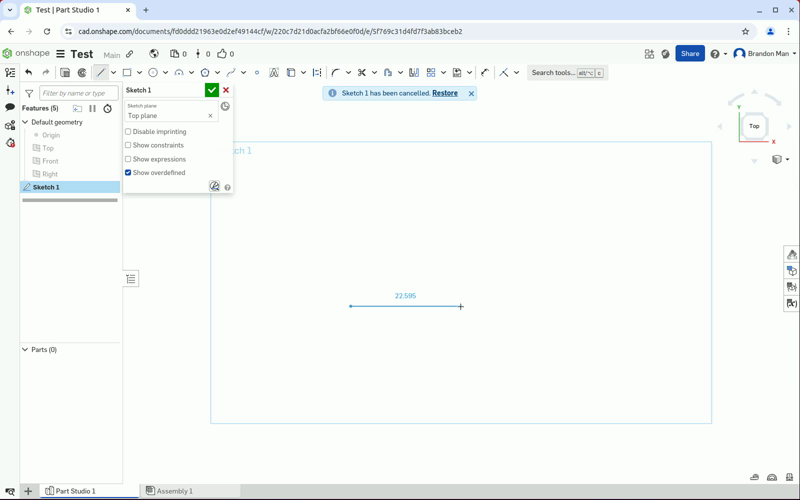
key_down(shift)
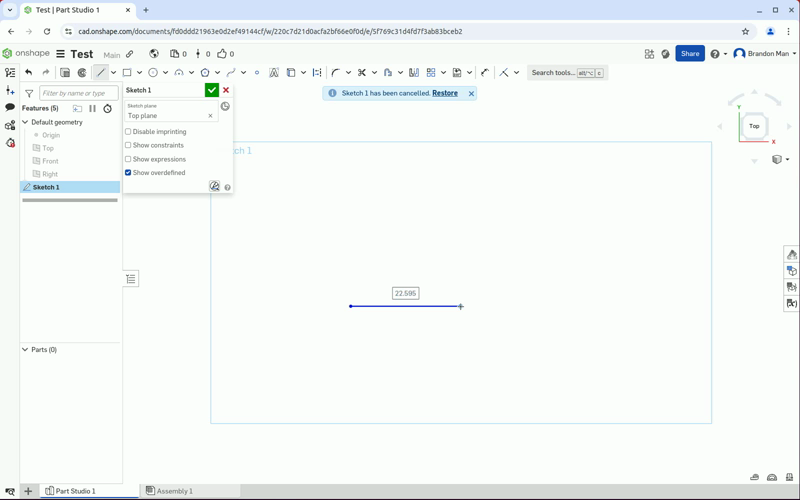
mouse_move(490, 306)
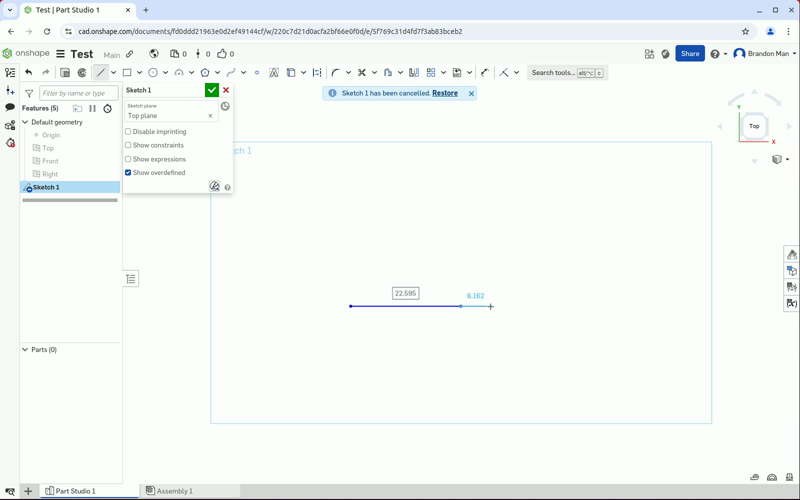
mouse_move(460, 283)
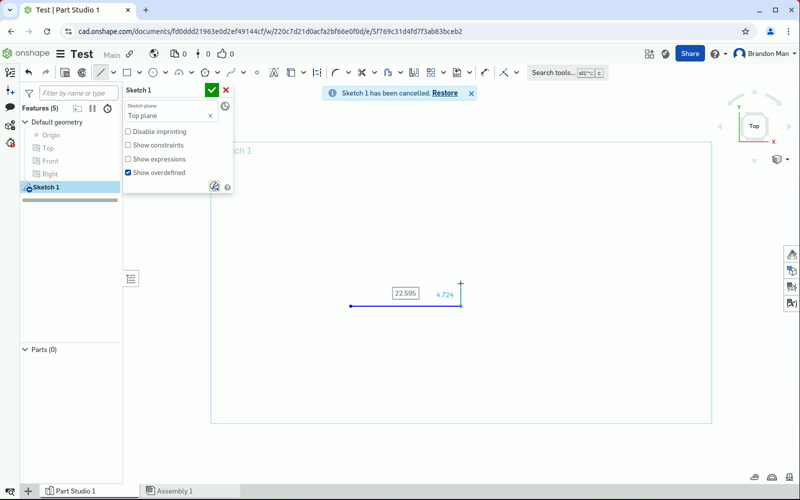
click(460, 283)
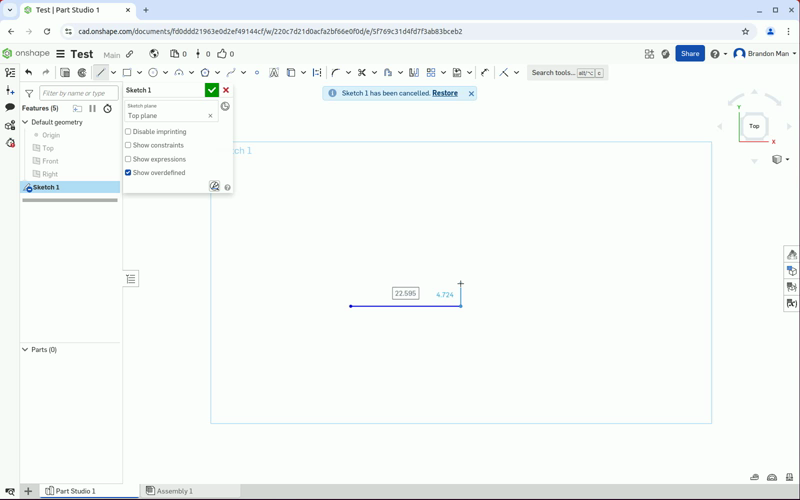
key_up(shift)
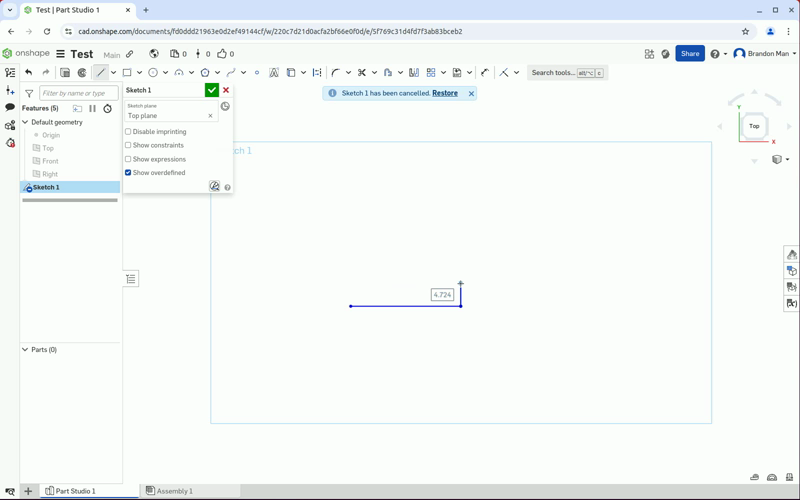
key_down(shift)
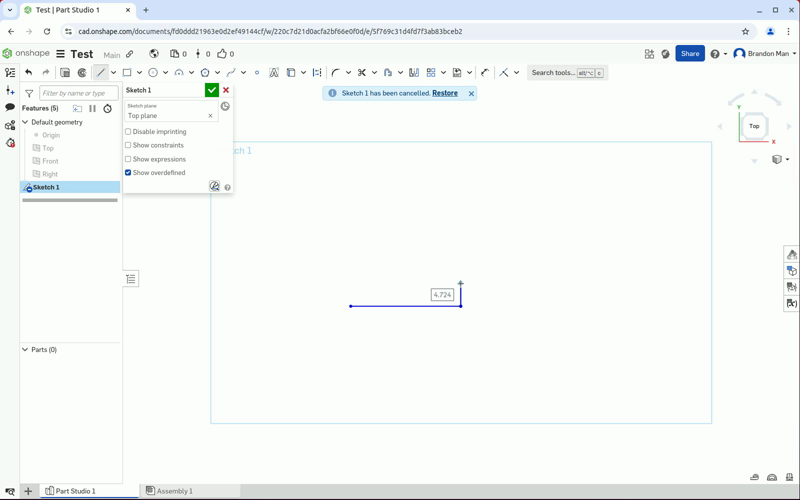
mouse_move(350, 283)
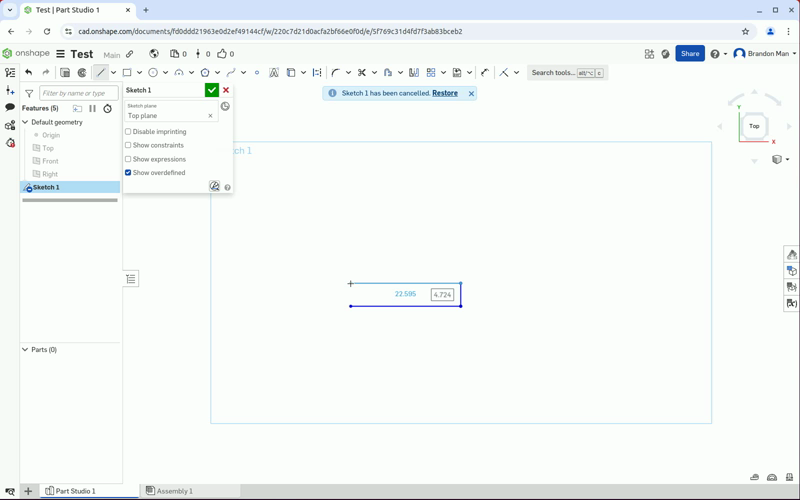
click(350, 283)
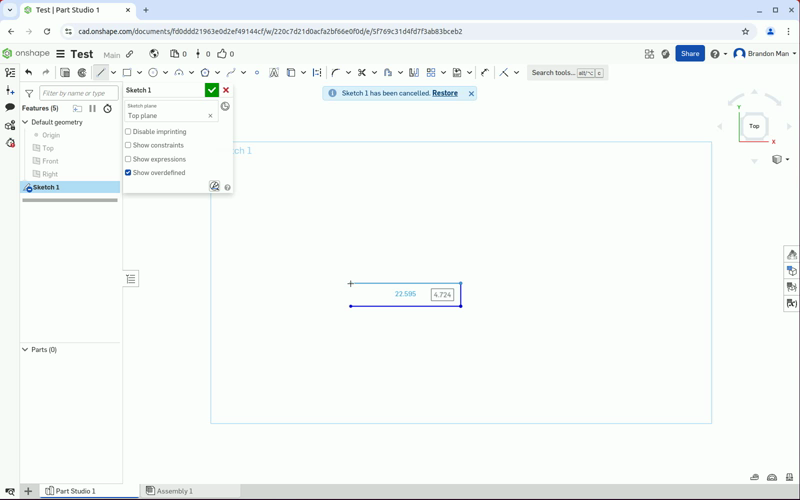
key_up(shift)
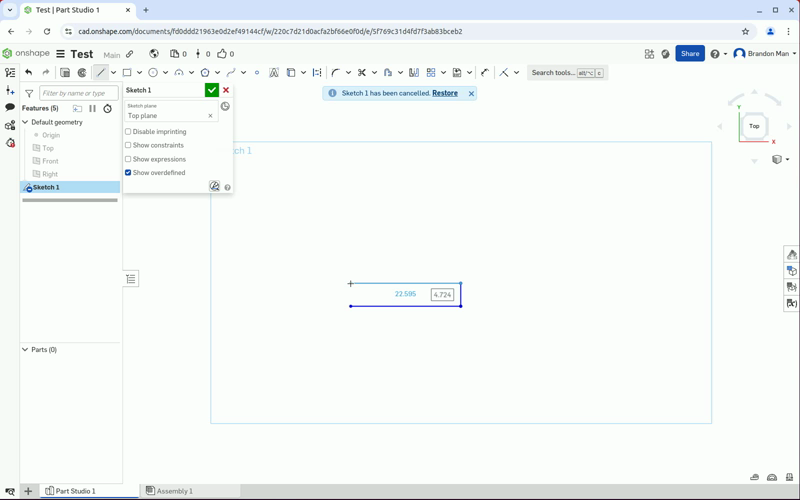
mouse_move(380, 283)
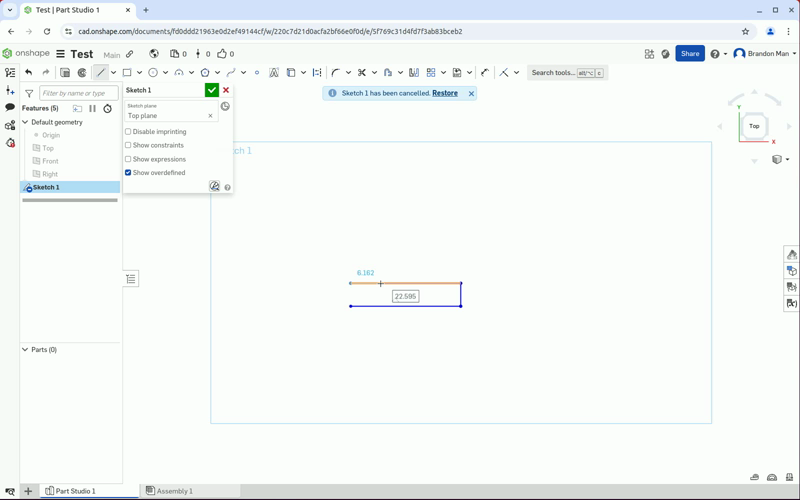
key_down(shift)
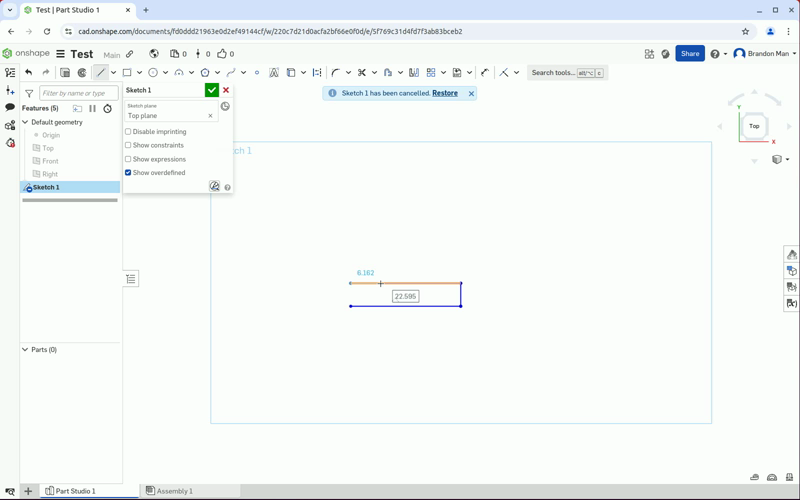
mouse_move(350, 306)
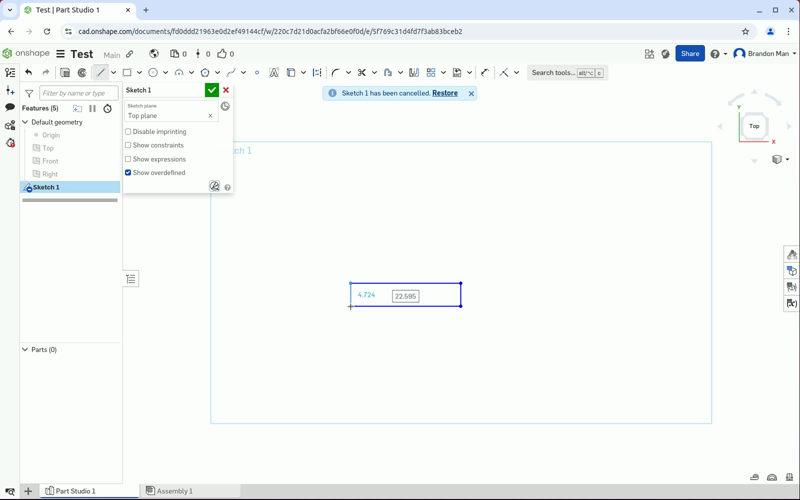
key_up(shift)
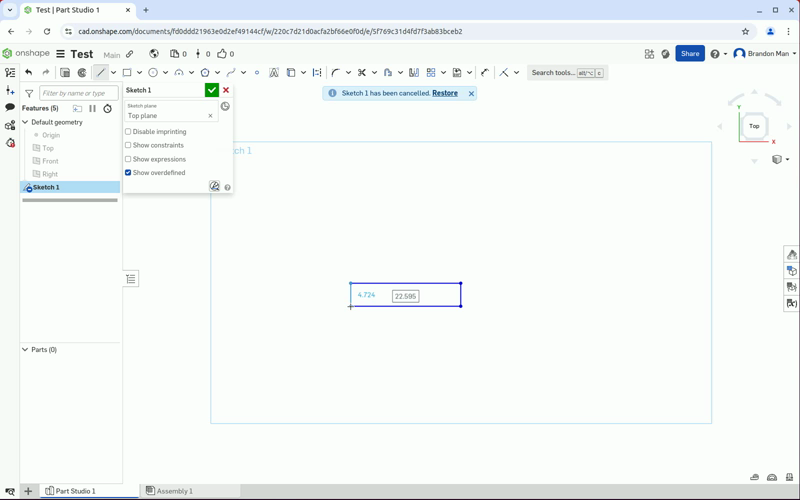
click(350, 306)
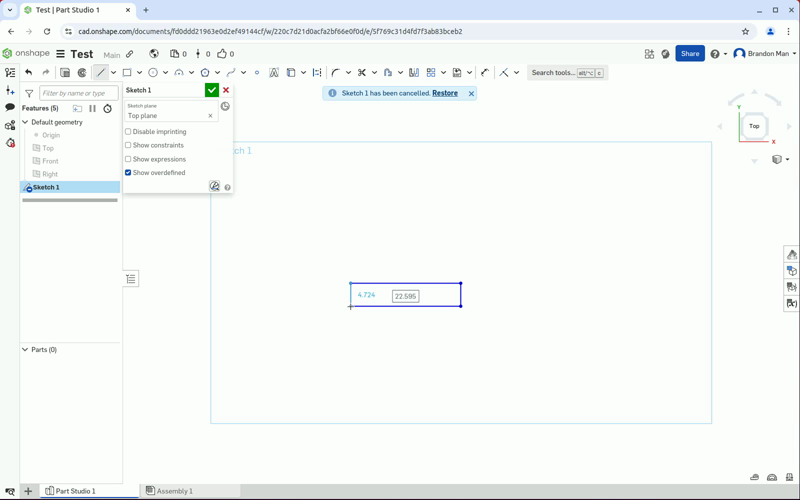
key(esc)
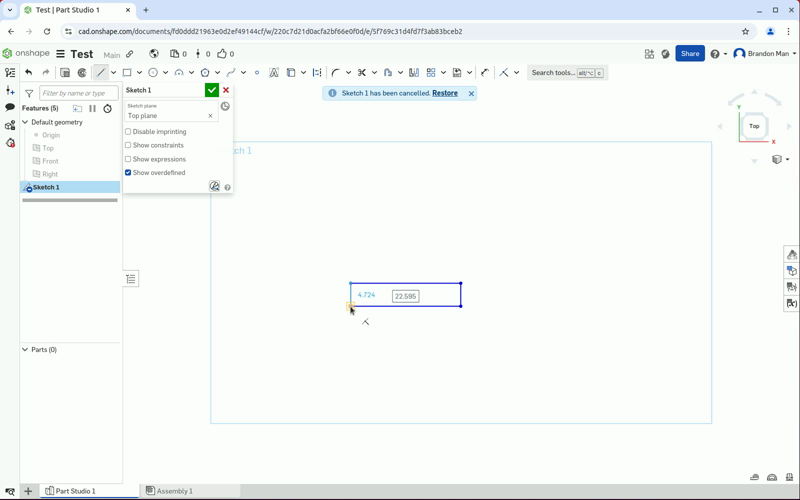
mouse_move(378, 290)
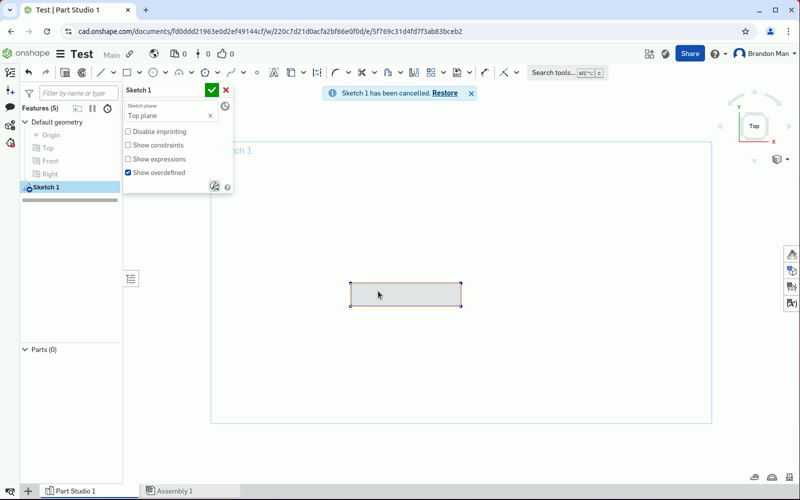
click(378, 290)
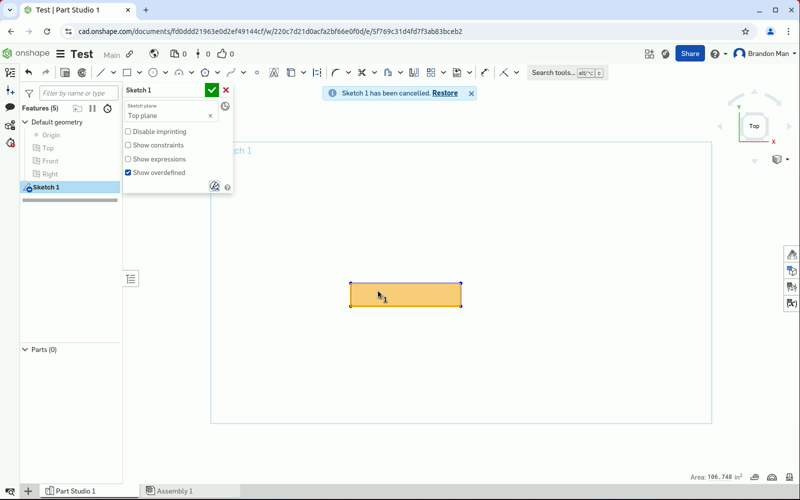
mouse_move(73, 352)
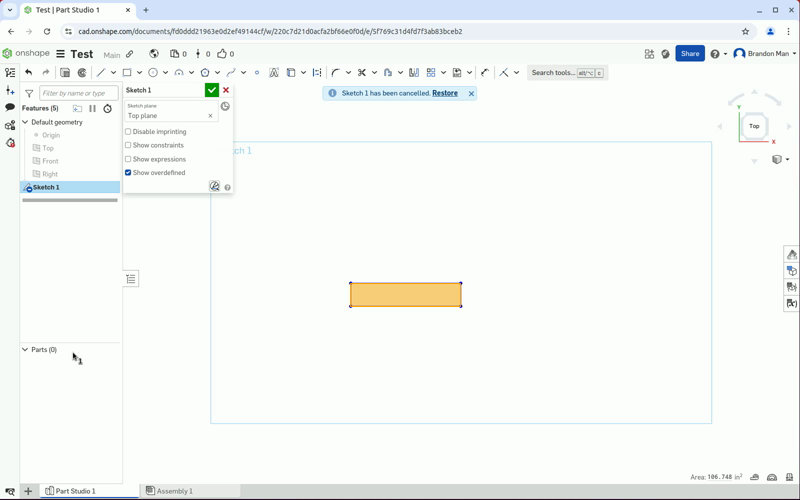
key(shift+y)
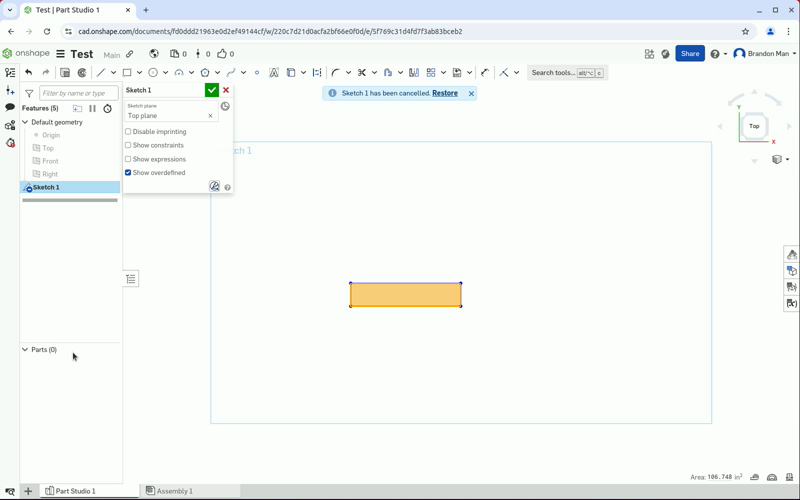
key(shift+e)
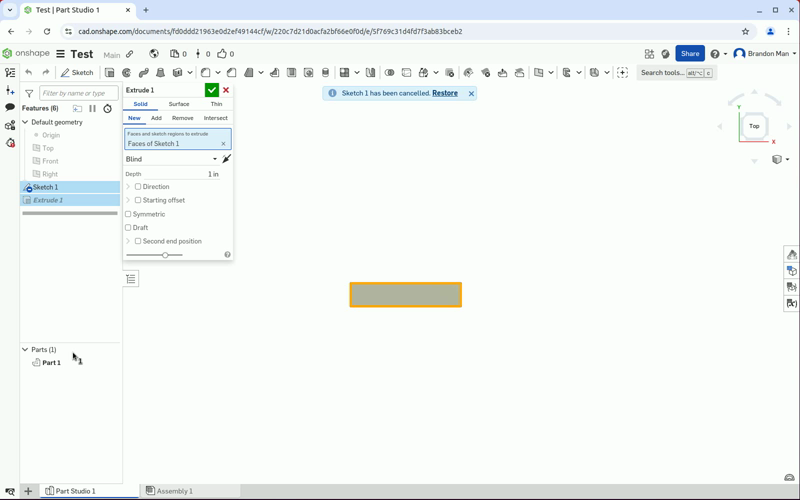
mouse_move(143, 106)
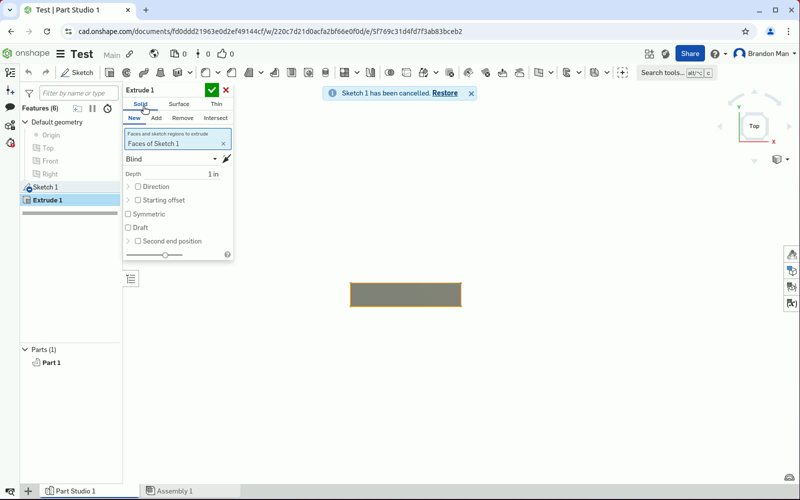
click(143, 106)
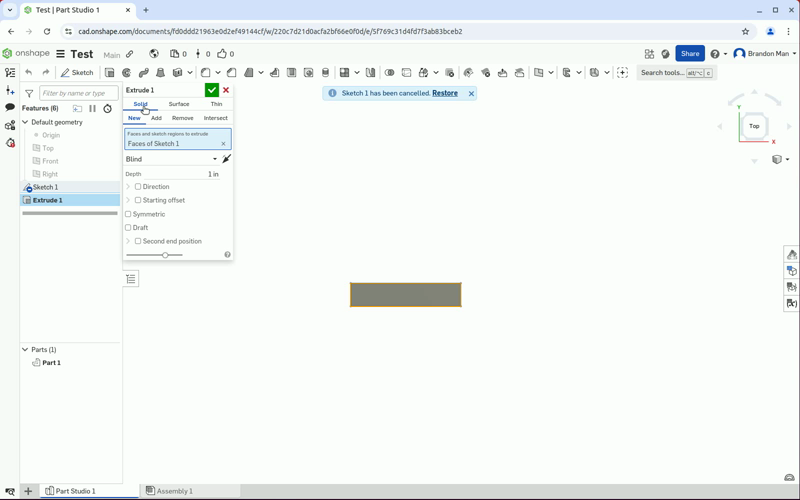
mouse_move(137, 120)
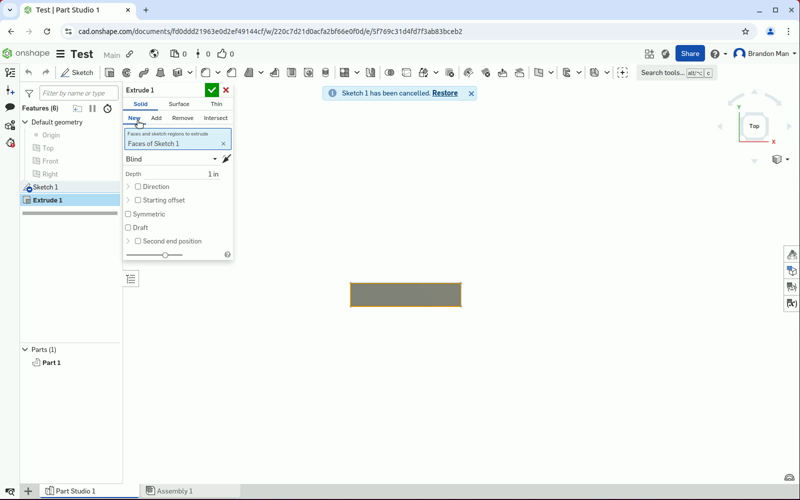
click(137, 120)
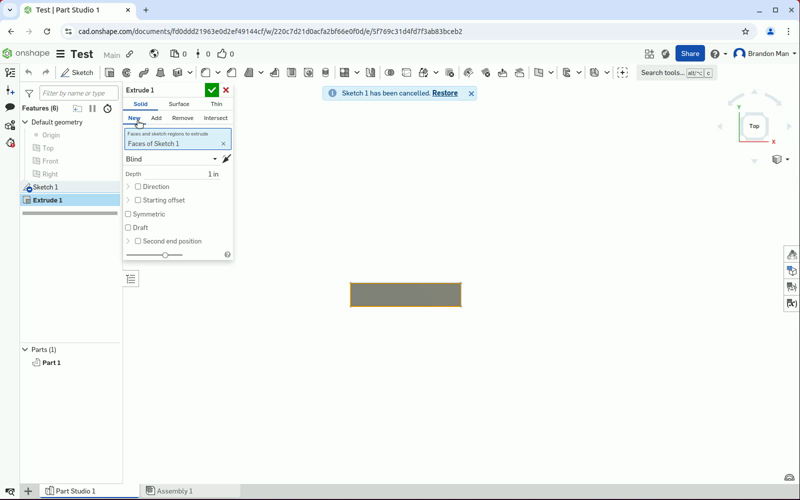
key(tab, 4)
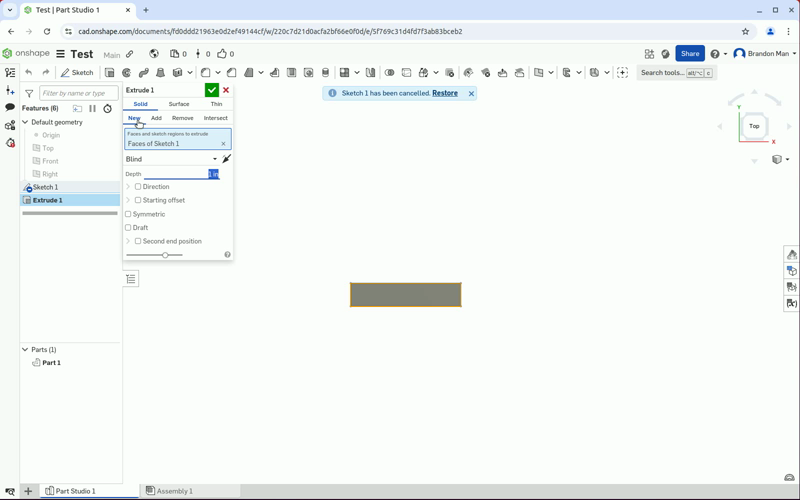
text(0.481)
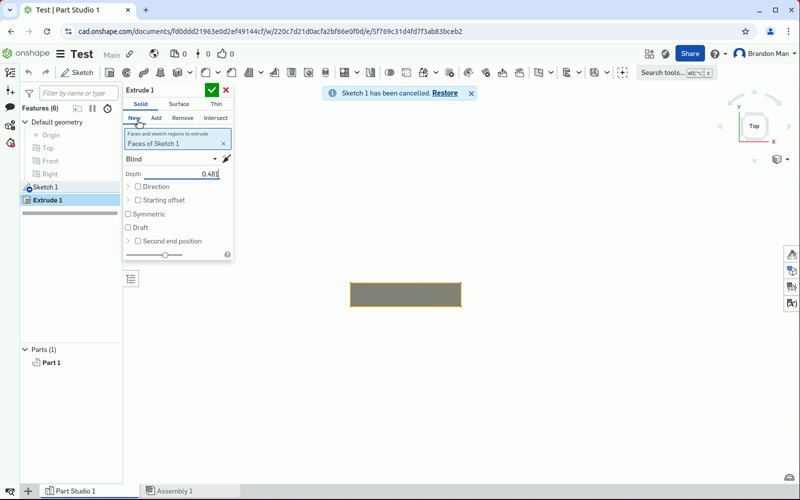
key(enter)
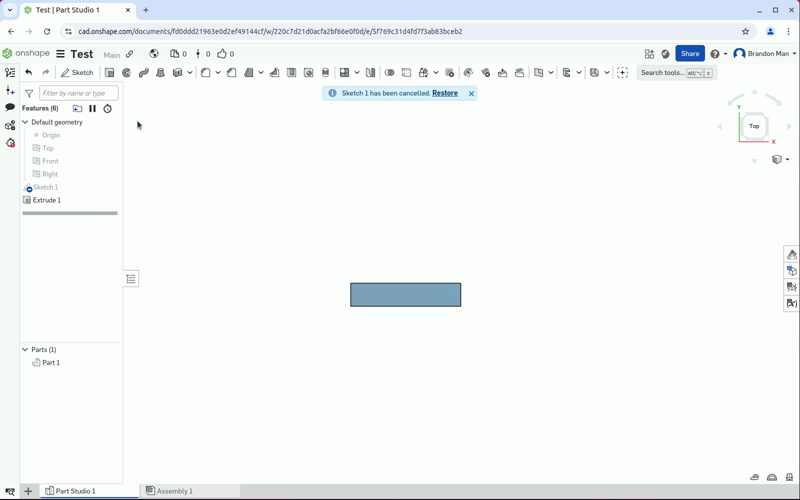
key(shift+h)
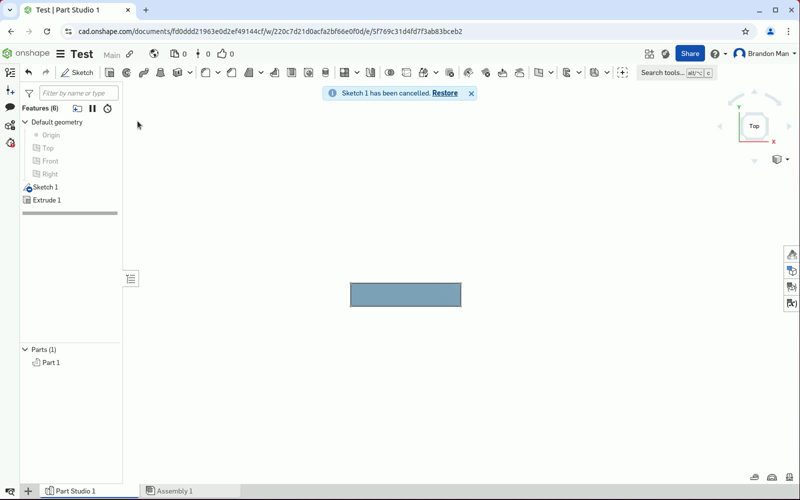
key(shift+h)
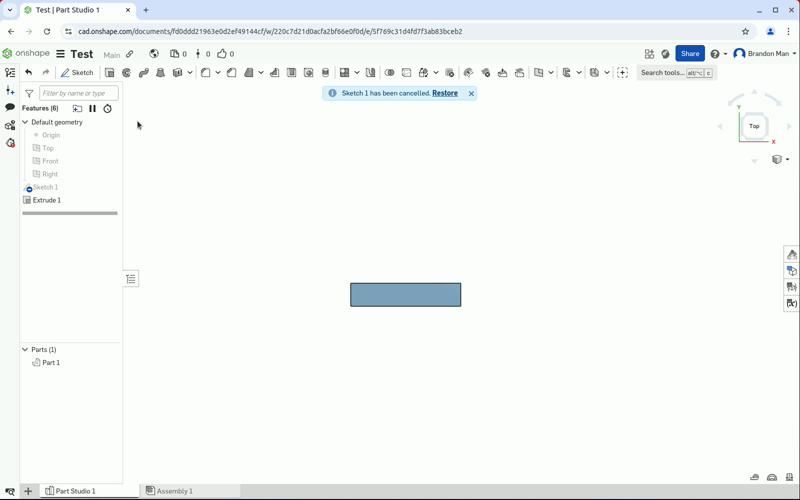
mouse_move(73, 189)
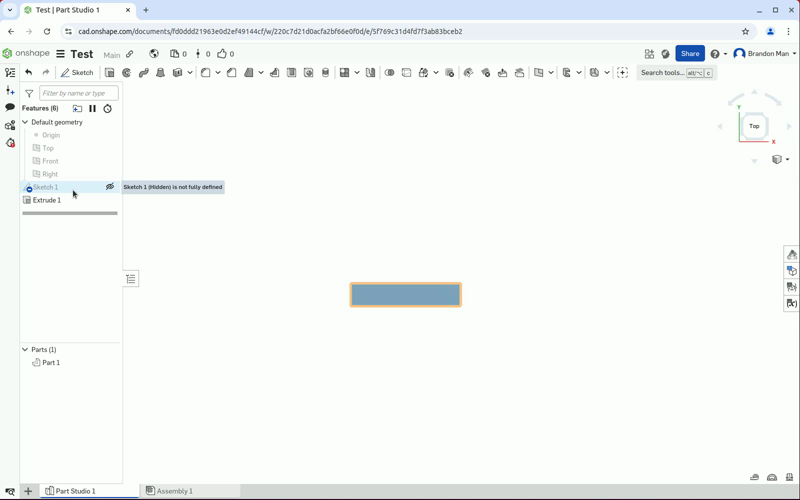
click(73, 189)
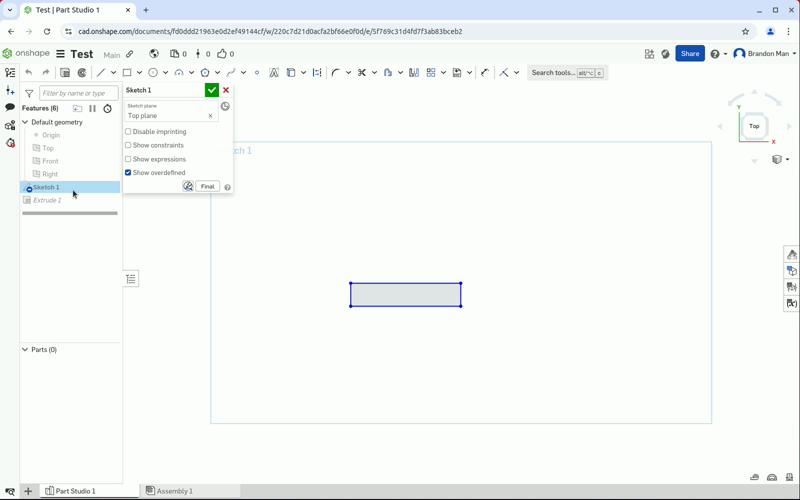
mouse_move(229, 92)
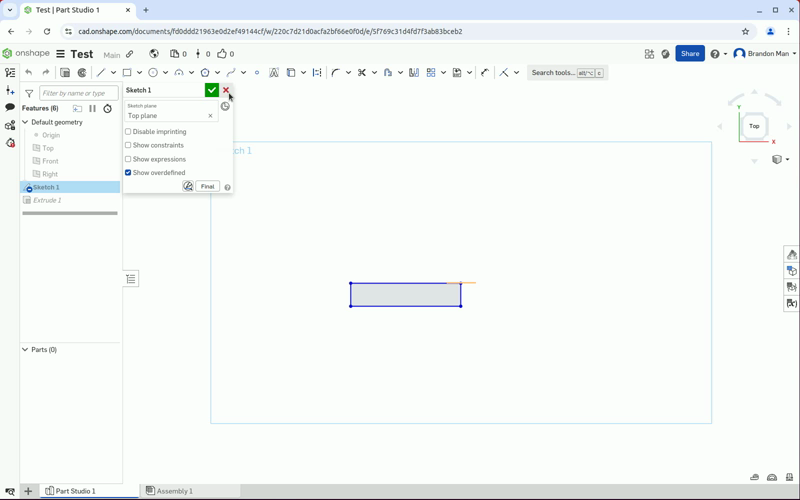
click(229, 92)
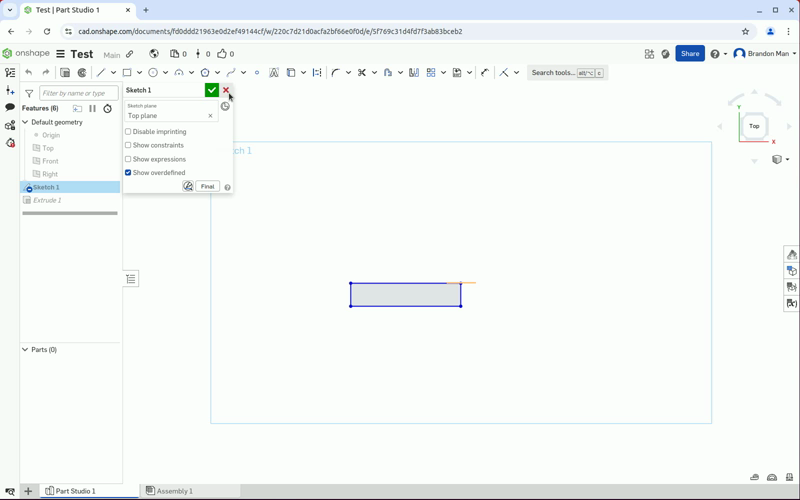
key(shift+s)
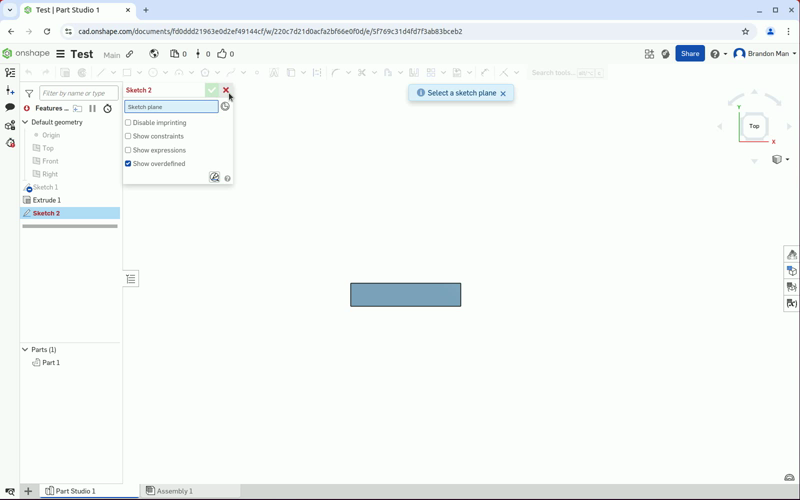
mouse_move(73, 150)
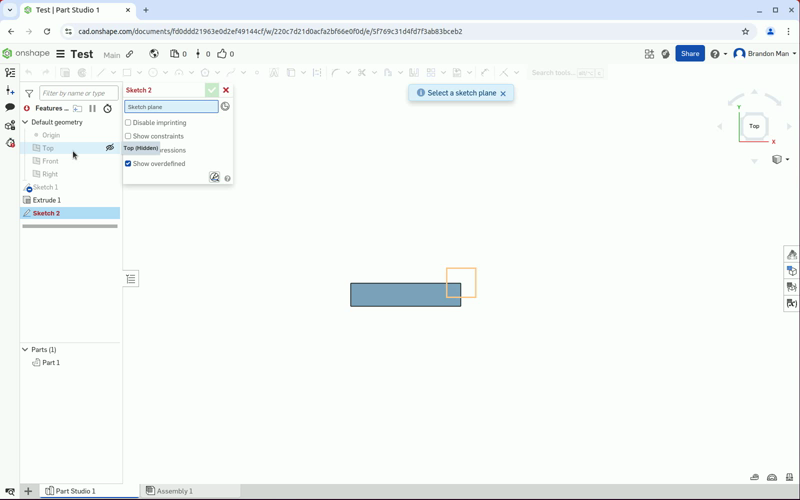
click(73, 150)
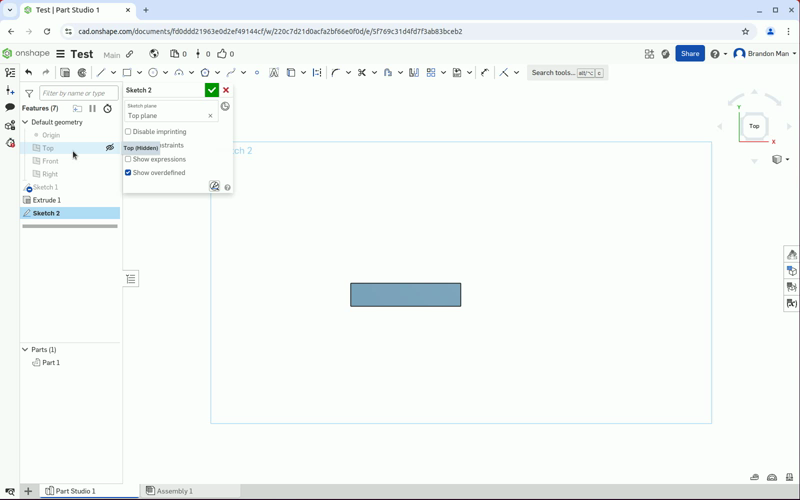
mouse_move(73, 352)
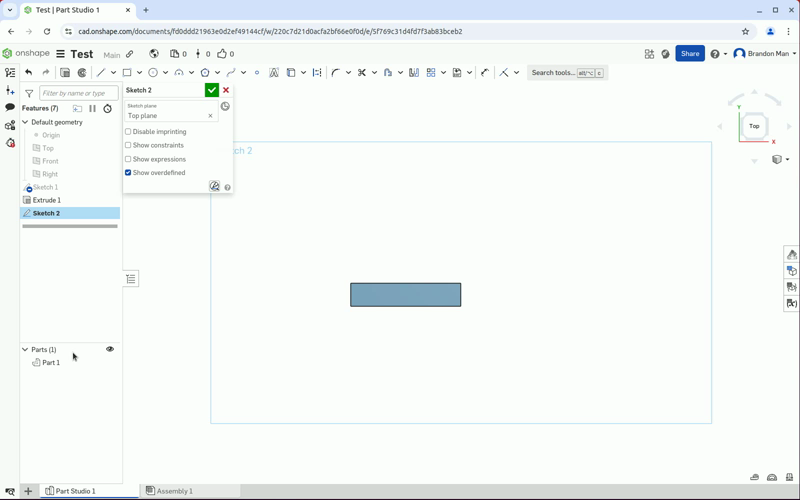
key(y)
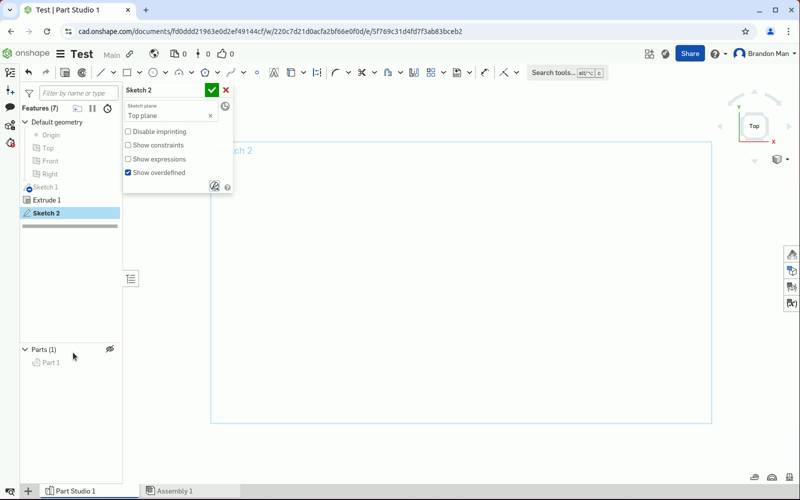
key(l)
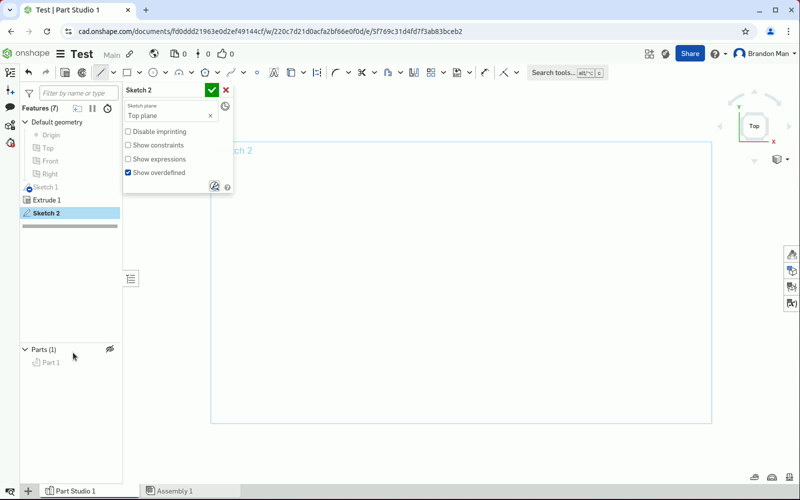
key_down(shift)
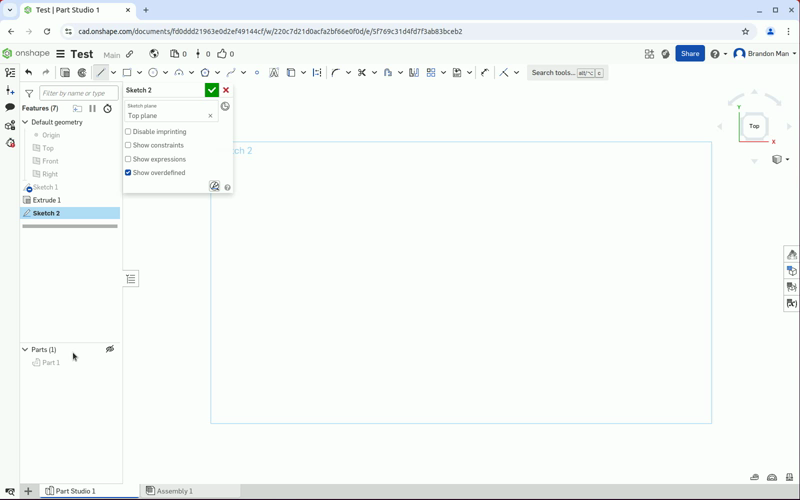
mouse_move(460, 298)
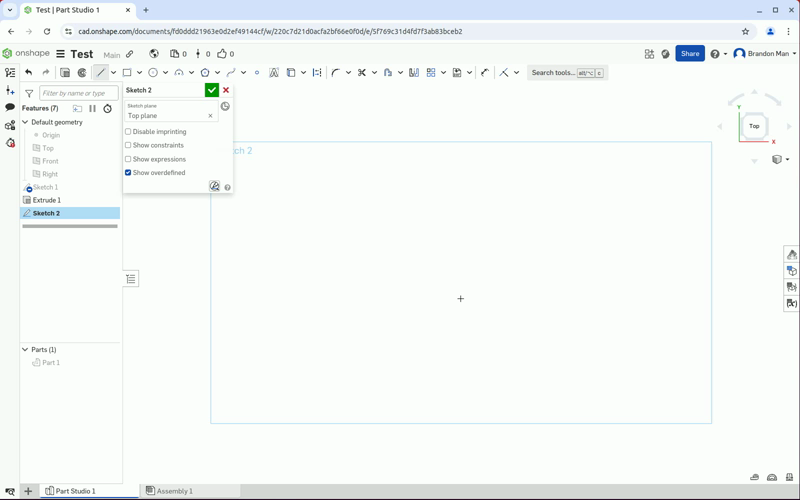
click(460, 298)
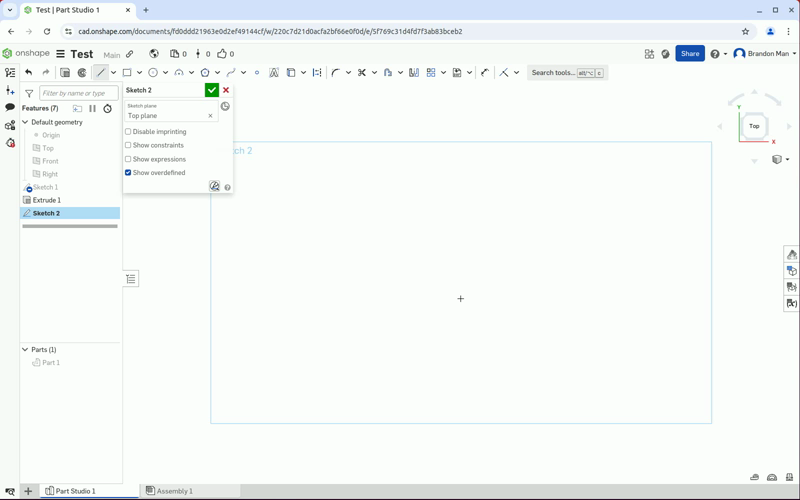
key_up(shift)
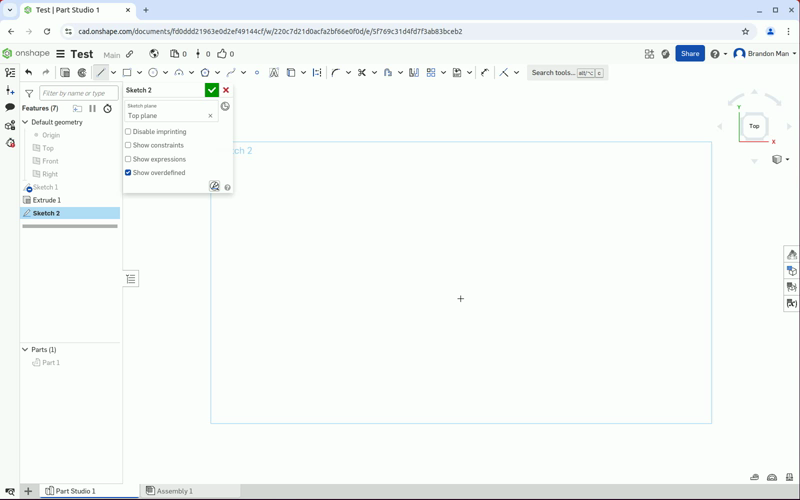
key_down(shift)
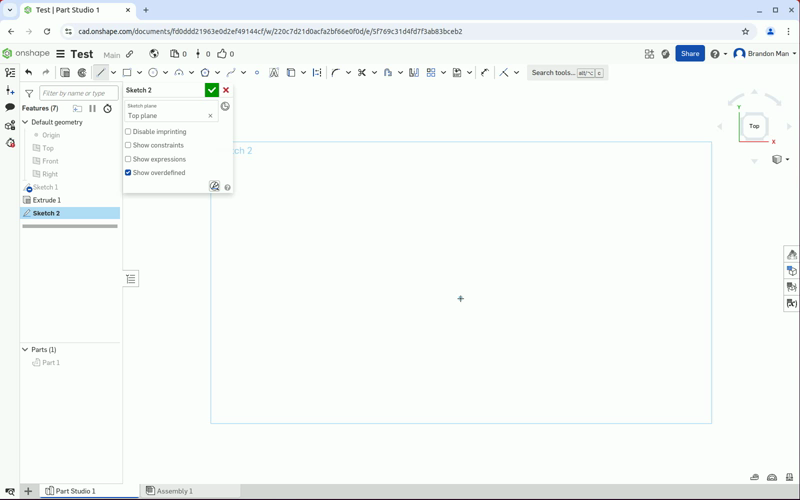
mouse_move(490, 298)
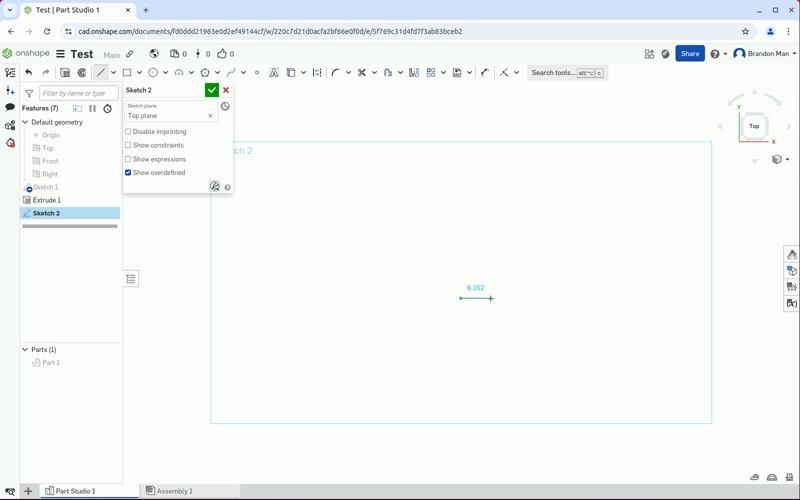
mouse_move(463, 298)
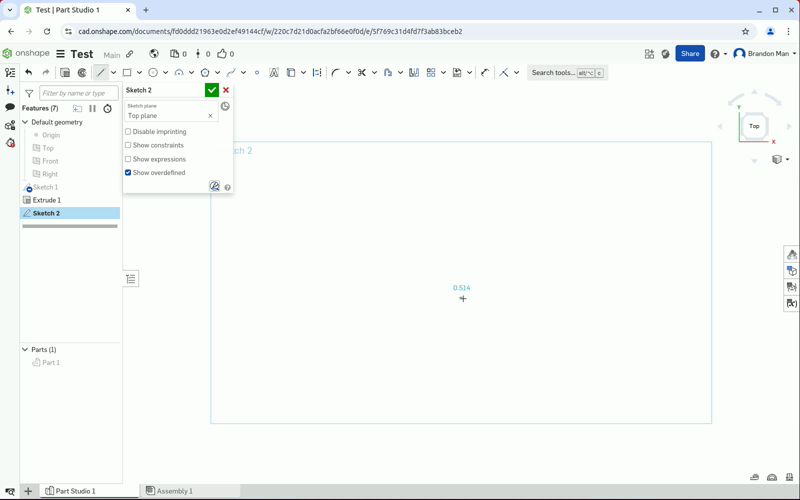
scroll(6)
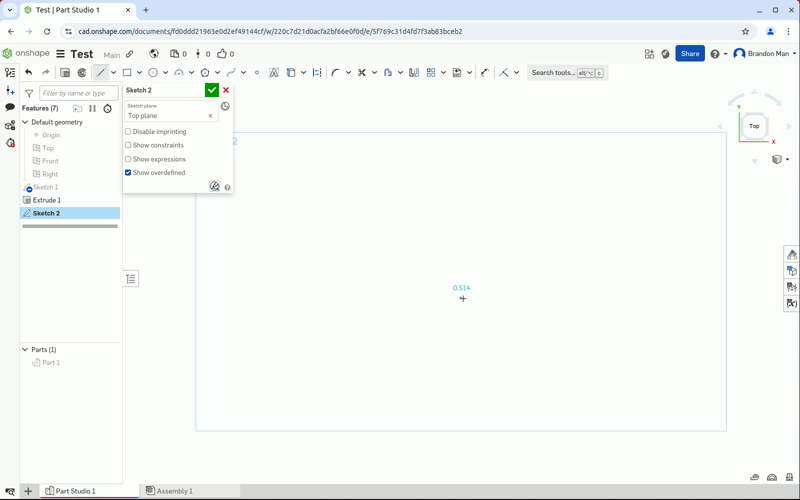
scroll(6)
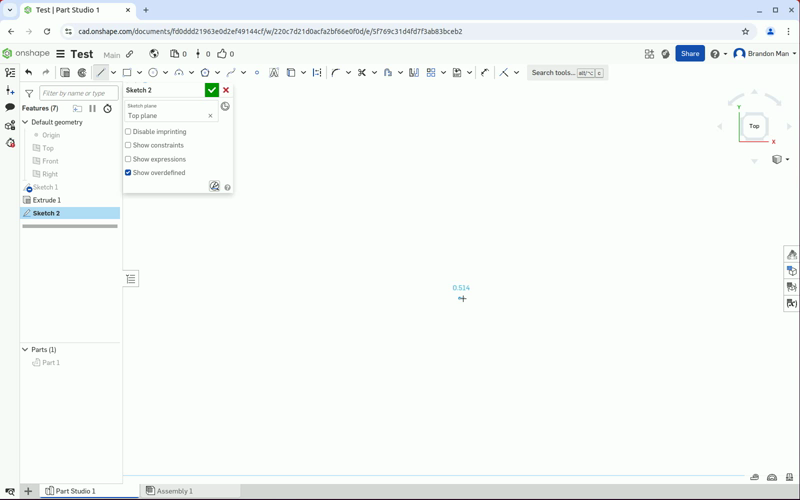
scroll(6)
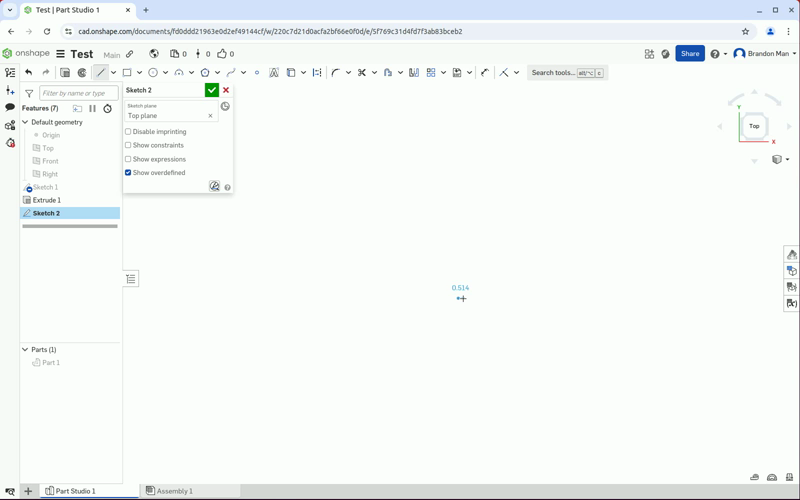
scroll(6)
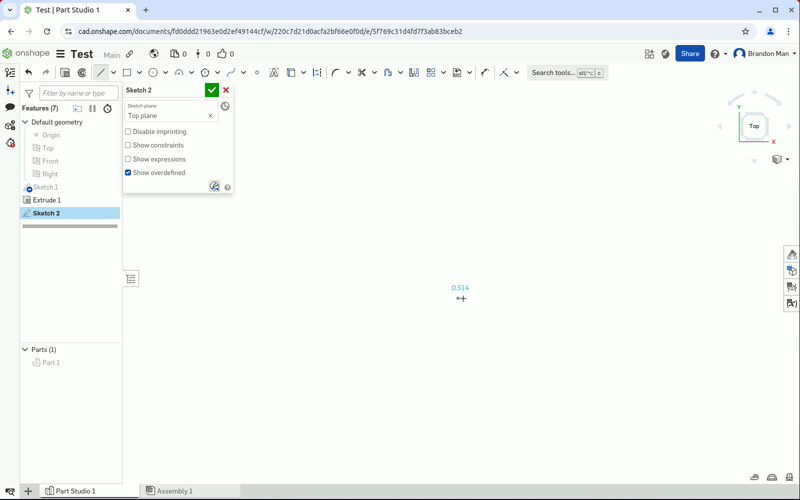
scroll(6)
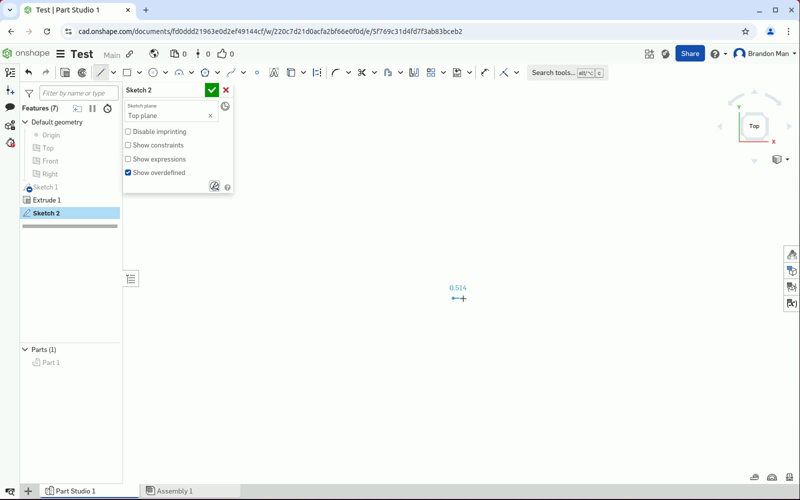
scroll(6)
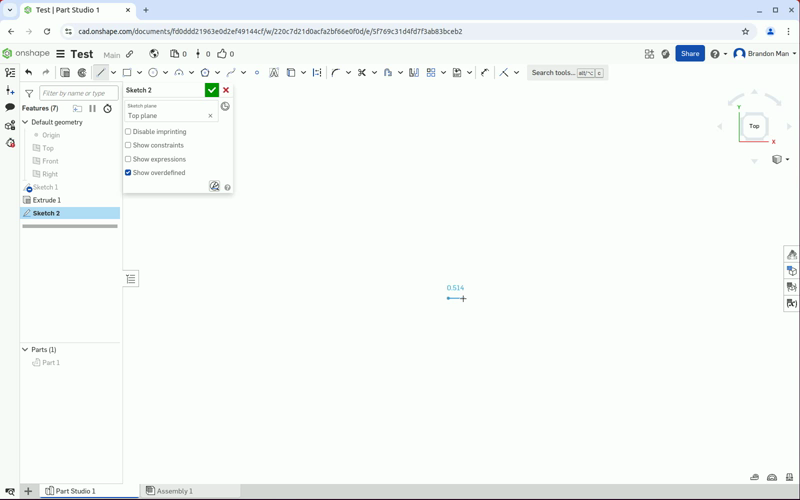
scroll(6)
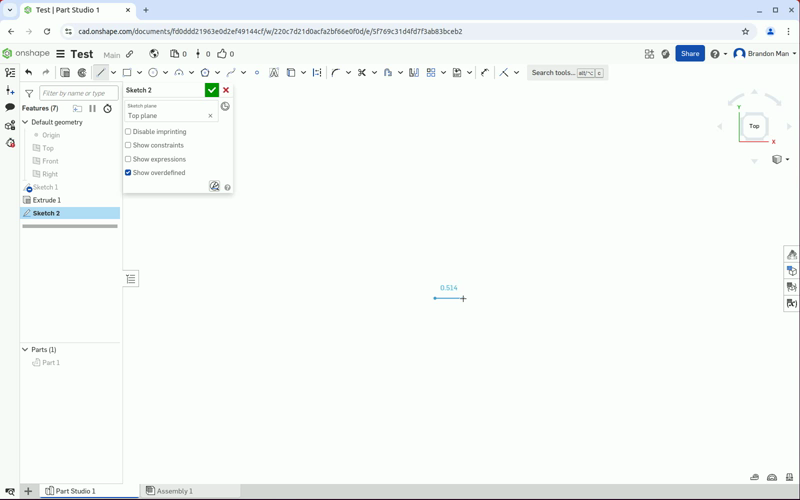
click(463, 298)
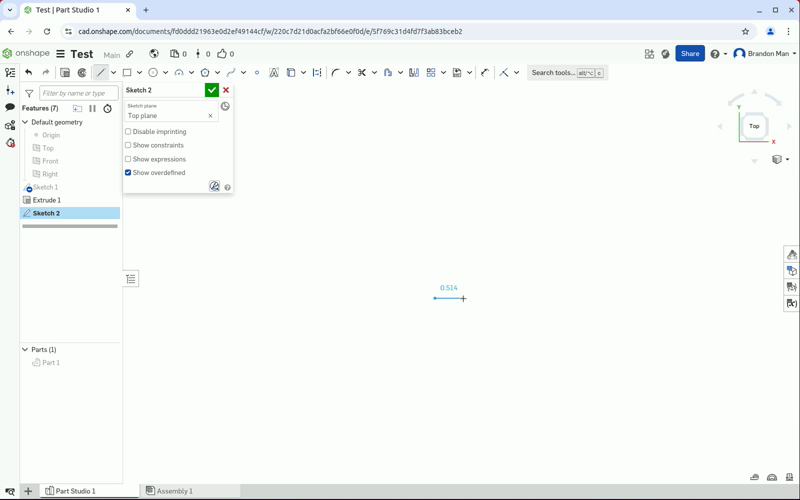
scroll(-6)
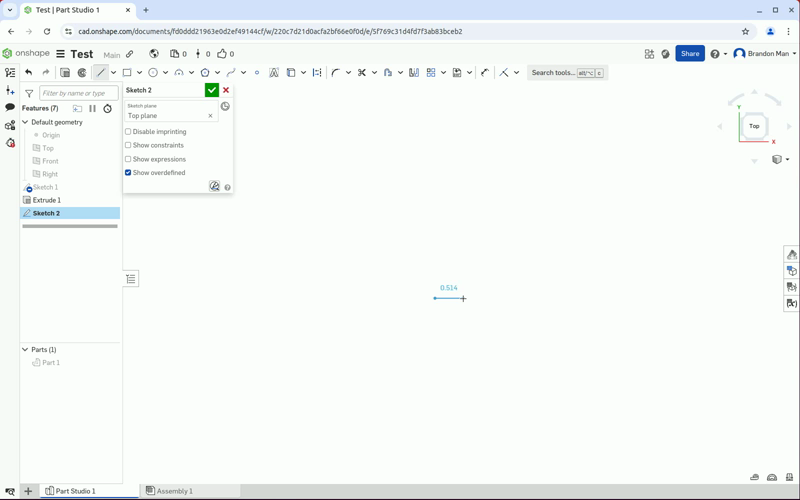
scroll(-6)
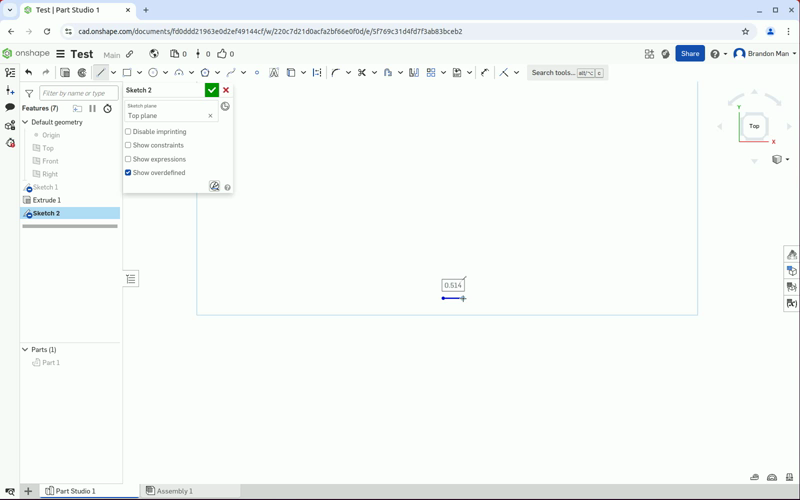
scroll(-6)
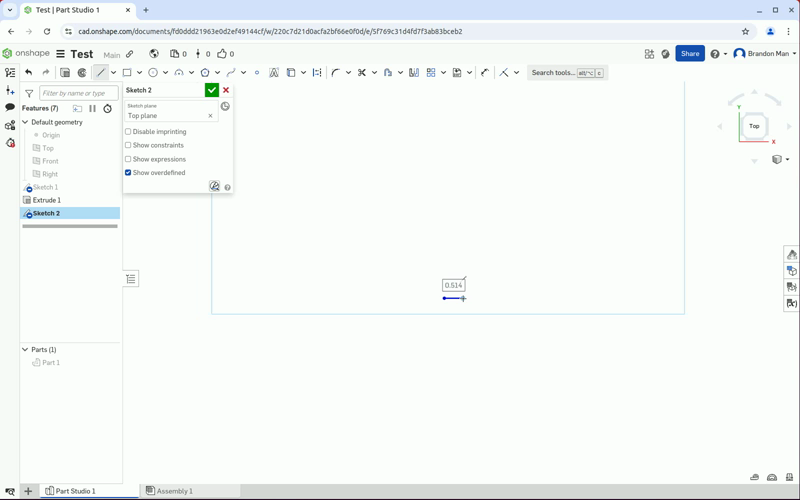
scroll(-6)
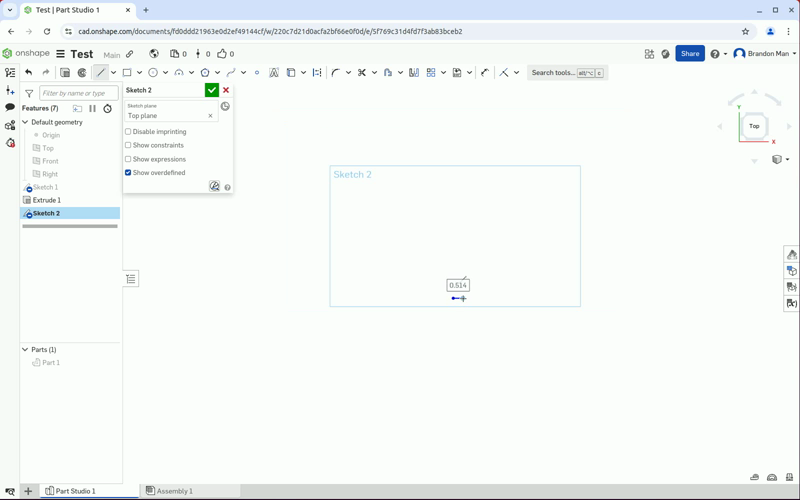
scroll(-6)
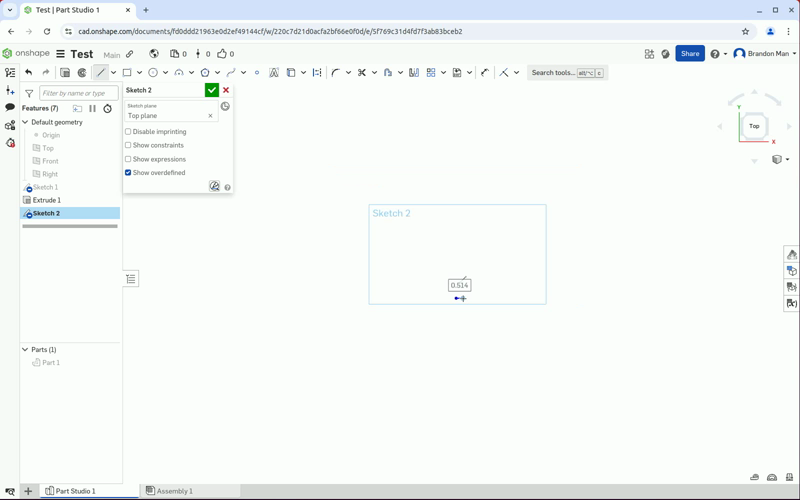
scroll(-6)
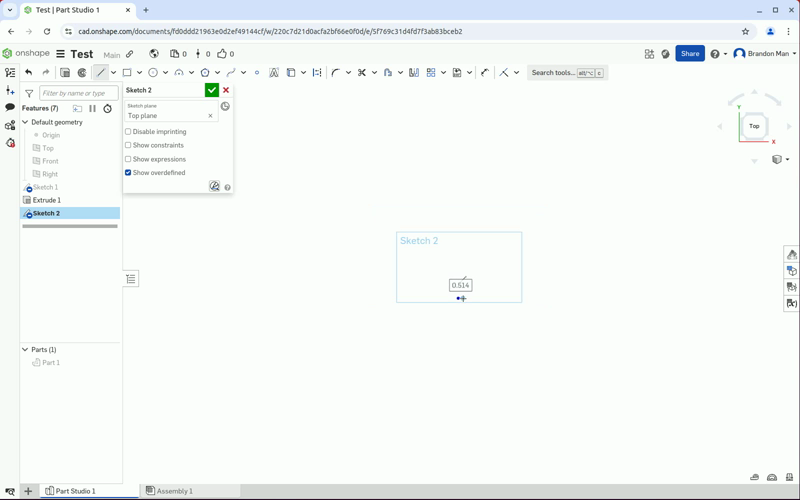
scroll(-6)
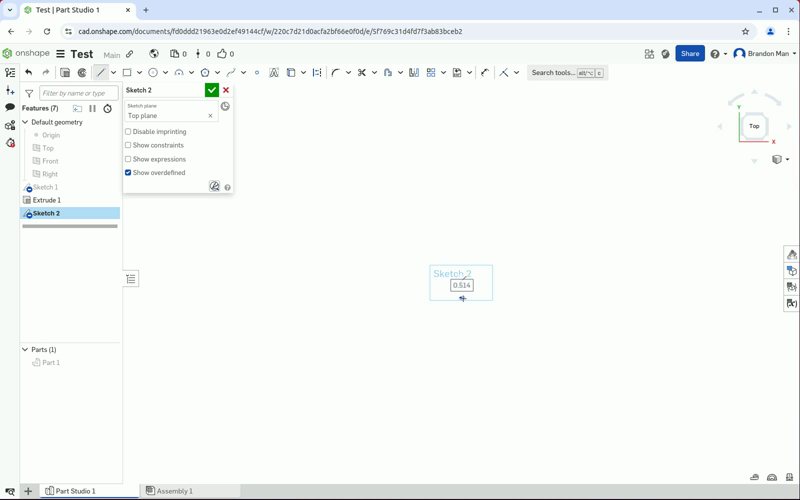
key_up(shift)
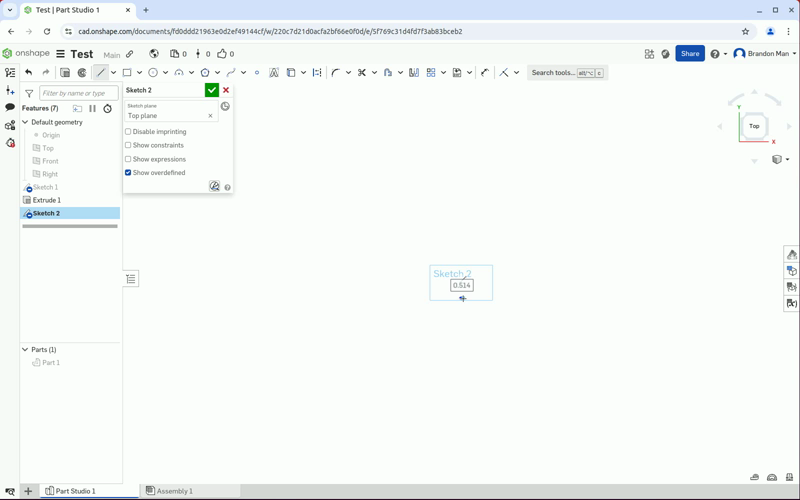
key_down(shift)
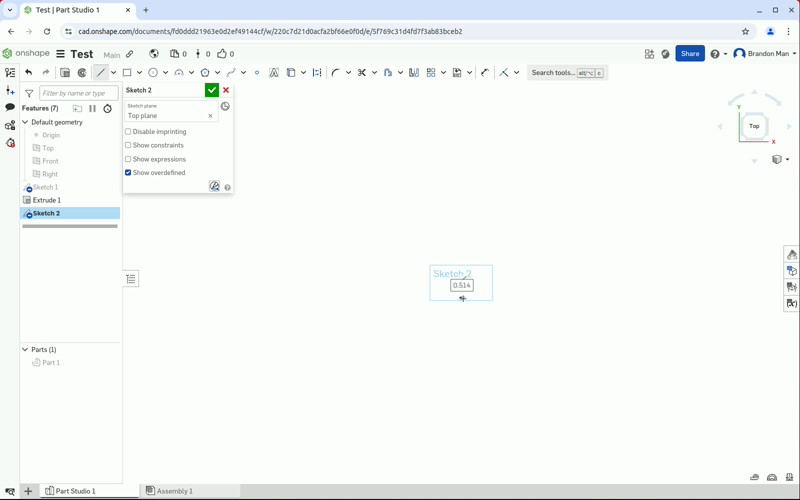
mouse_move(493, 298)
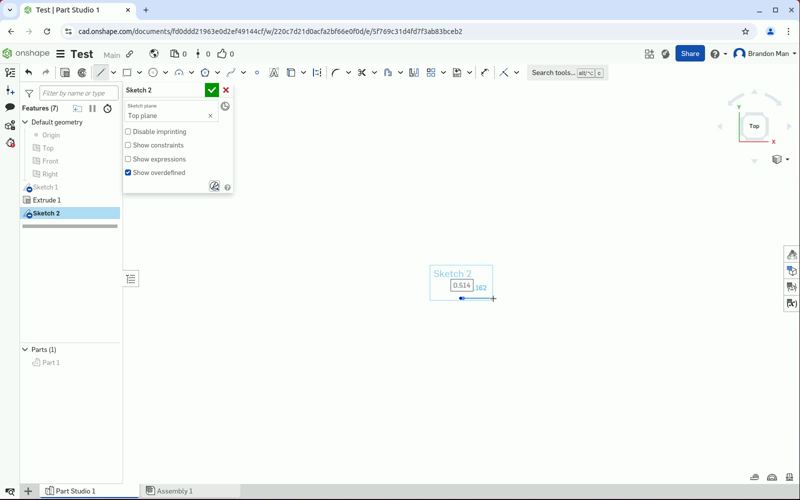
mouse_move(463, 288)
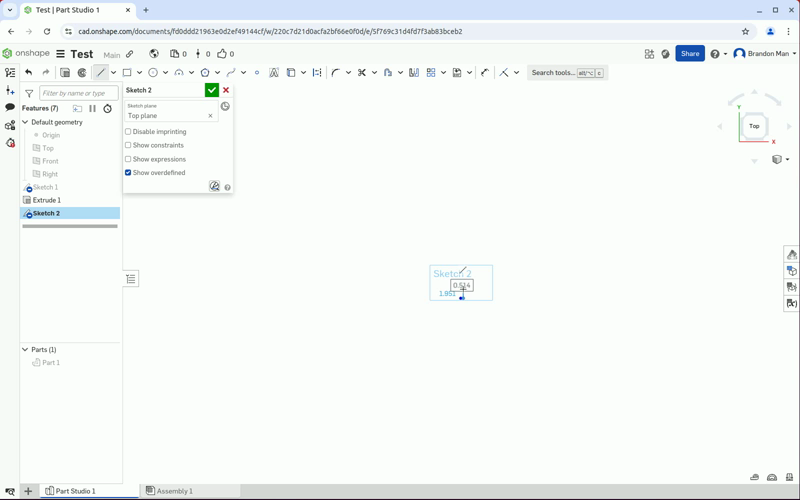
click(463, 288)
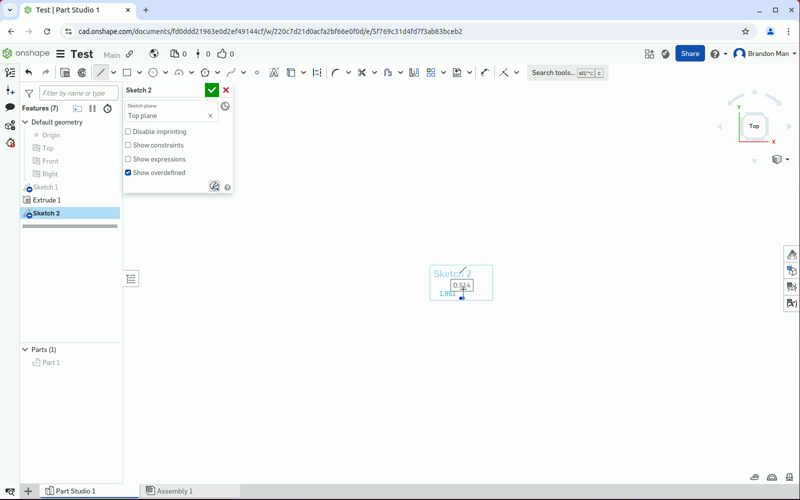
key_up(shift)
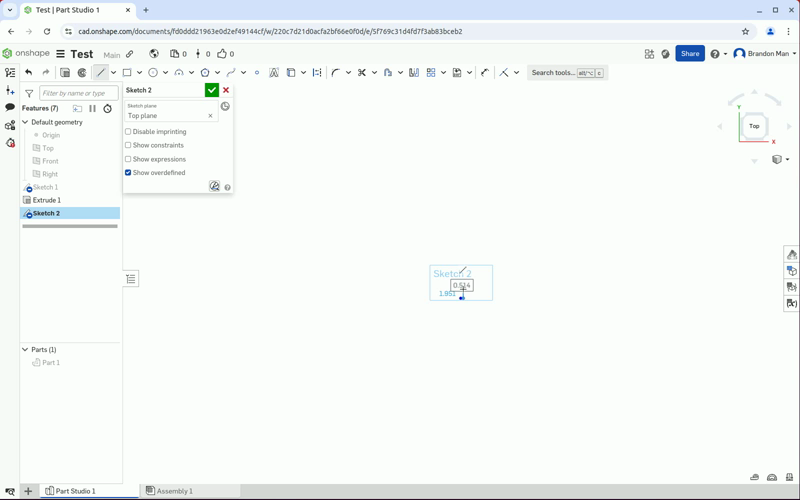
key_down(shift)
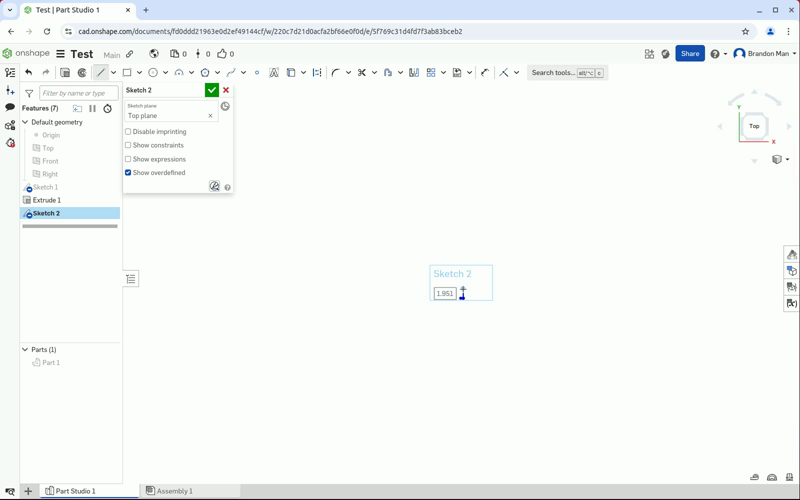
mouse_move(493, 288)
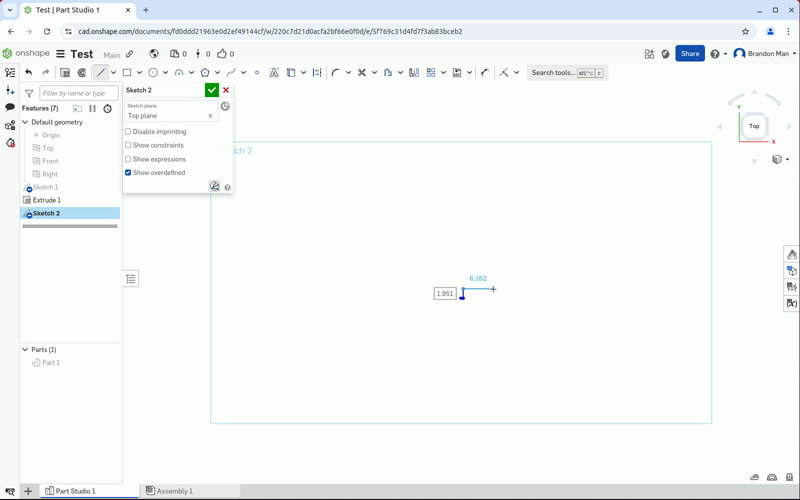
mouse_move(460, 288)
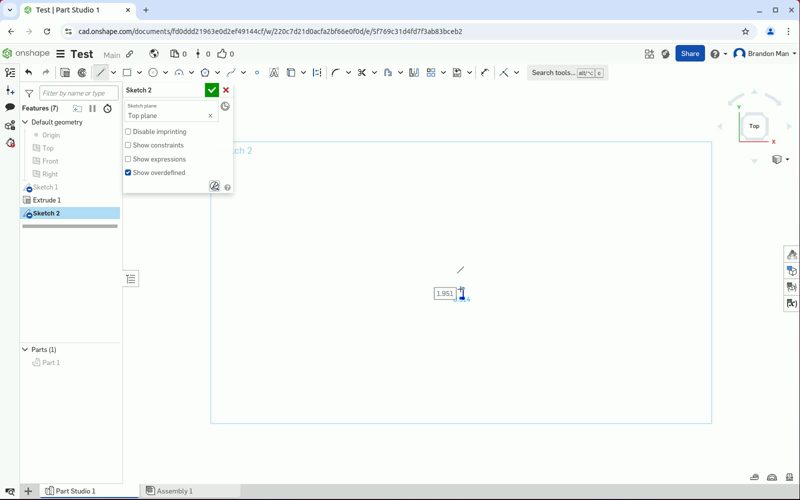
scroll(6)
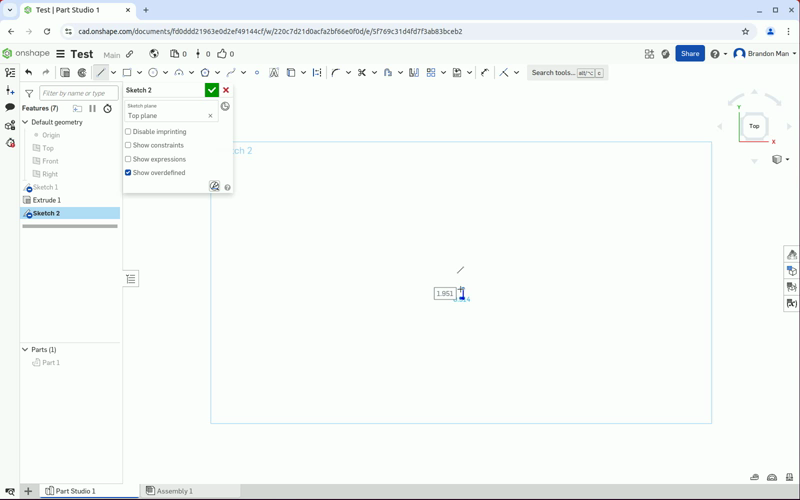
scroll(6)
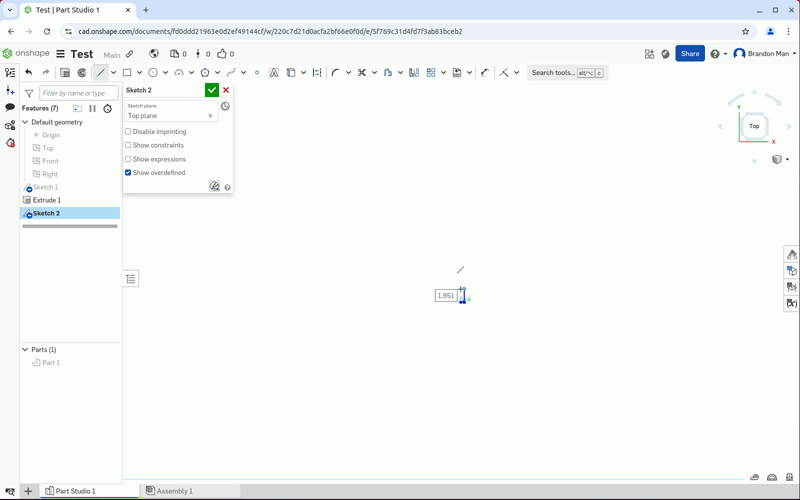
scroll(6)
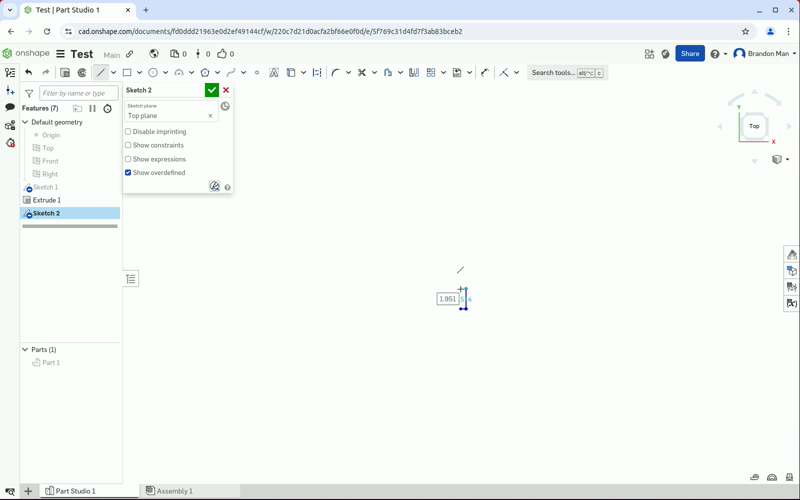
scroll(6)
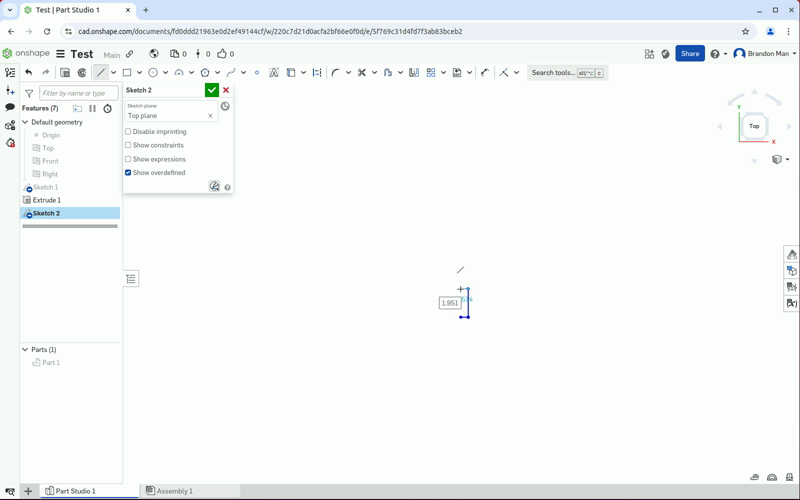
scroll(6)
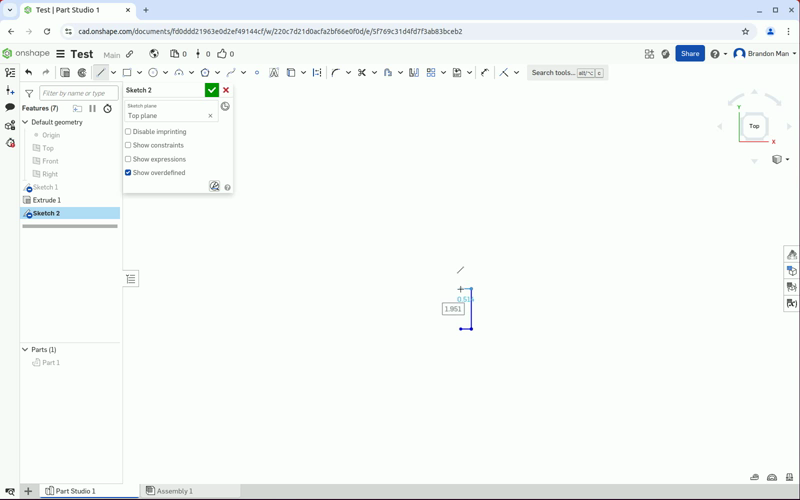
scroll(6)
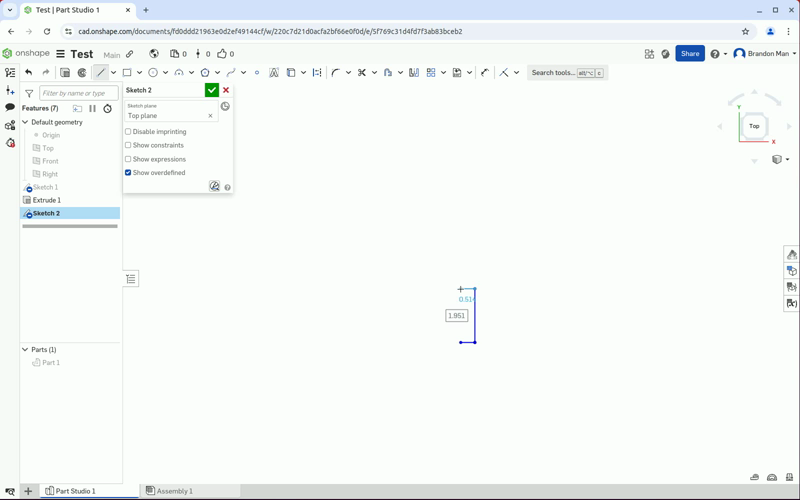
scroll(6)
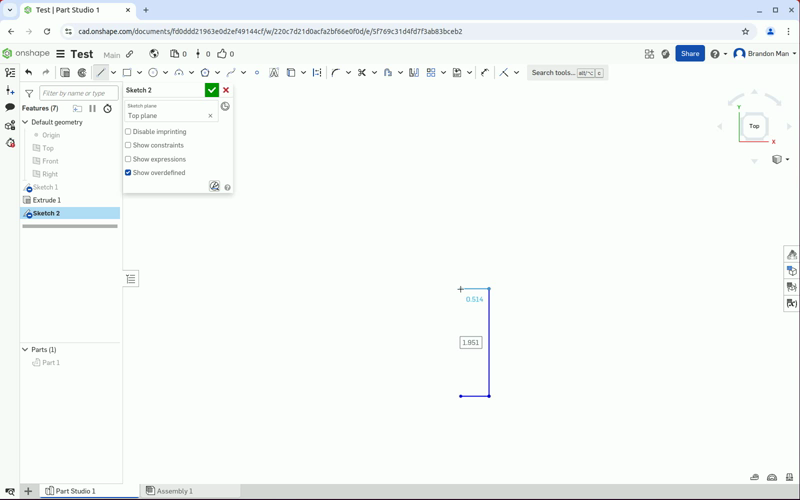
click(460, 288)
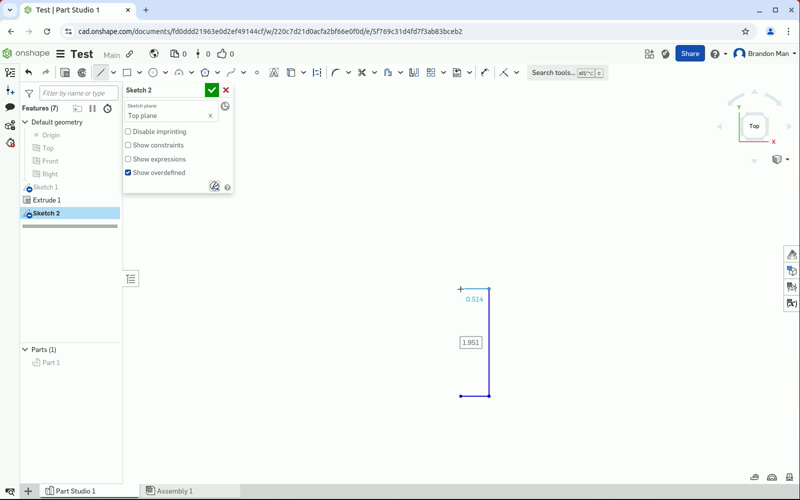
scroll(-6)
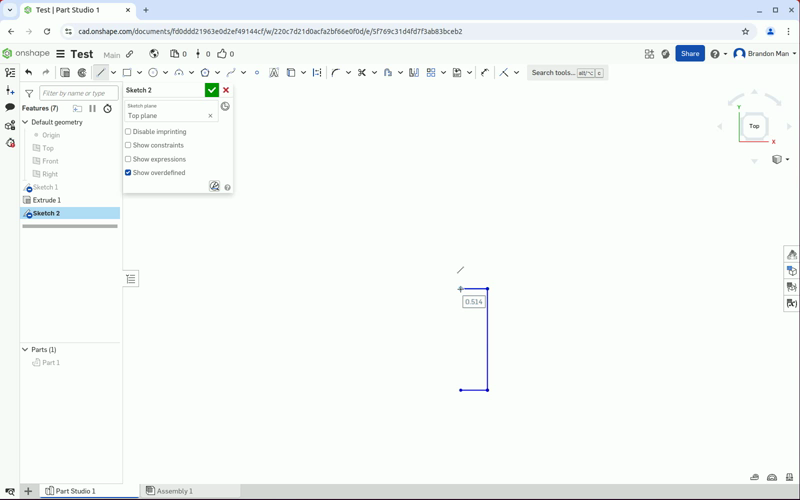
scroll(-6)
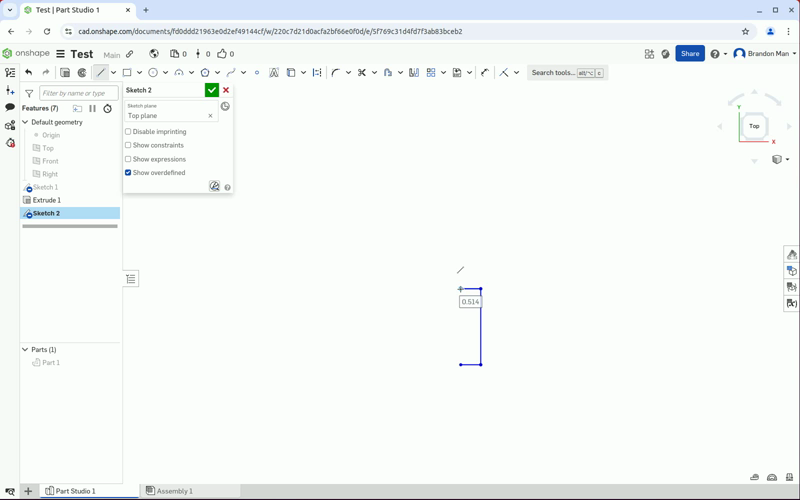
scroll(-6)
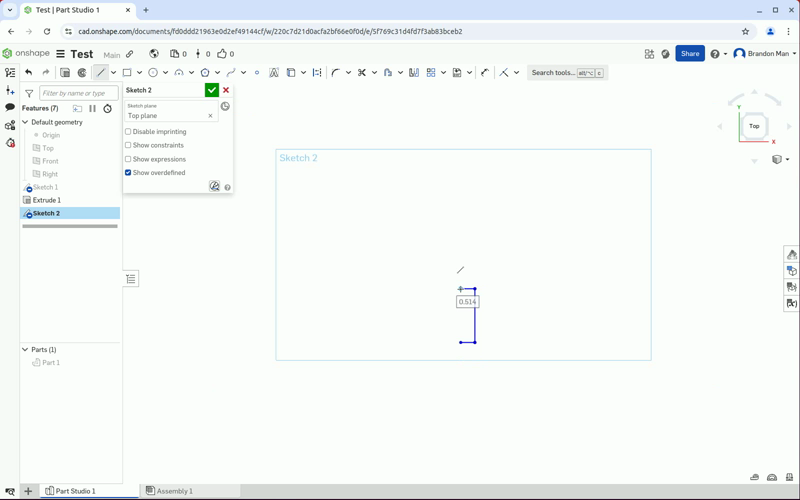
scroll(-6)
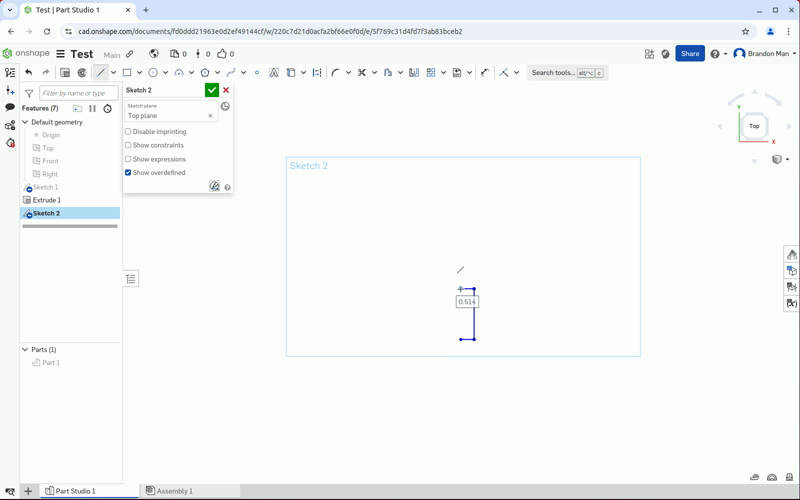
scroll(-6)
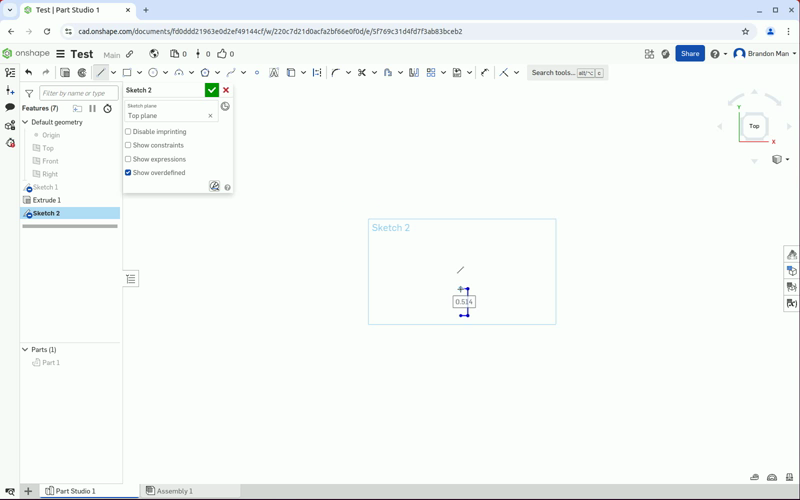
scroll(-6)
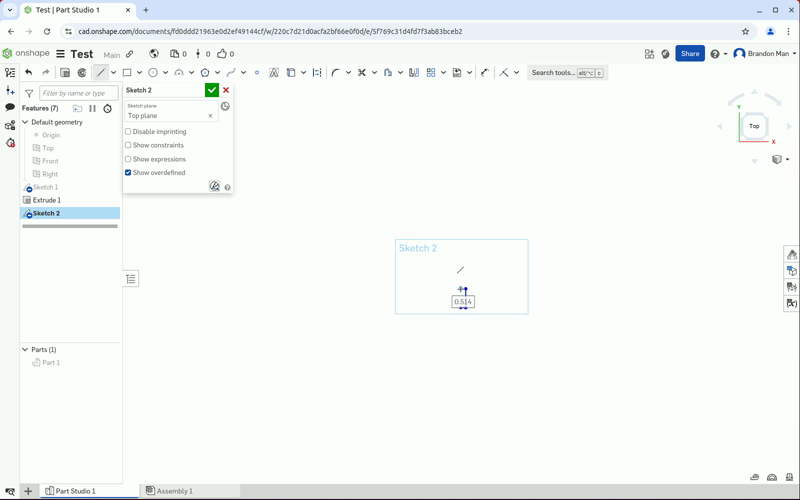
scroll(-6)
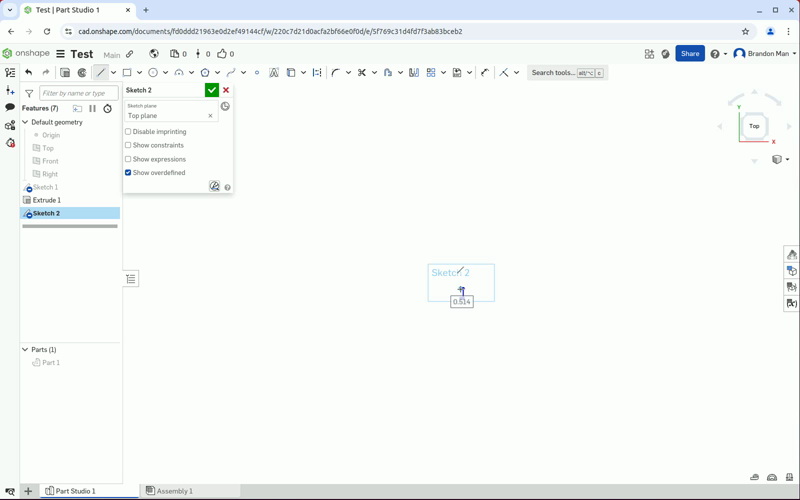
key_up(shift)
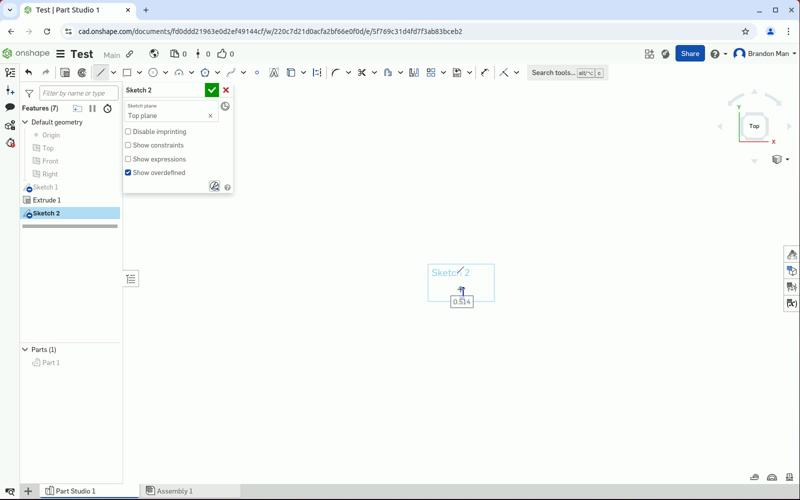
mouse_move(490, 288)
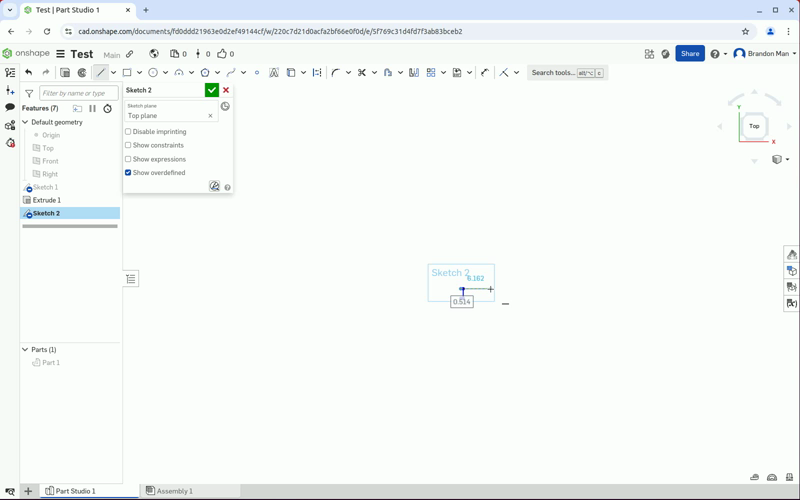
key_down(shift)
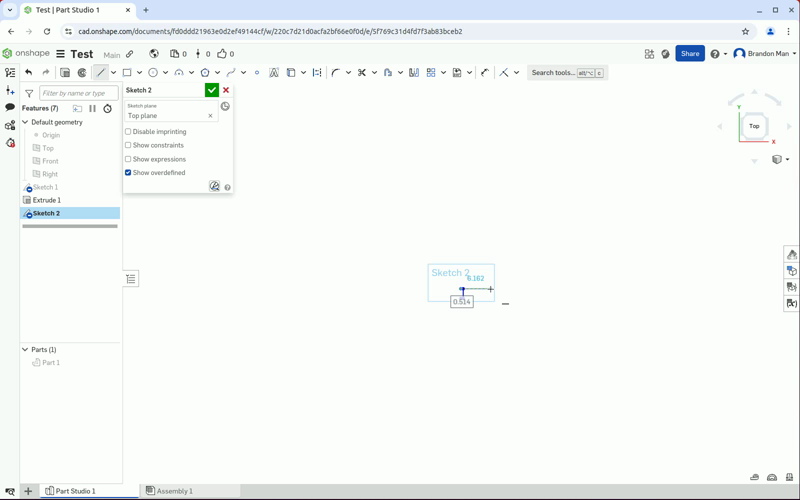
mouse_move(460, 298)
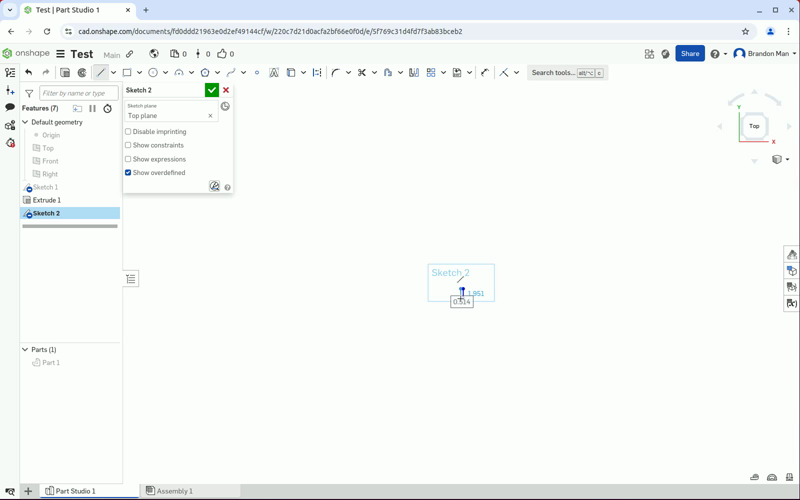
scroll(6)
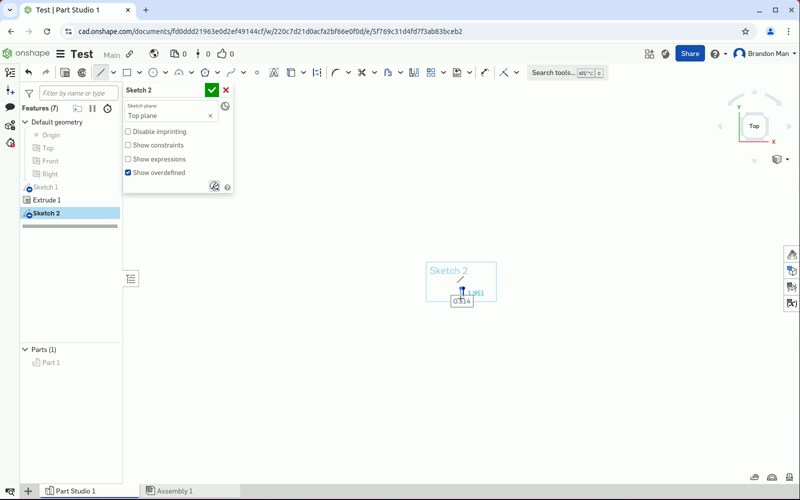
scroll(6)
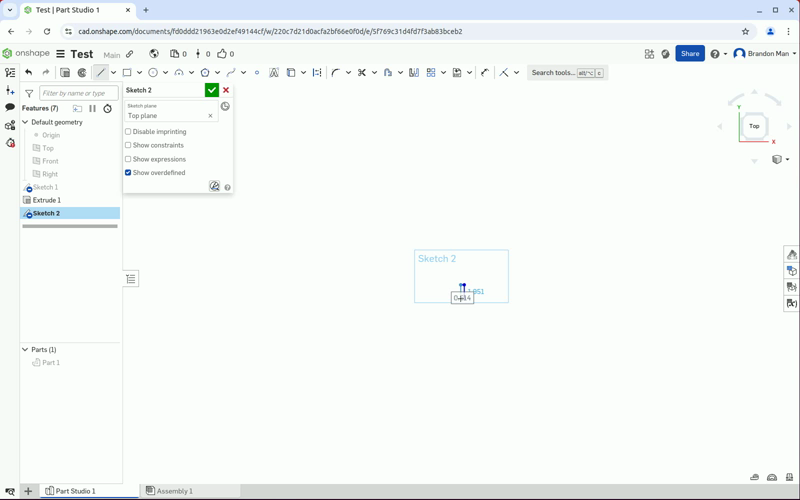
scroll(6)
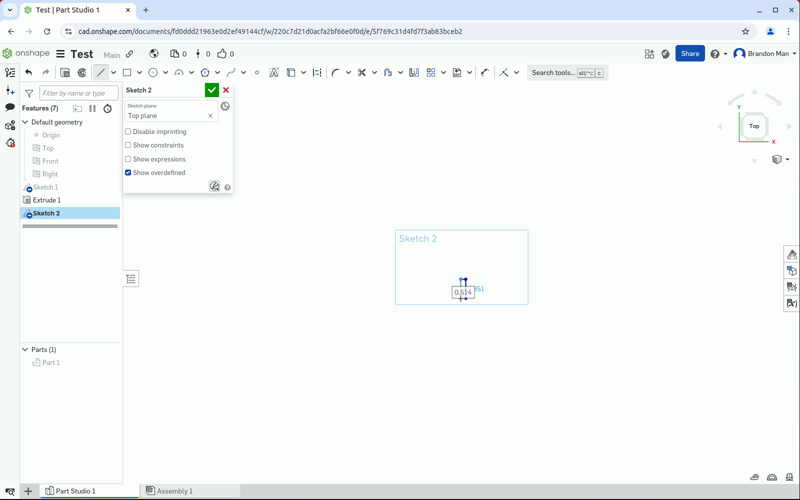
scroll(6)
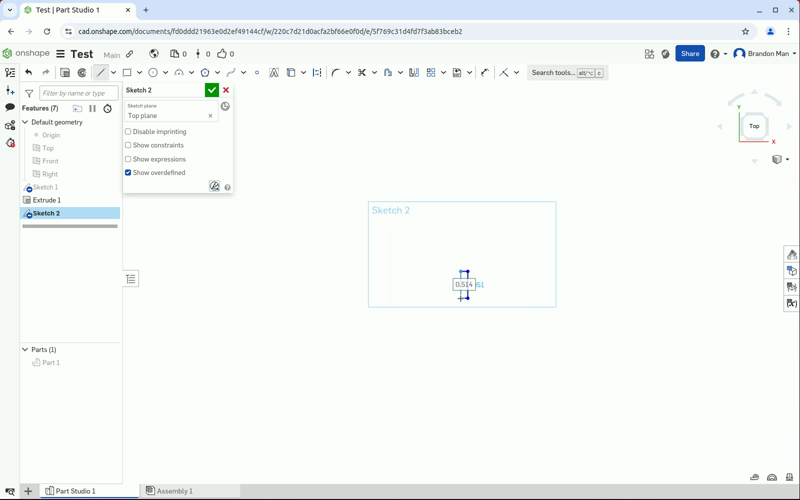
scroll(6)
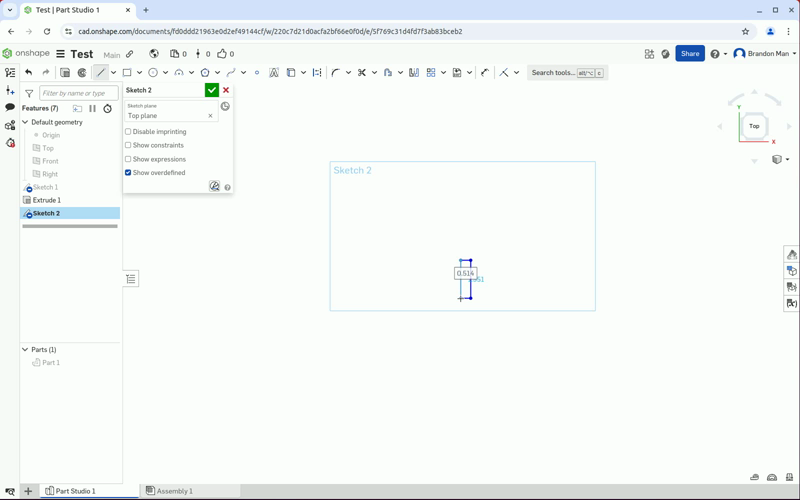
scroll(6)
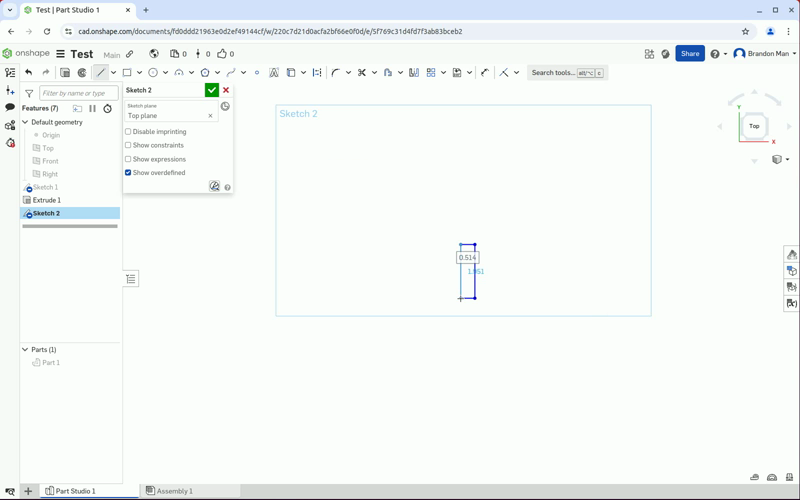
scroll(6)
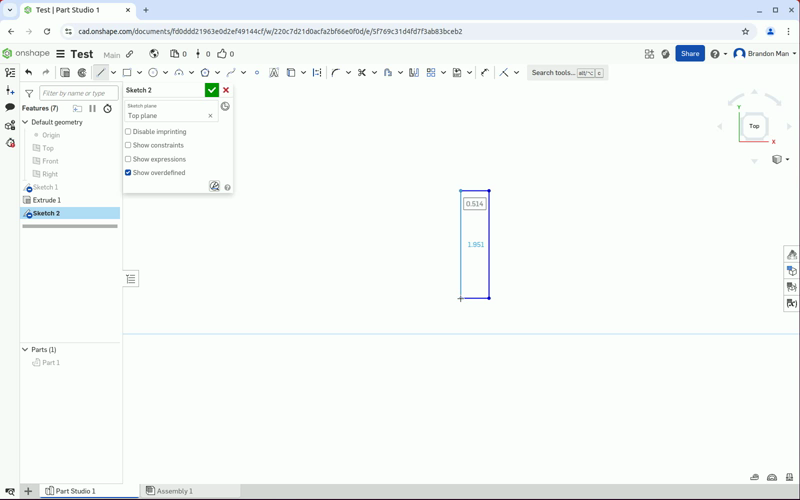
key_up(shift)
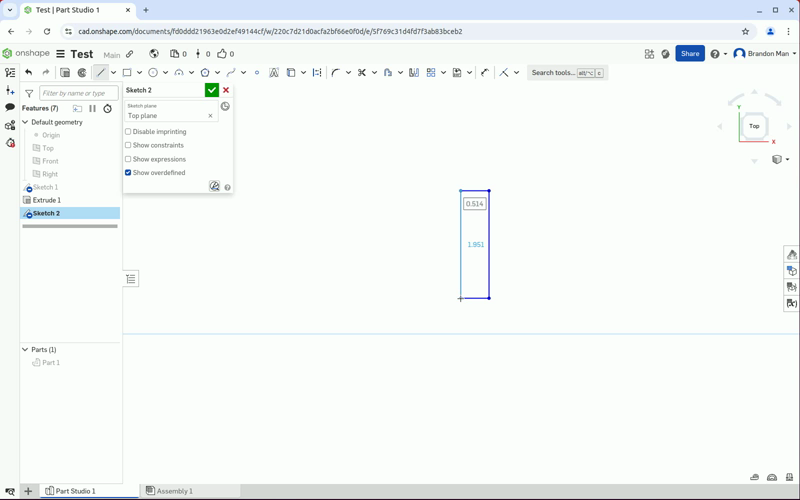
click(460, 298)
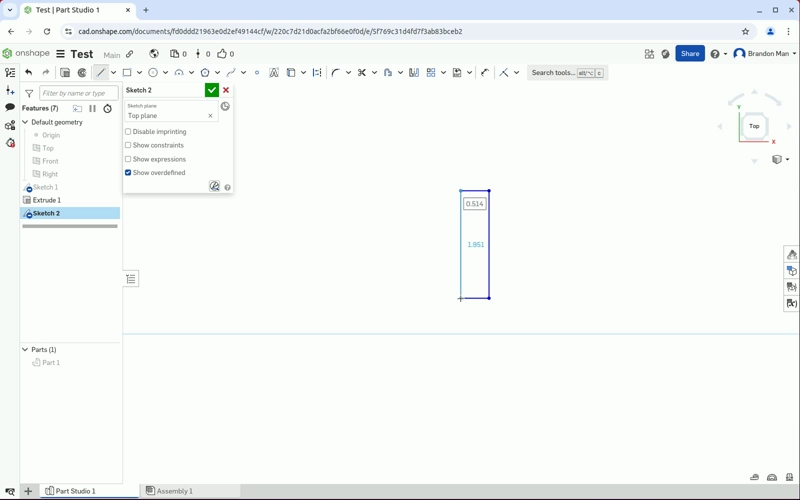
scroll(-6)
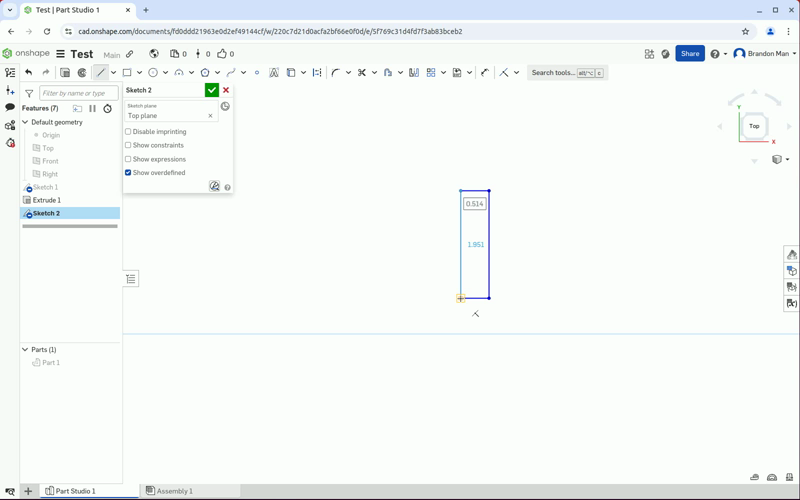
scroll(-6)
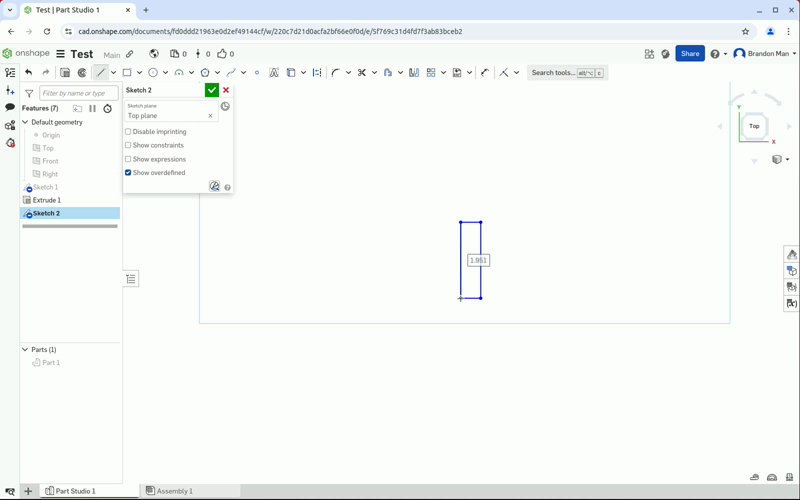
scroll(-6)
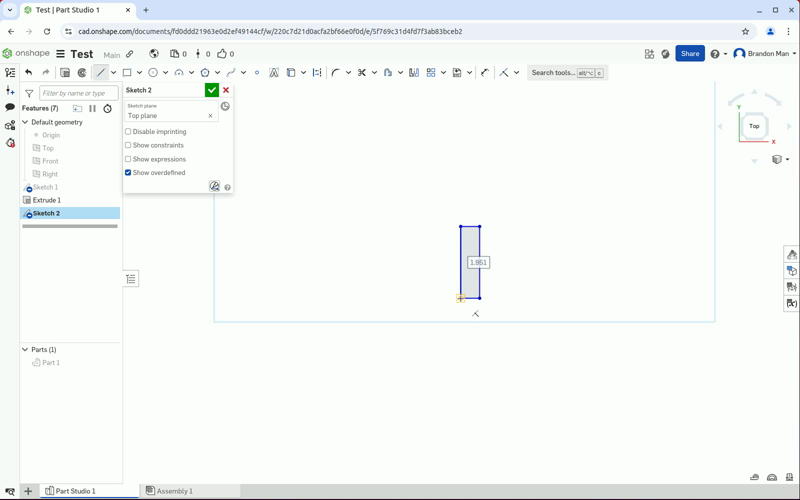
scroll(-6)
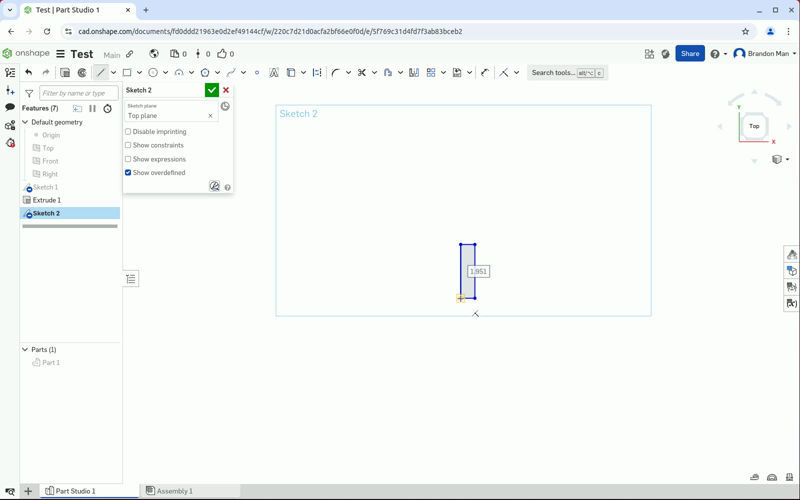
scroll(-6)
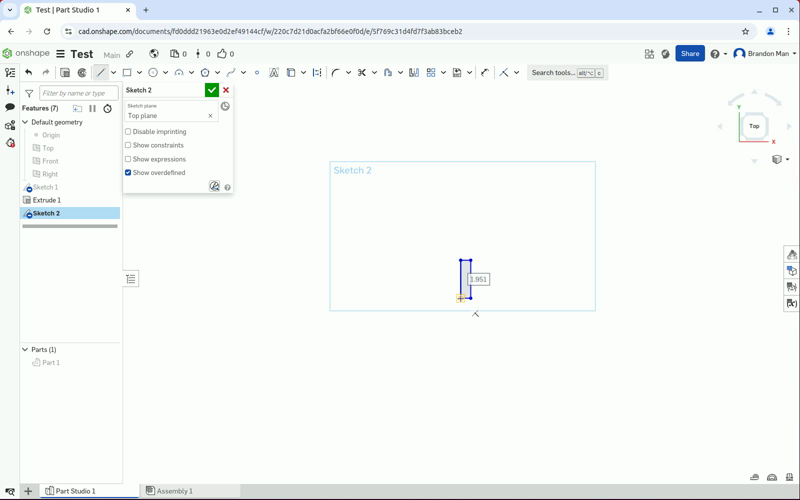
scroll(-6)
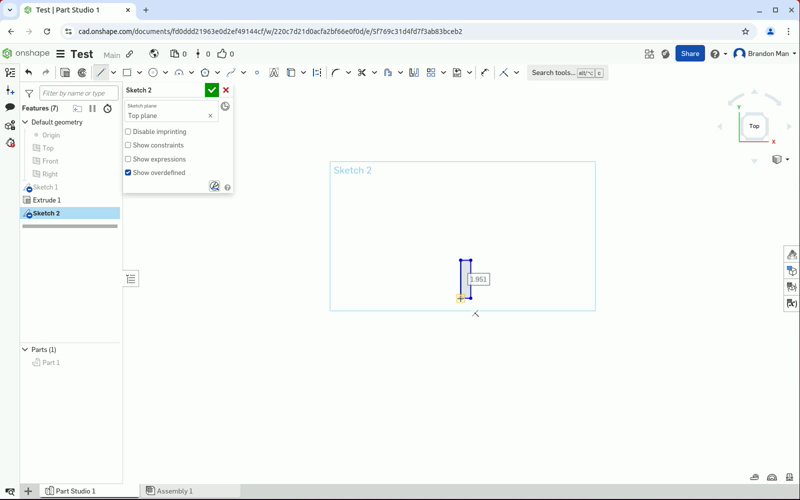
scroll(-6)
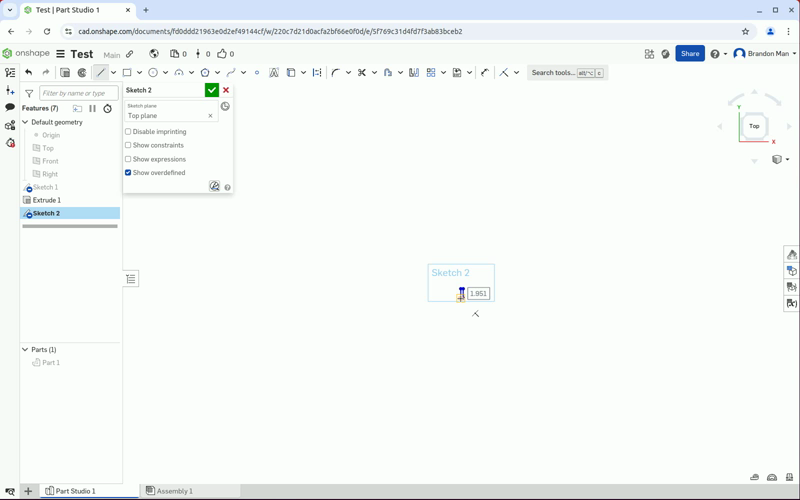
key(esc)
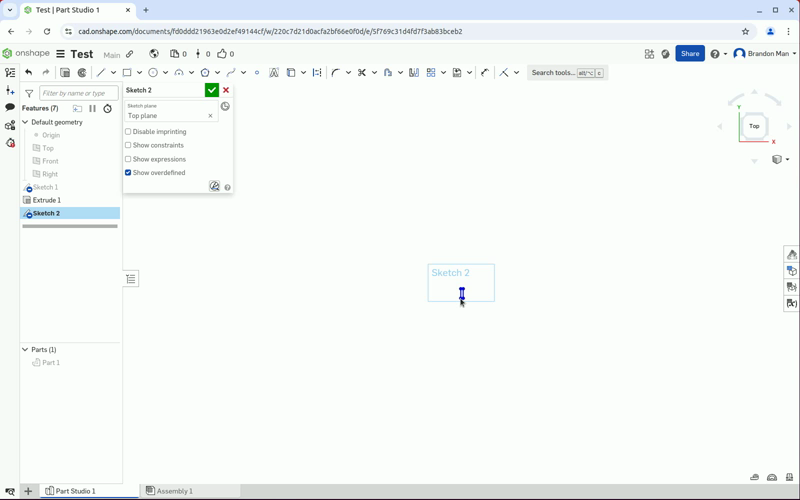
mouse_move(461, 289)
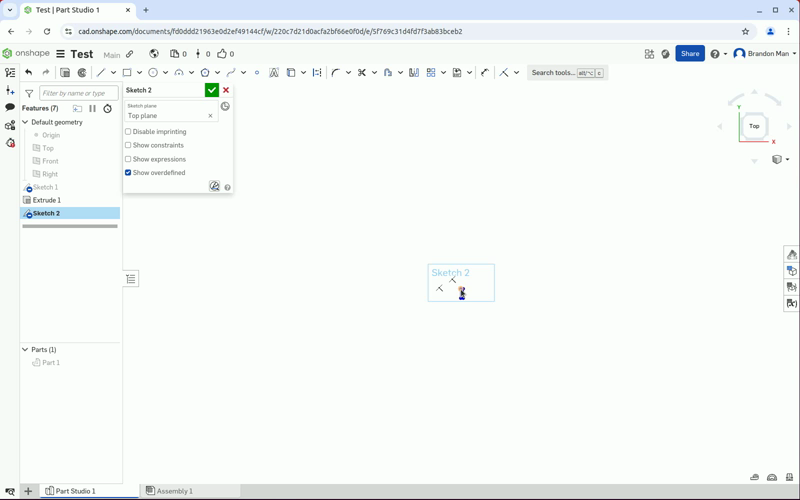
scroll(6)
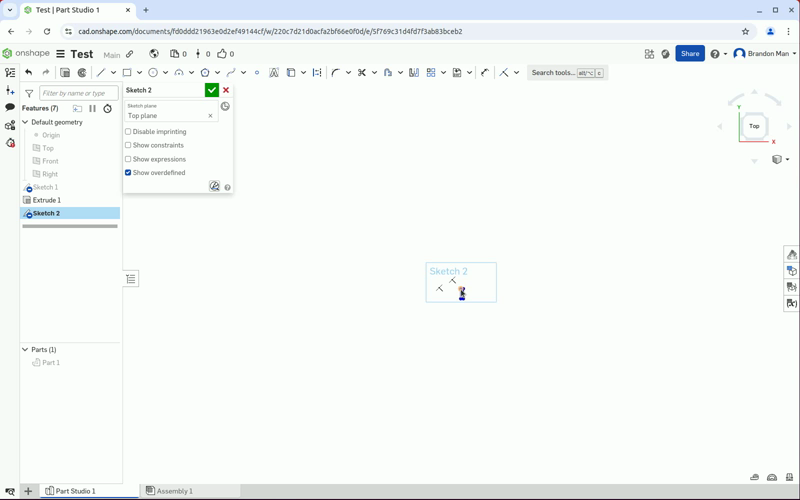
scroll(6)
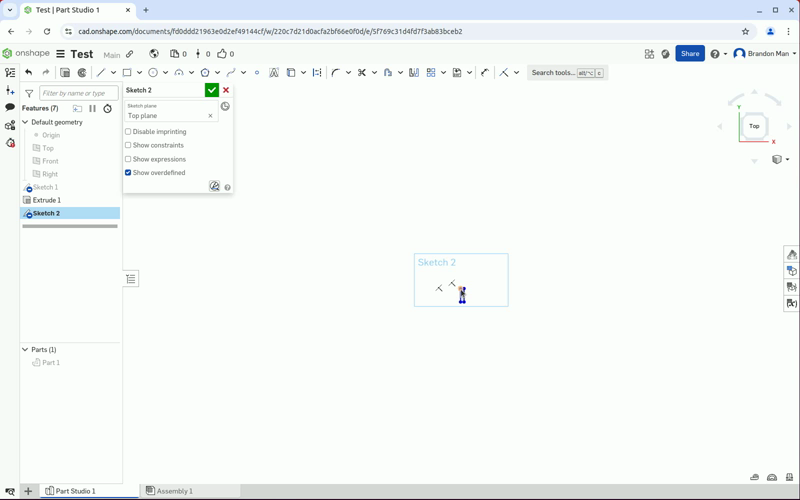
scroll(6)
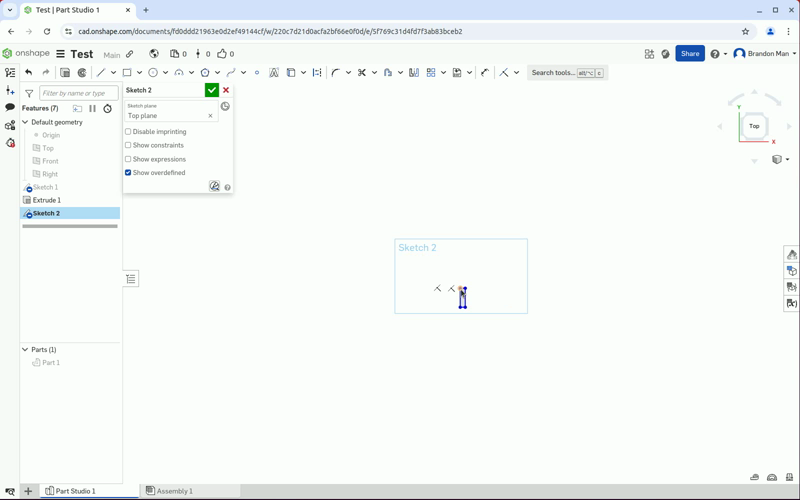
scroll(6)
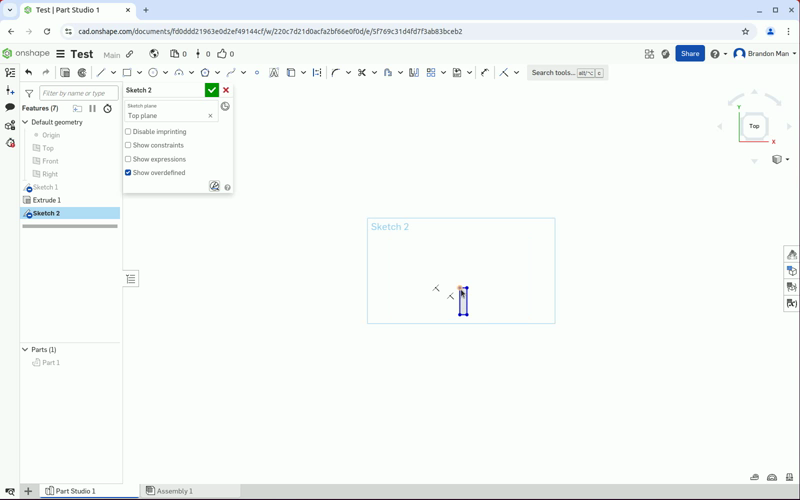
scroll(6)
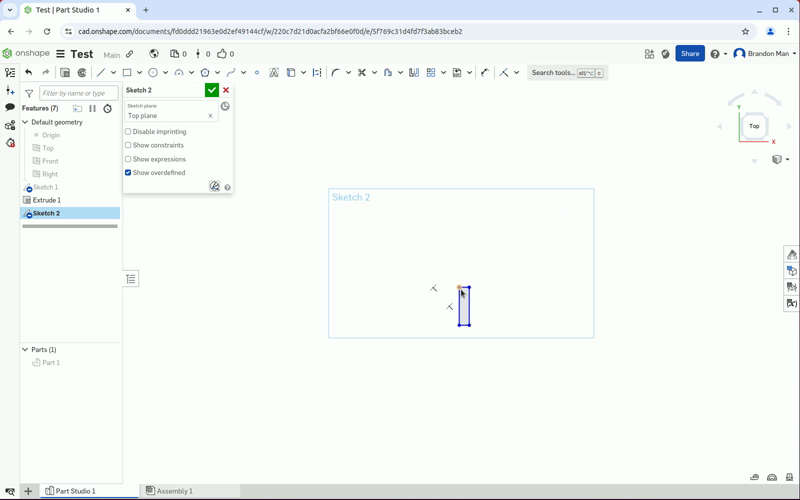
scroll(6)
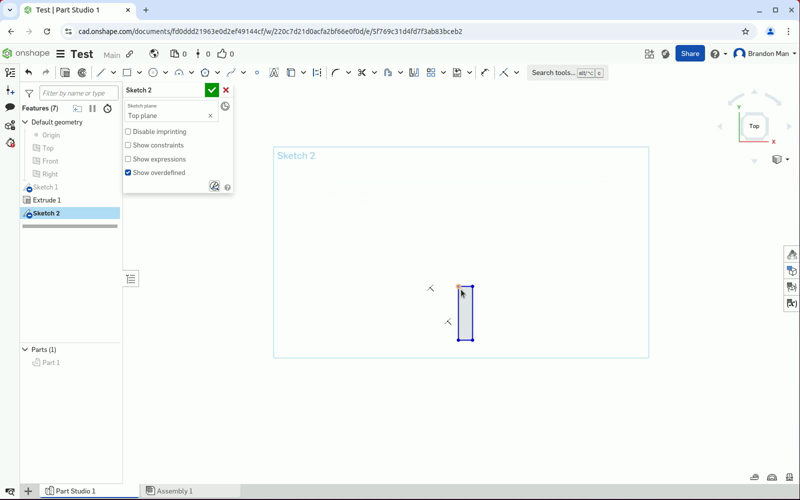
scroll(6)
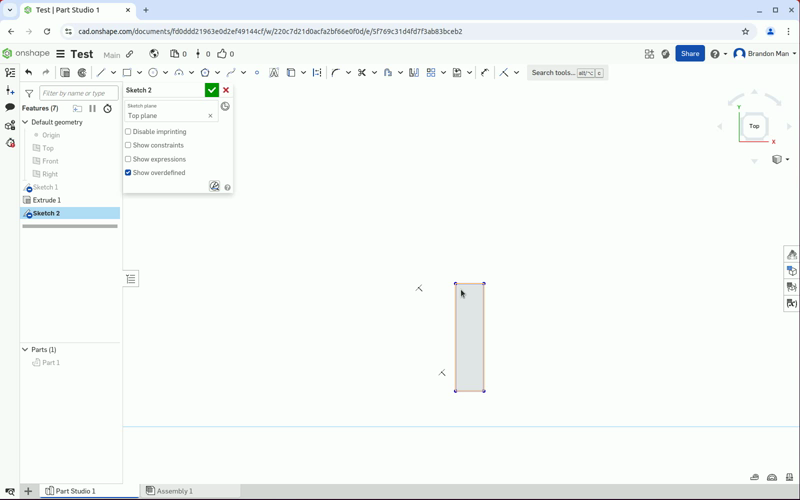
click(461, 289)
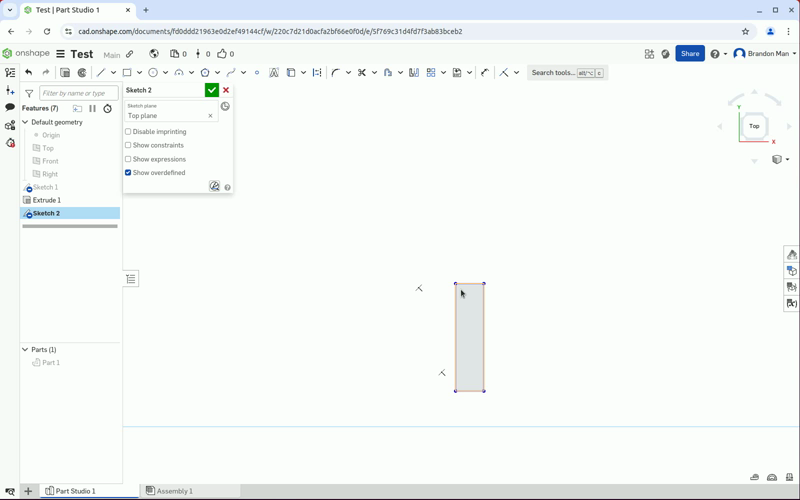
scroll(-6)
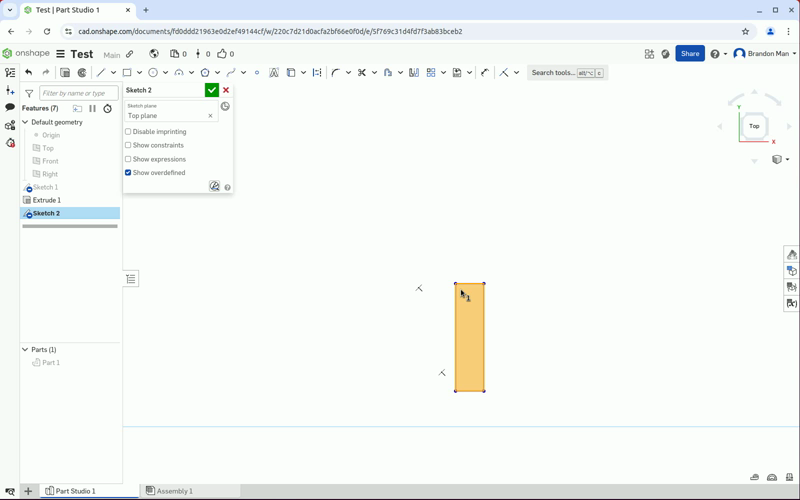
scroll(-6)
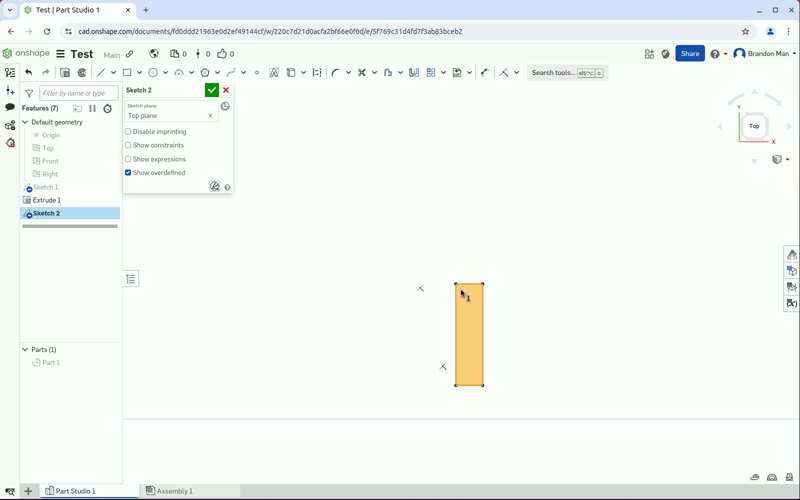
scroll(-6)
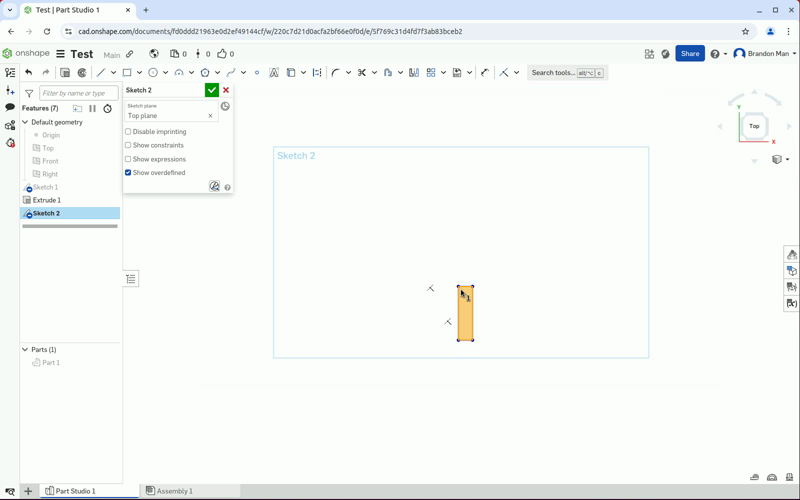
scroll(-6)
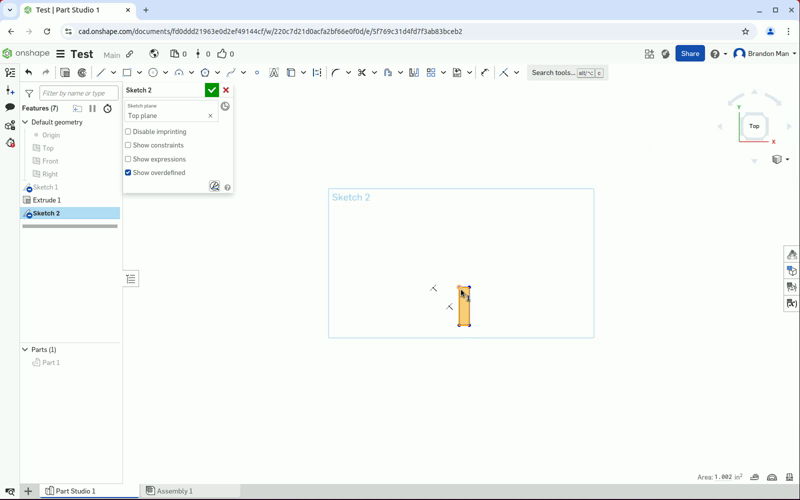
scroll(-6)
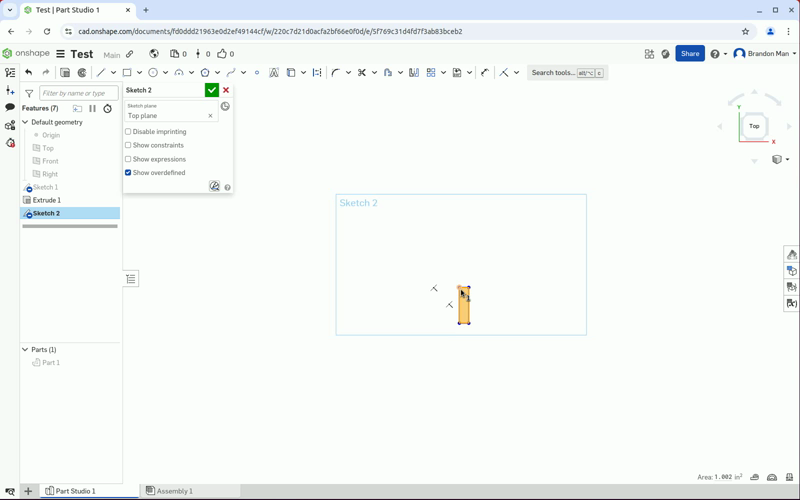
scroll(-6)
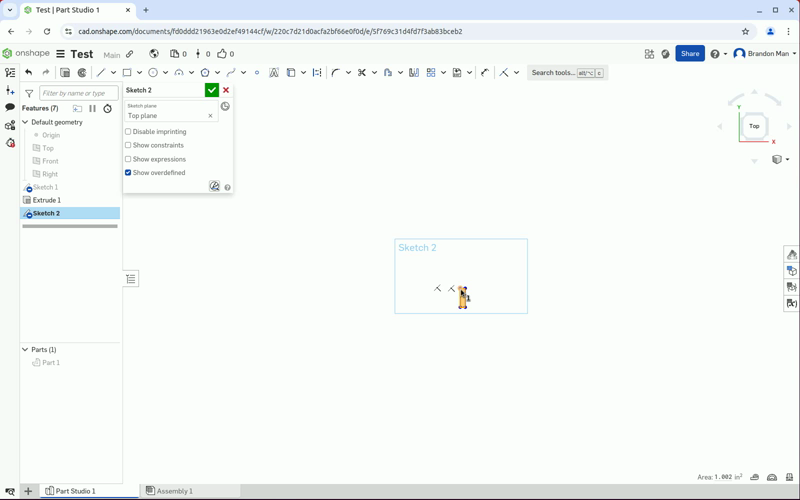
scroll(-6)
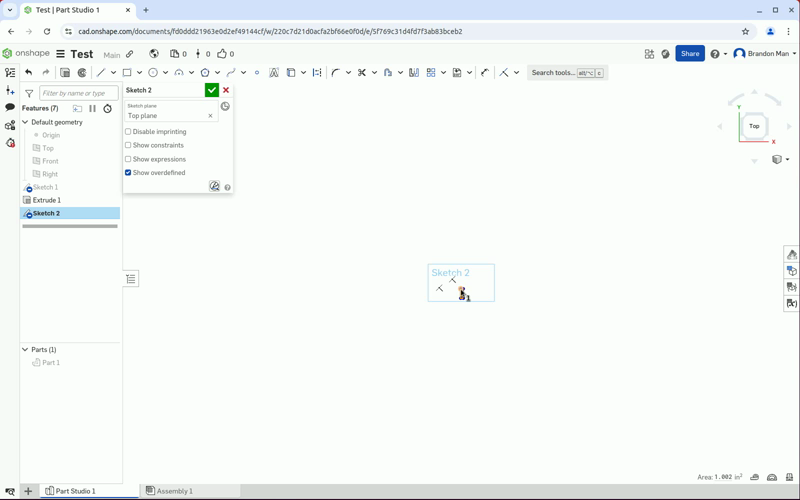
mouse_move(73, 352)
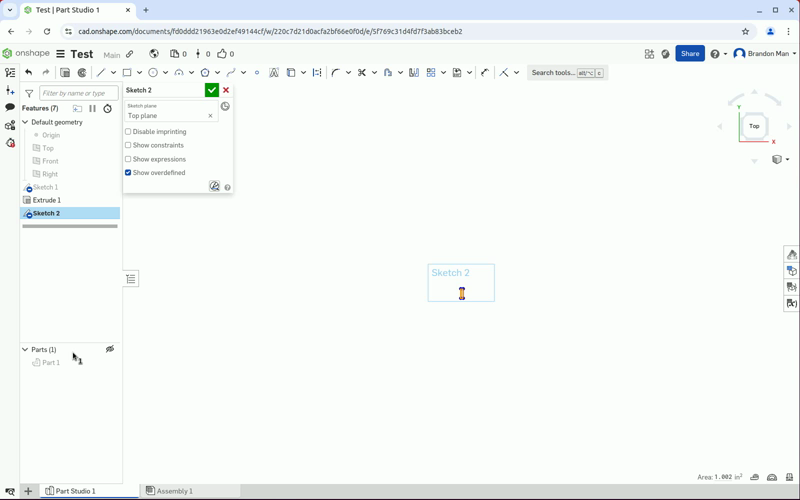
key(shift+y)
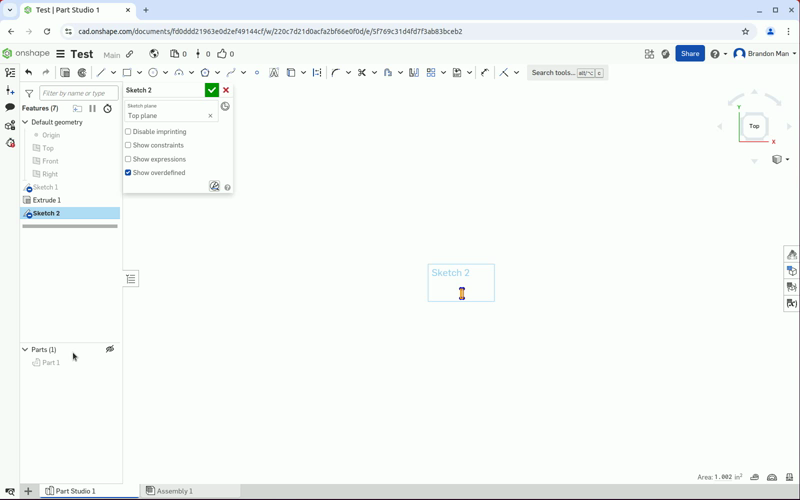
key(shift+e)
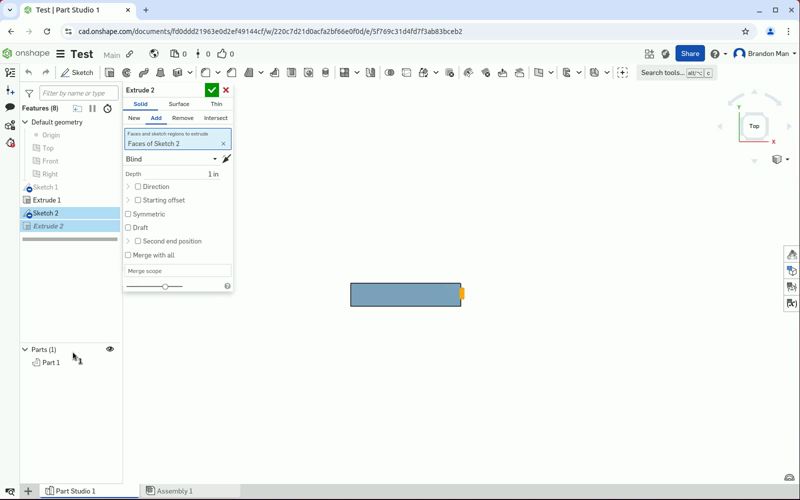
mouse_move(143, 106)
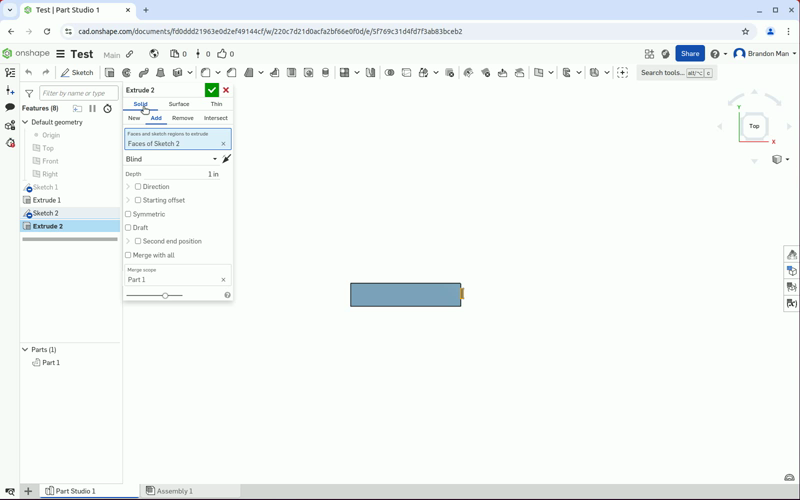
click(143, 106)
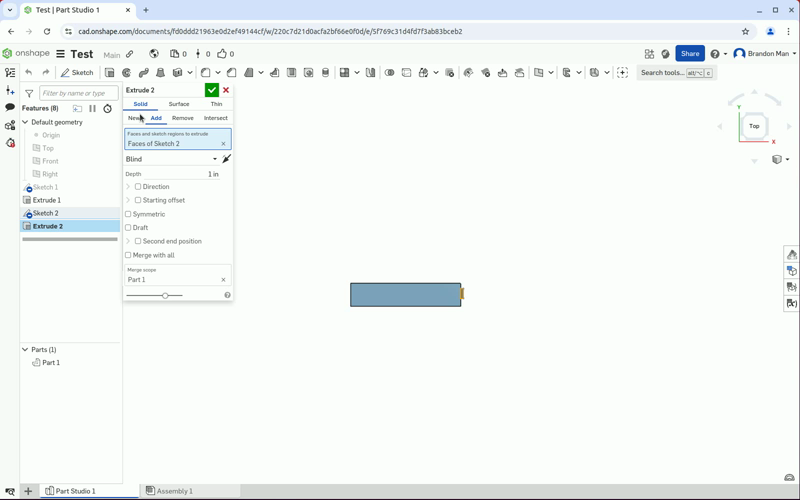
mouse_move(137, 120)
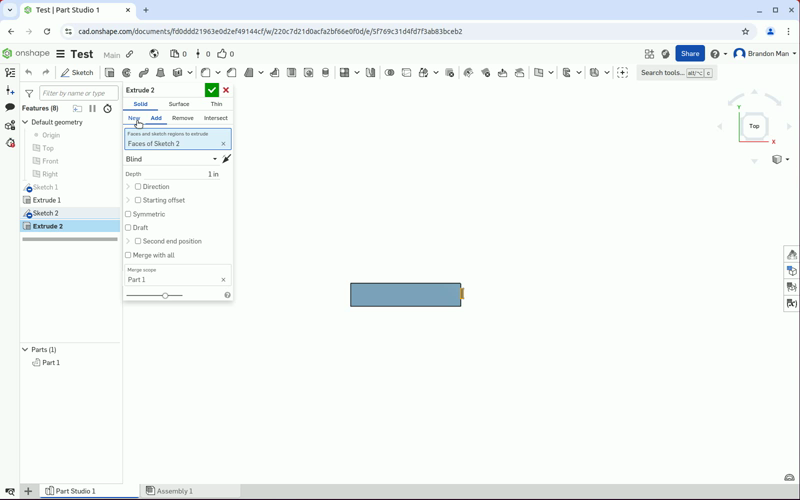
click(137, 120)
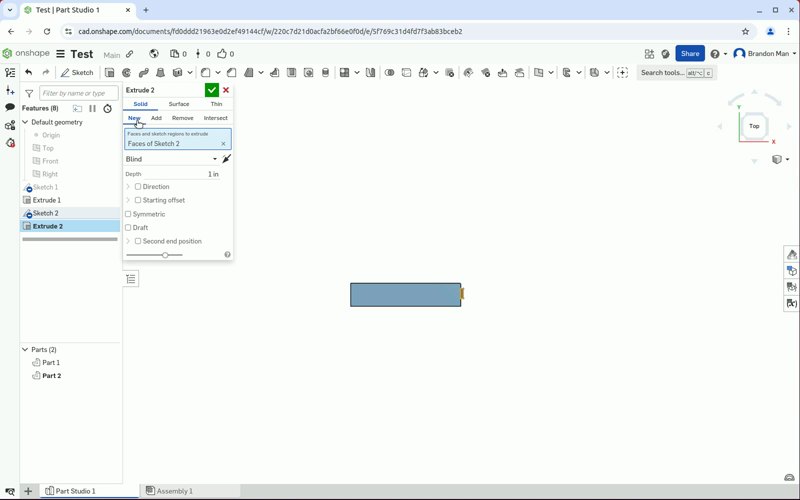
key(tab, 4)
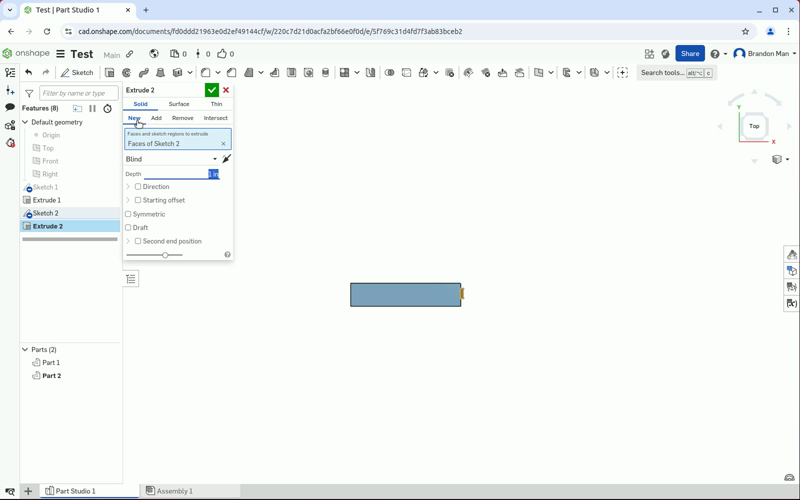
text(0.481)
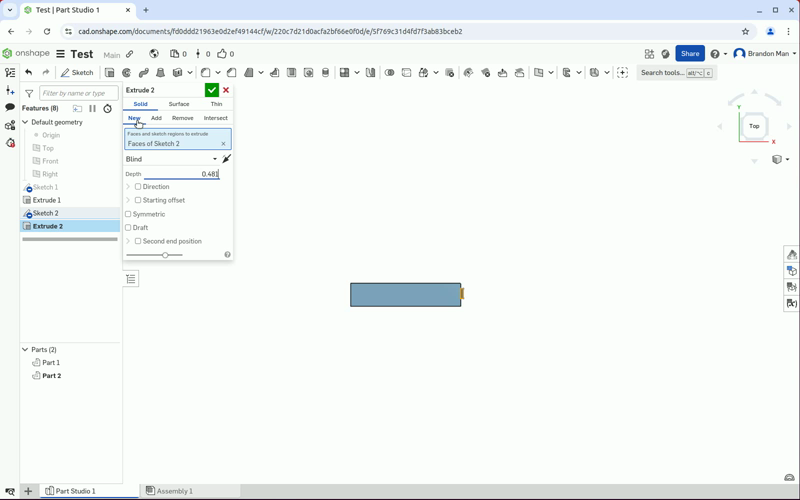
key(enter)
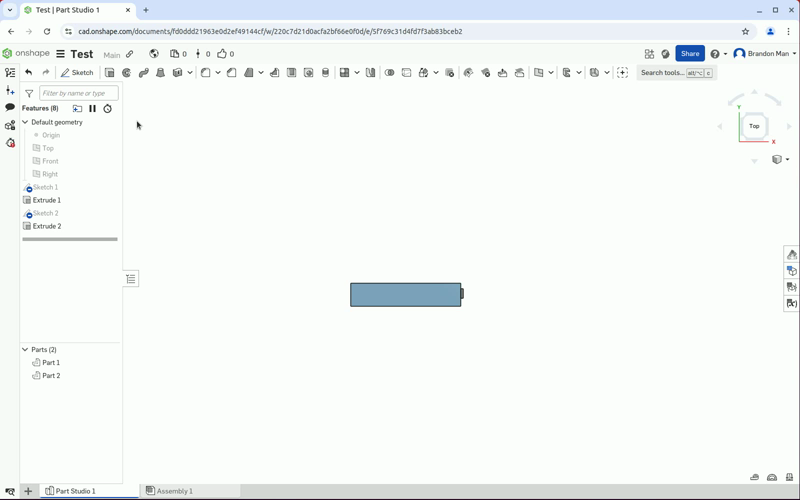
key(shift+h)
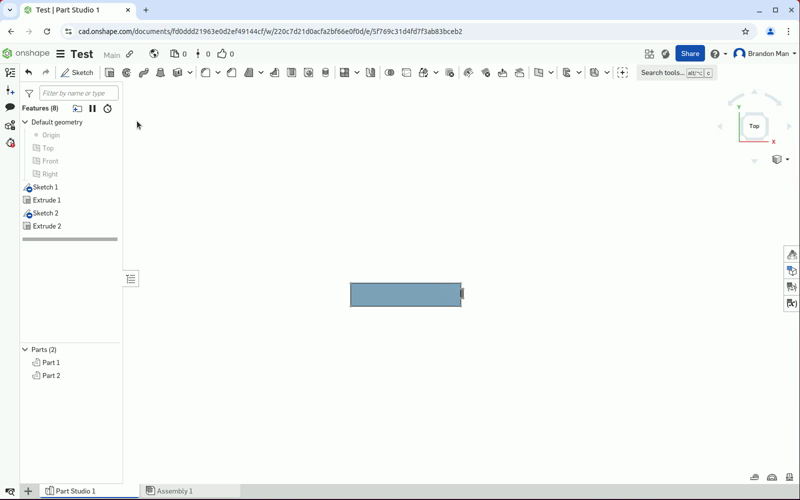
key(shift+h)
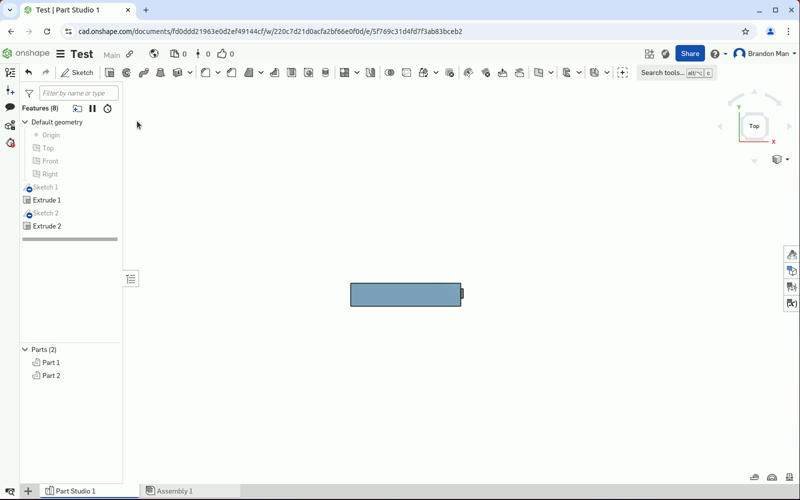
mouse_move(73, 189)
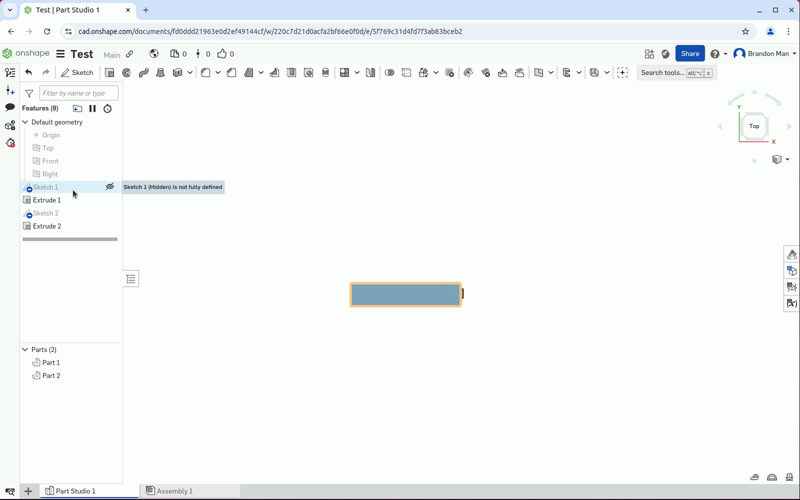
click(73, 189)
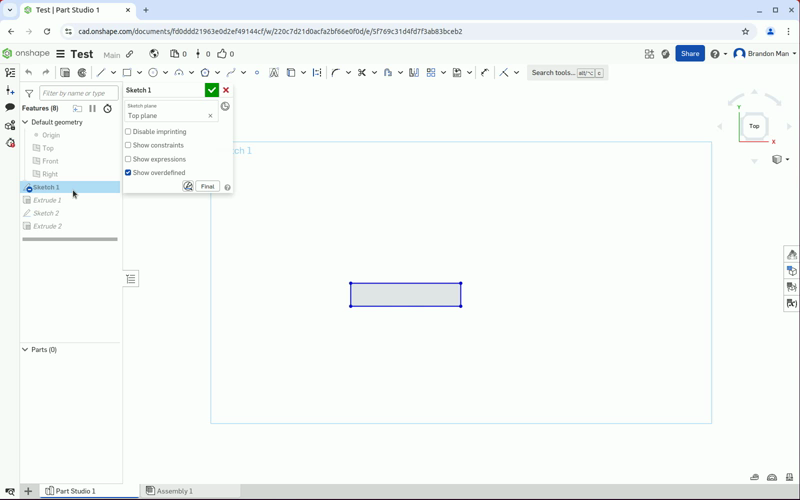
mouse_move(229, 92)
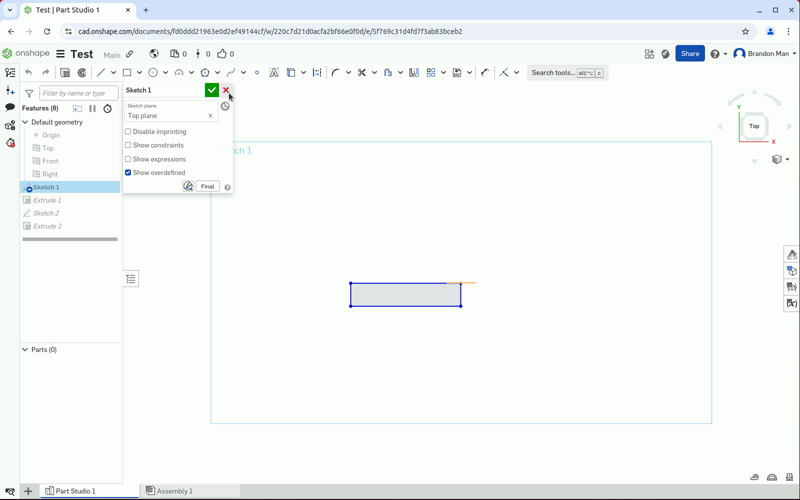
click(229, 92)
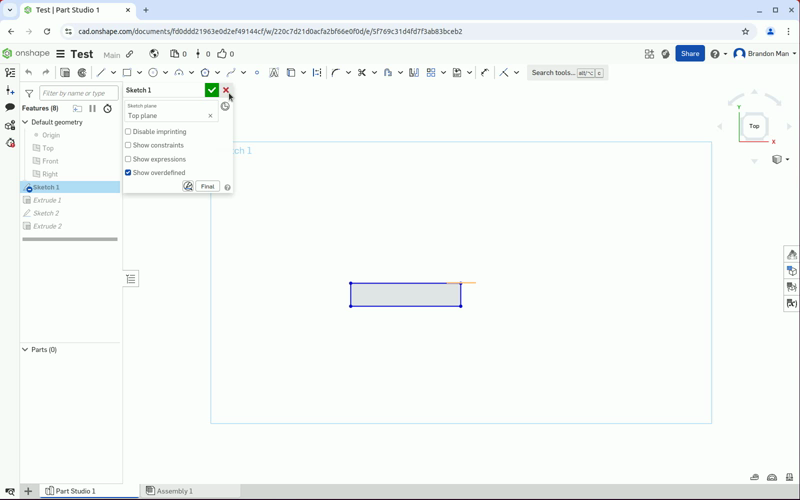
key(shift+s)
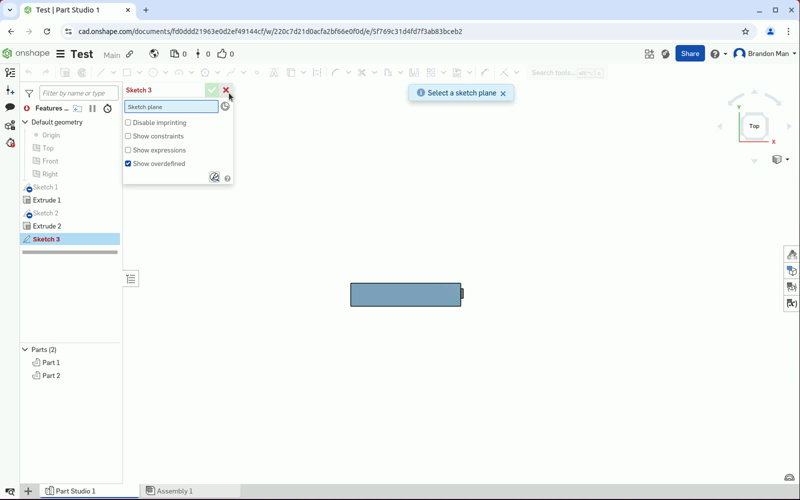
mouse_move(73, 150)
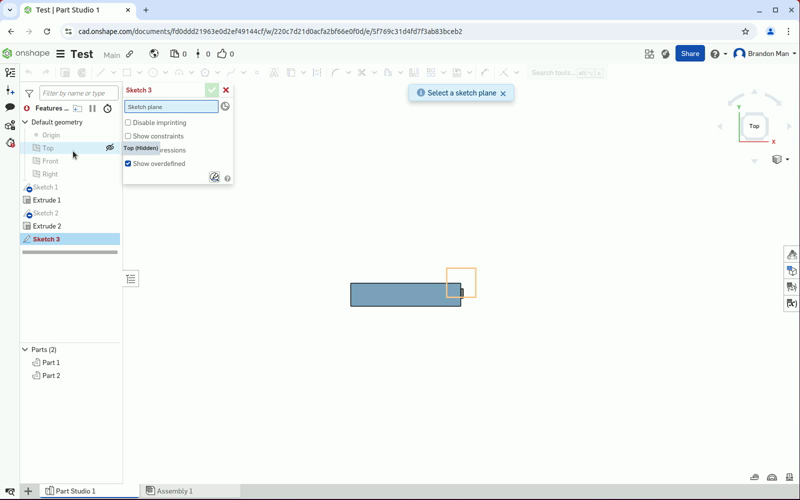
click(73, 150)
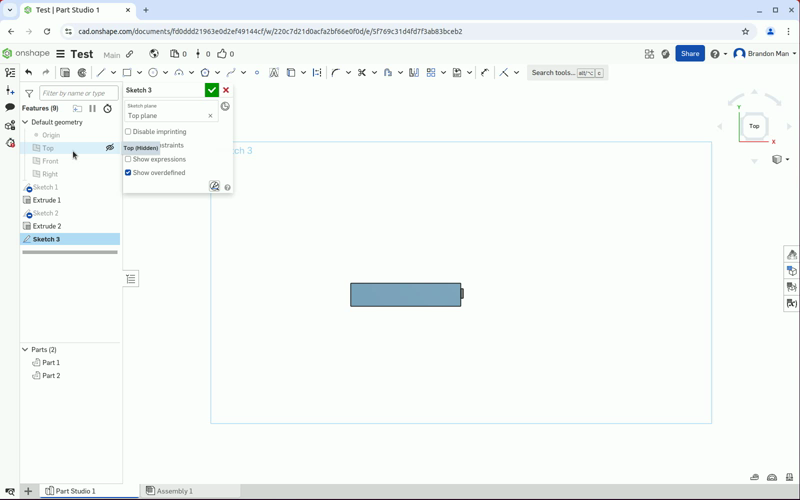
mouse_move(73, 352)
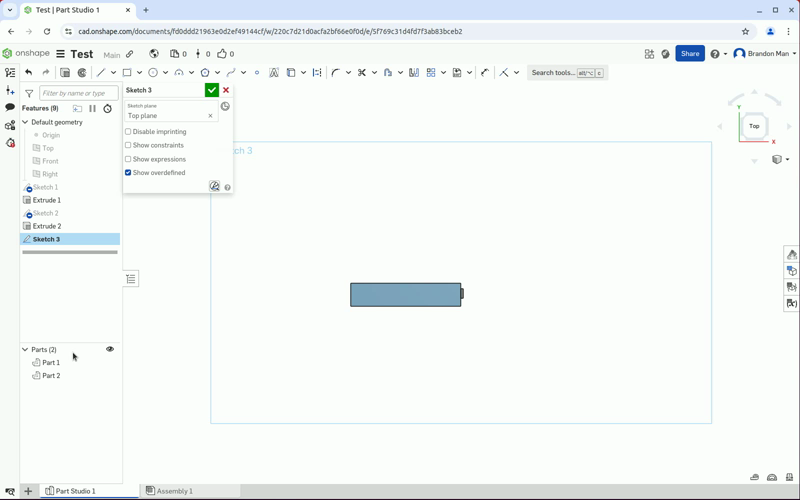
key(y)
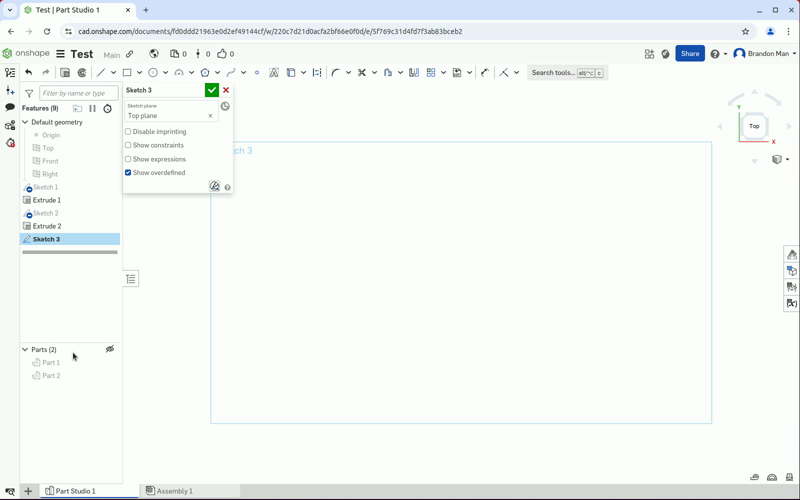
key(l)
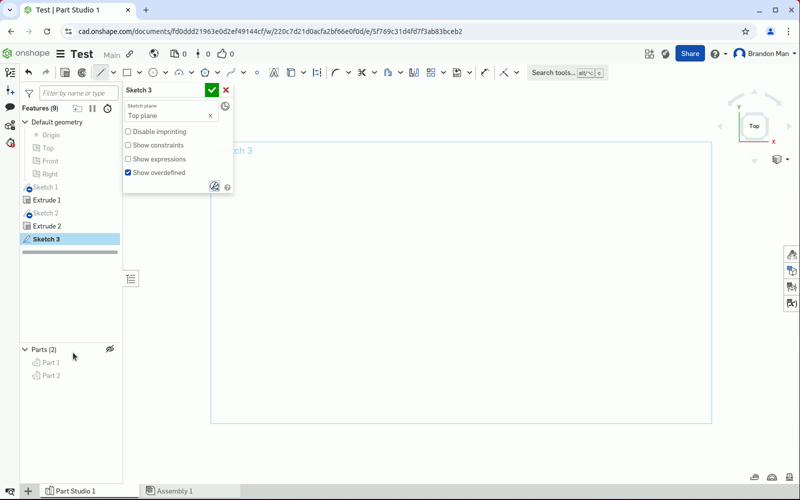
key_down(shift)
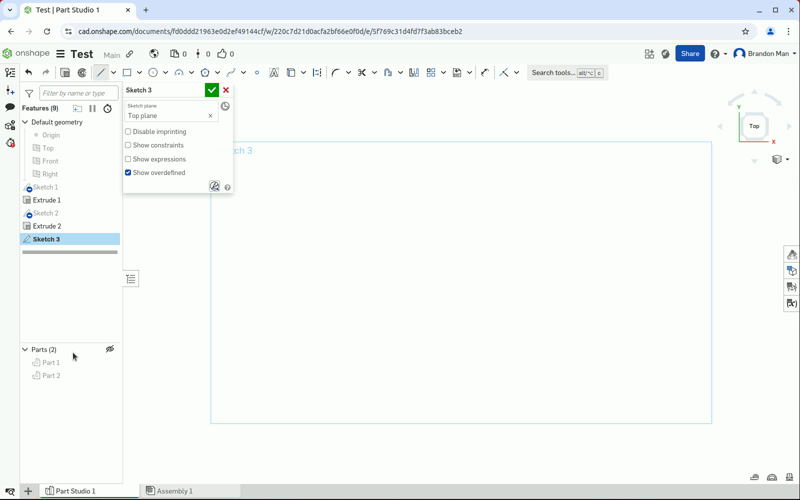
mouse_move(348, 298)
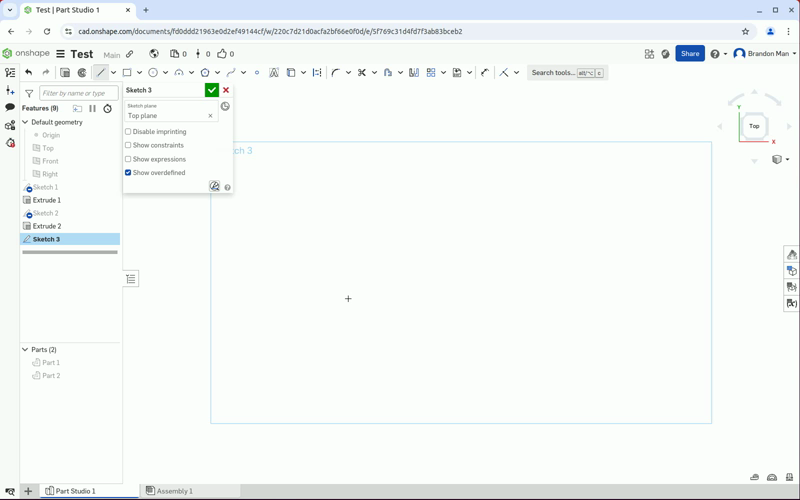
click(348, 298)
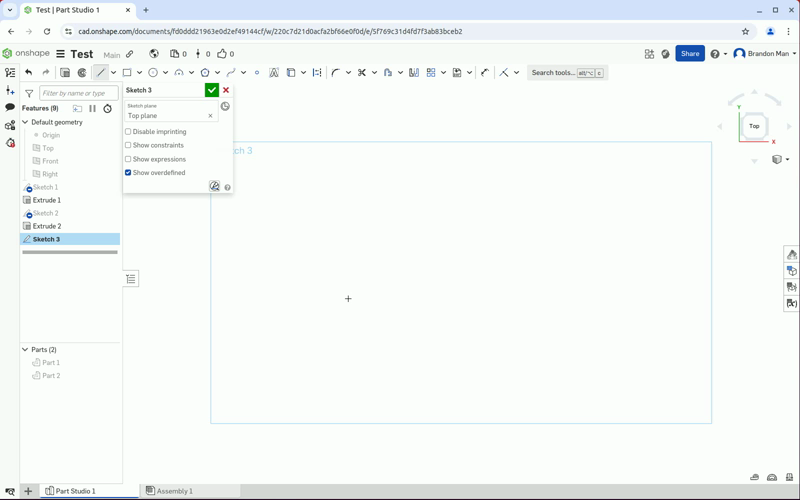
key_up(shift)
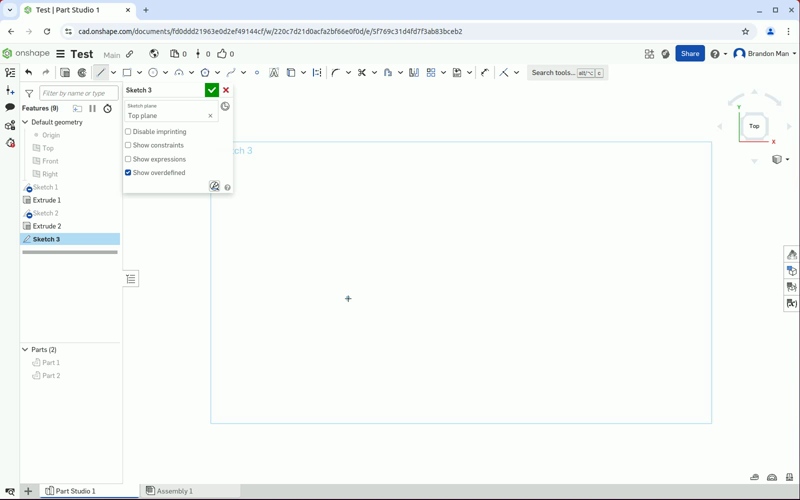
key_down(shift)
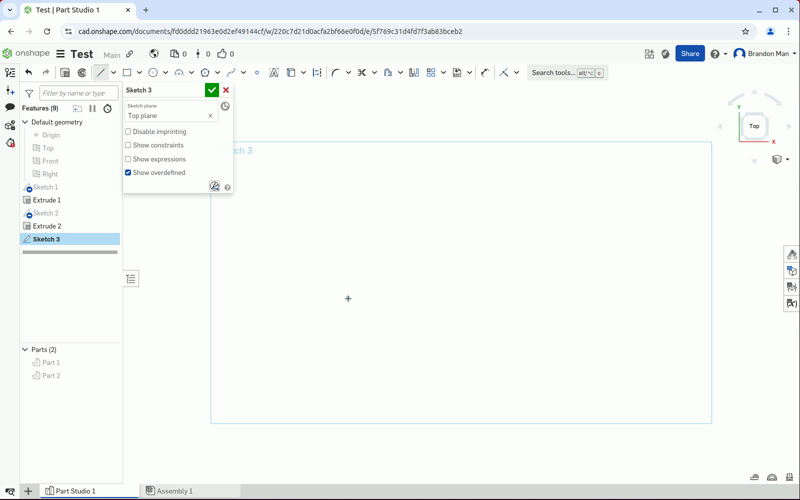
mouse_move(378, 298)
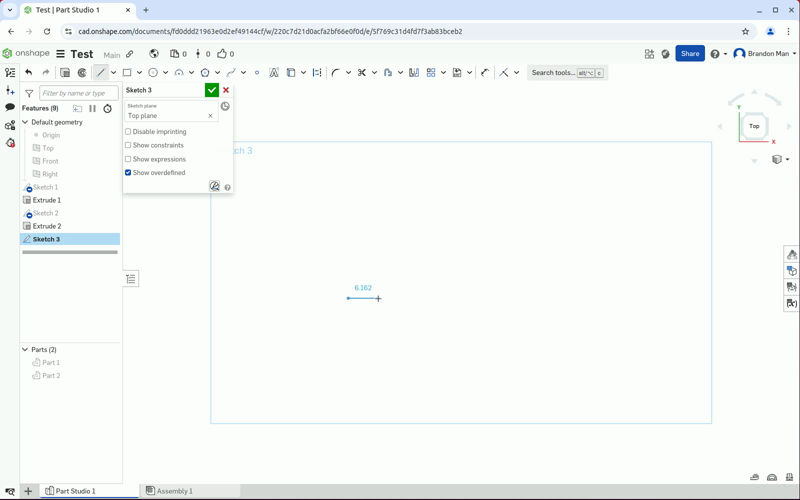
mouse_move(350, 298)
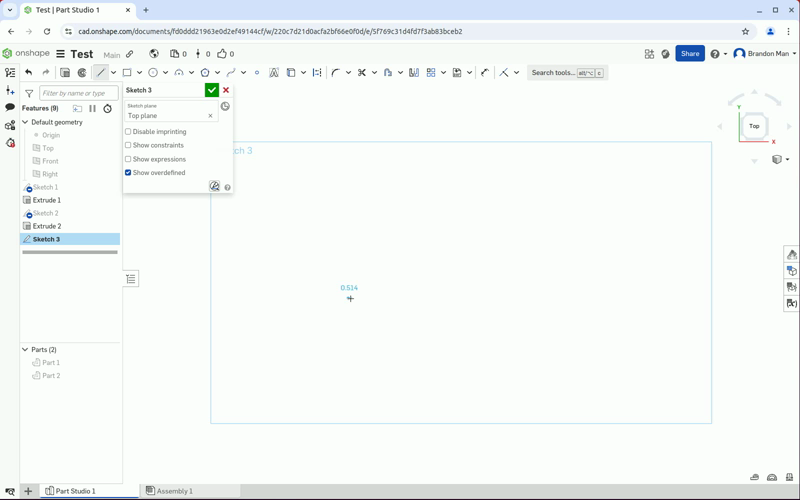
scroll(6)
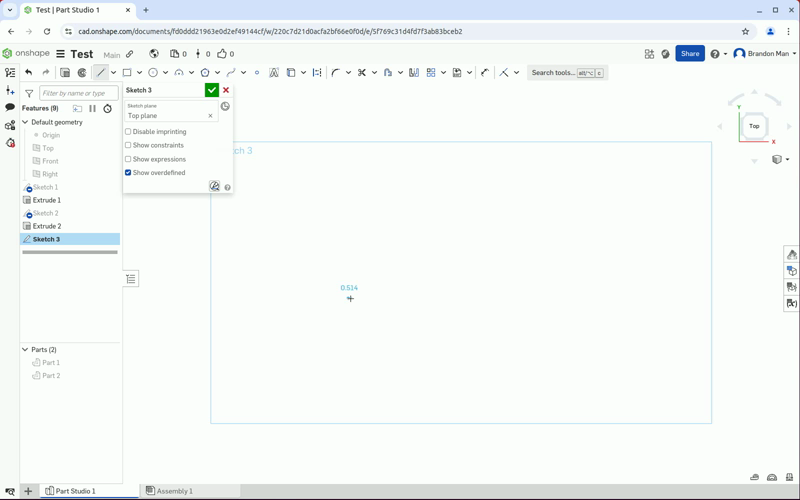
scroll(6)
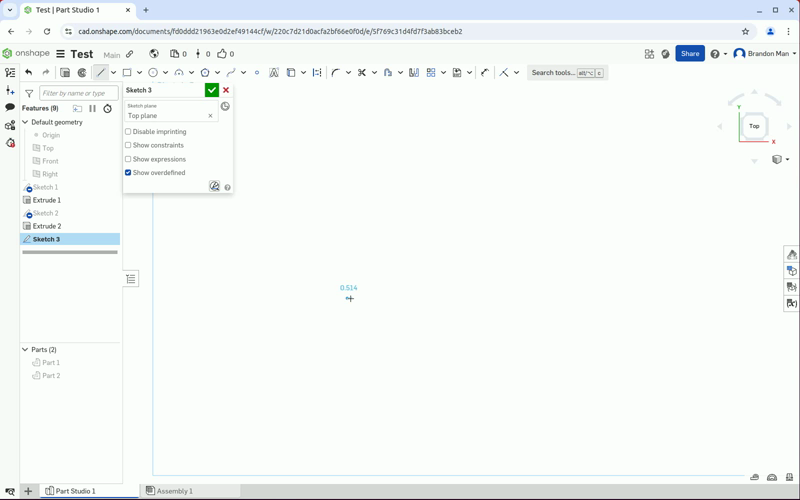
scroll(6)
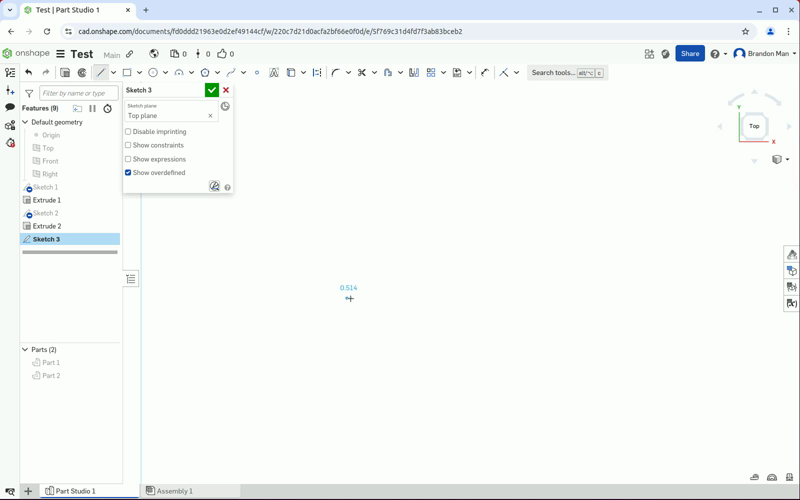
scroll(6)
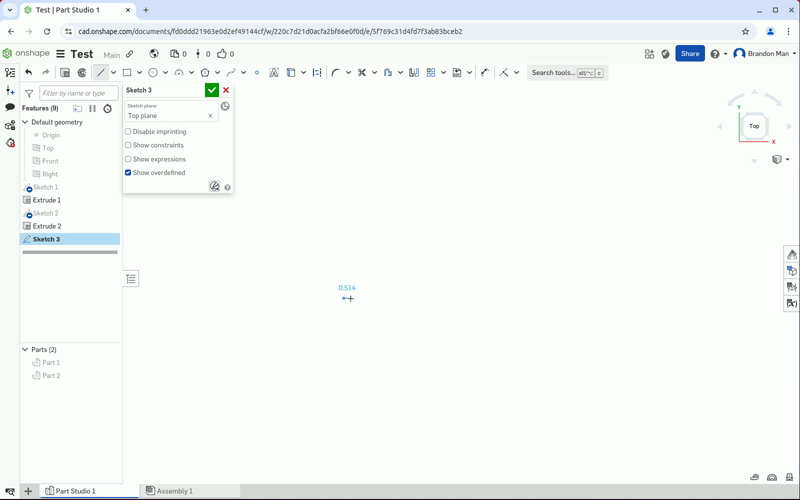
scroll(6)
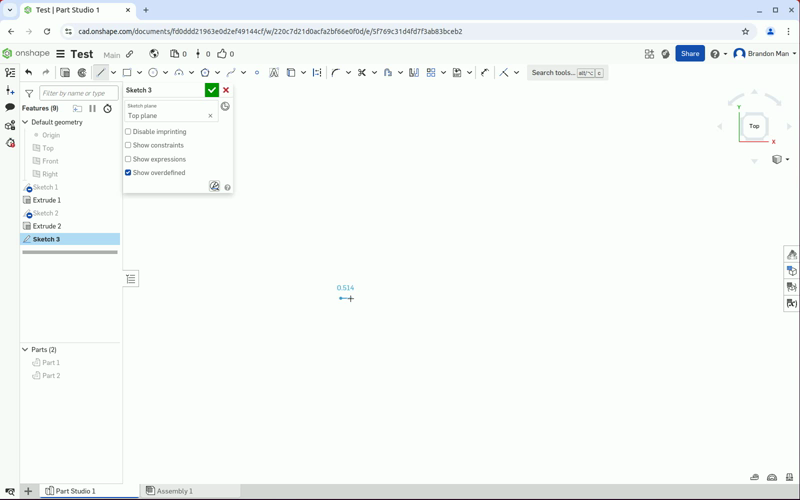
scroll(6)
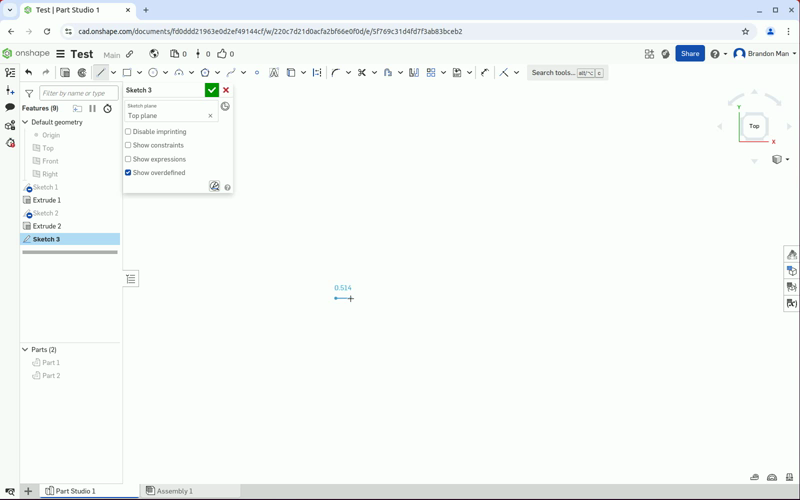
scroll(6)
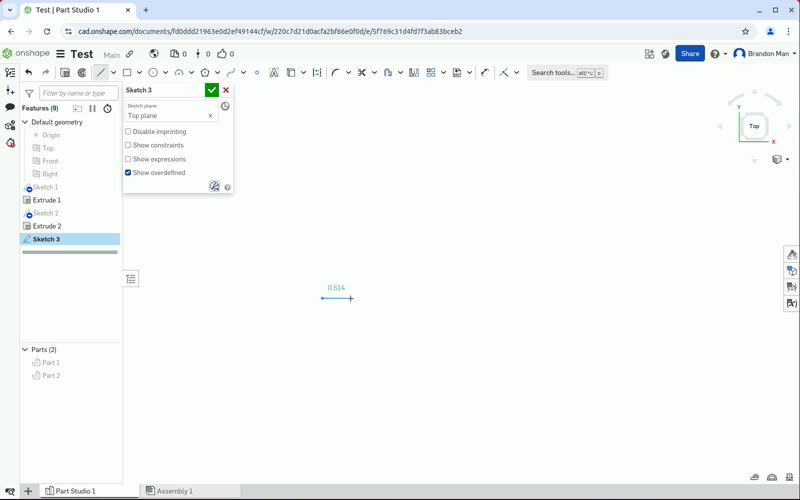
click(350, 298)
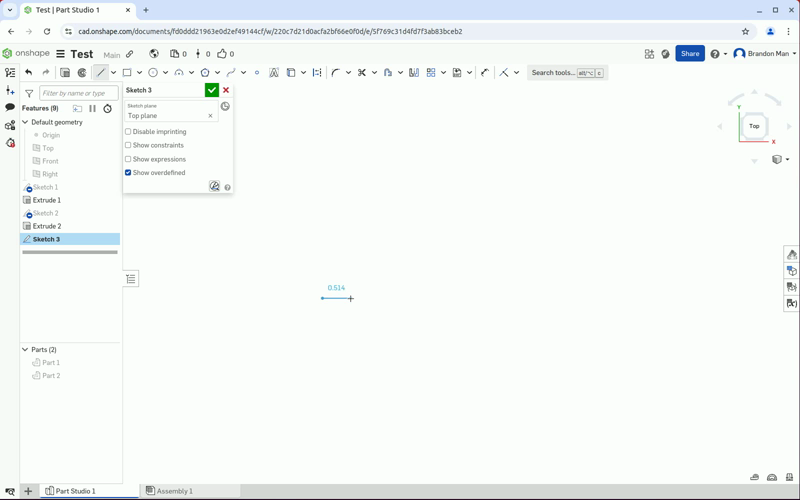
scroll(-6)
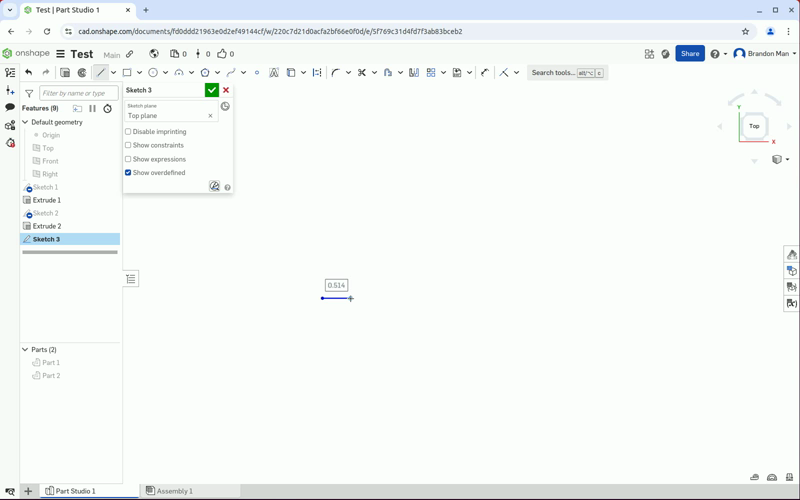
scroll(-6)
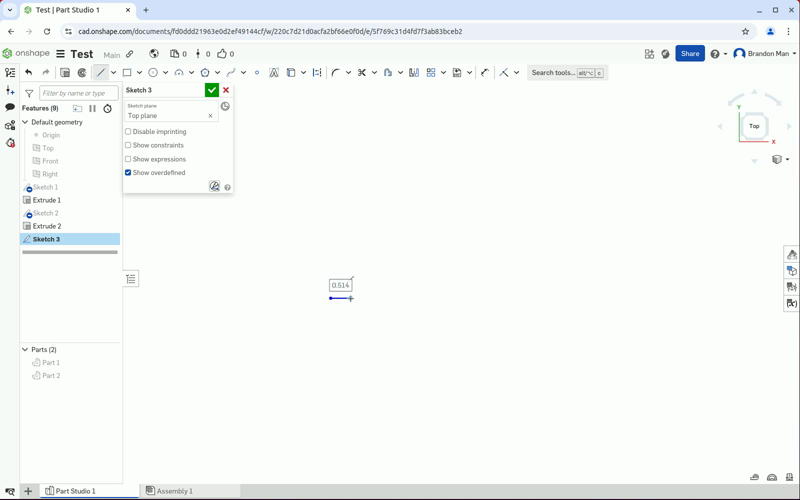
scroll(-6)
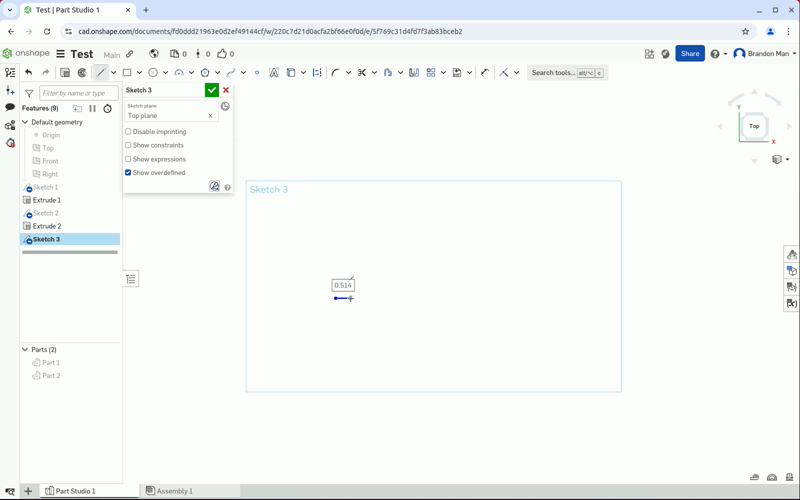
scroll(-6)
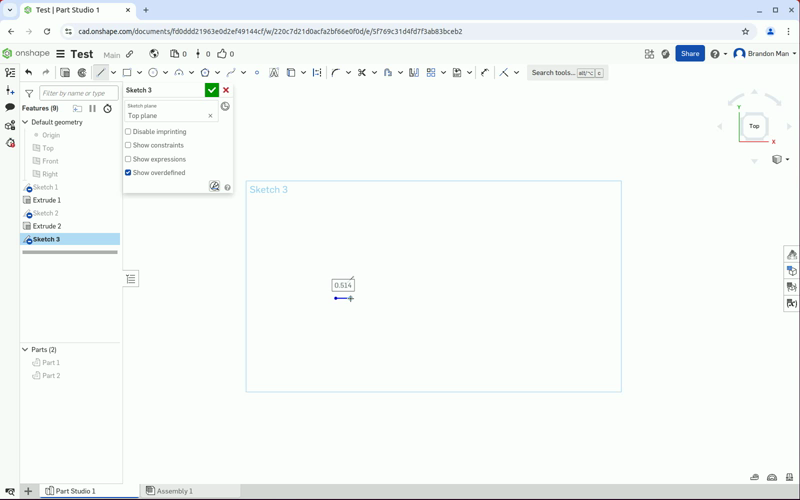
scroll(-6)
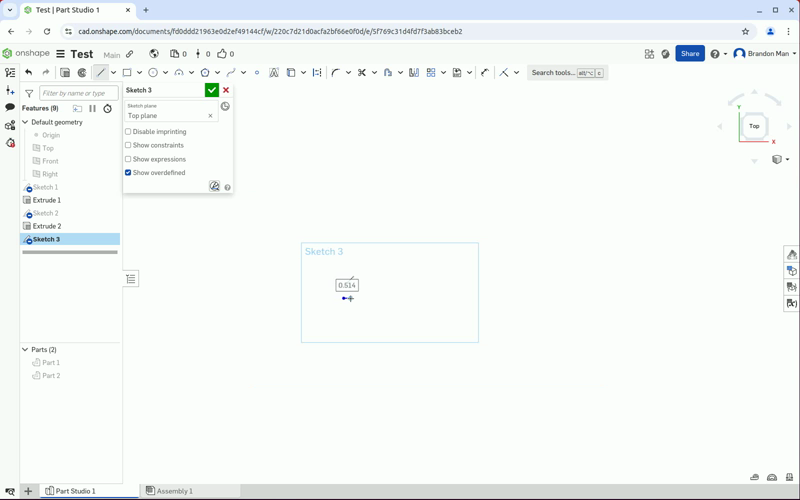
scroll(-6)
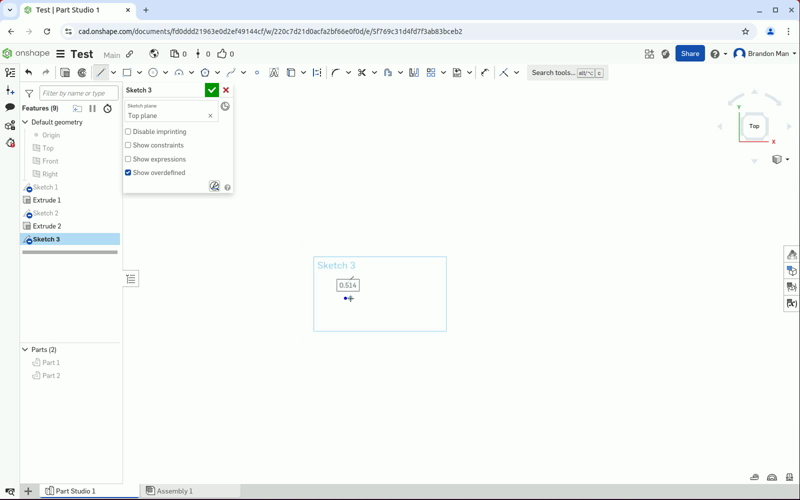
scroll(-6)
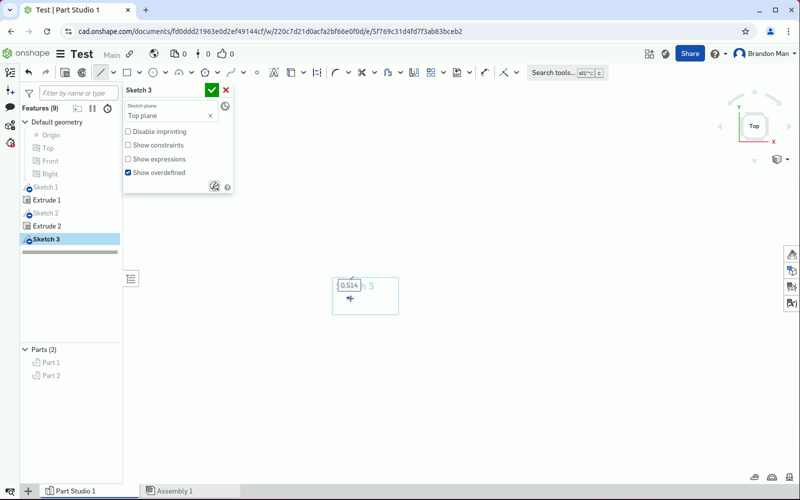
key_up(shift)
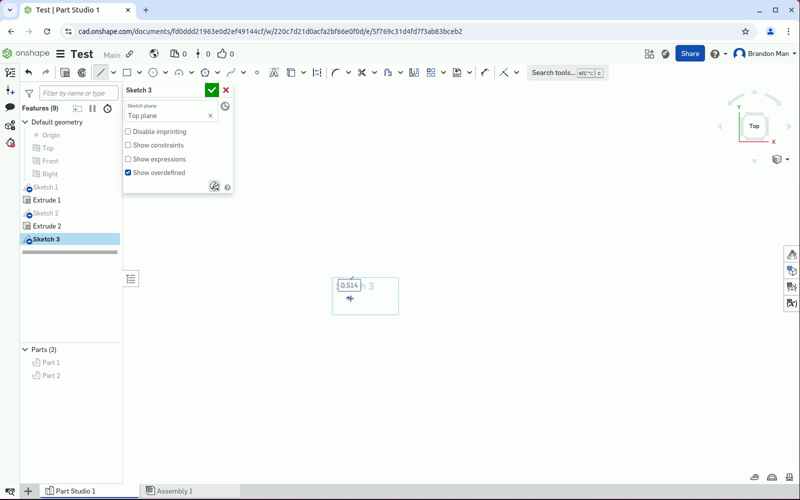
key_down(shift)
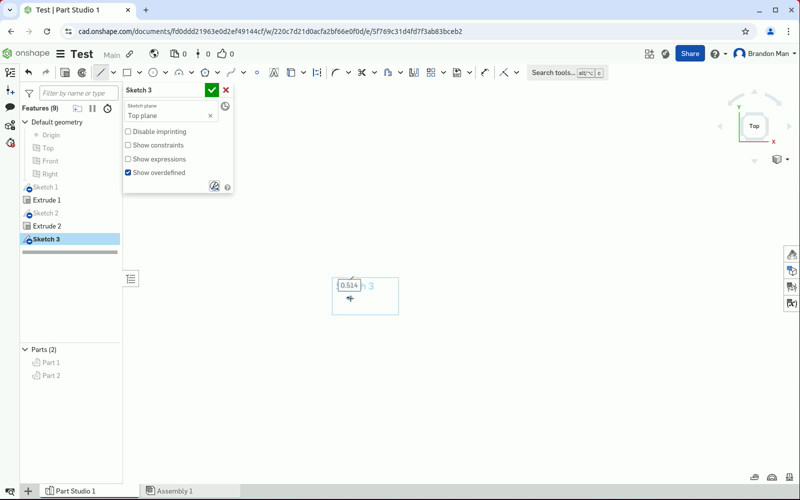
mouse_move(380, 298)
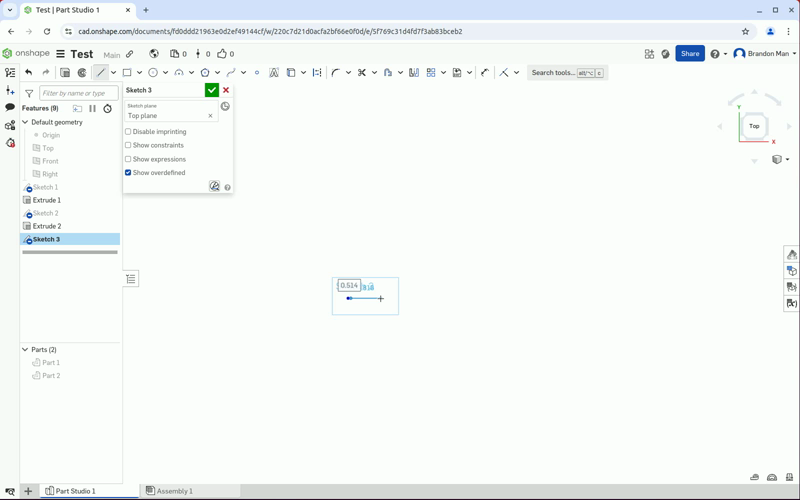
mouse_move(350, 288)
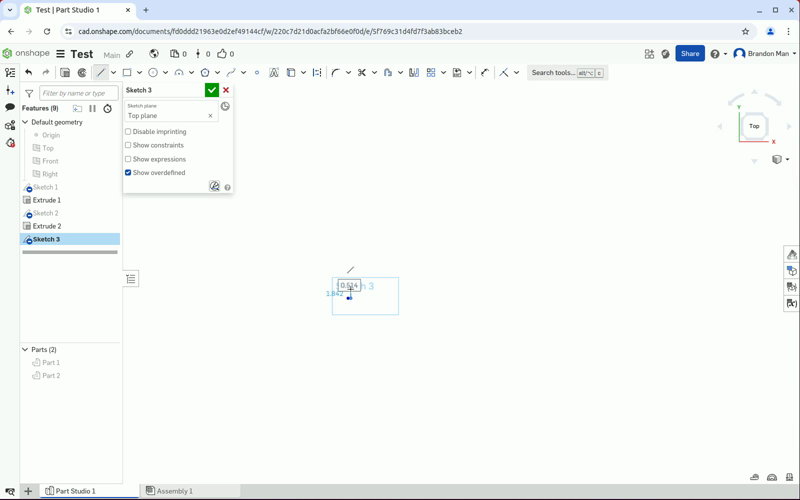
click(350, 288)
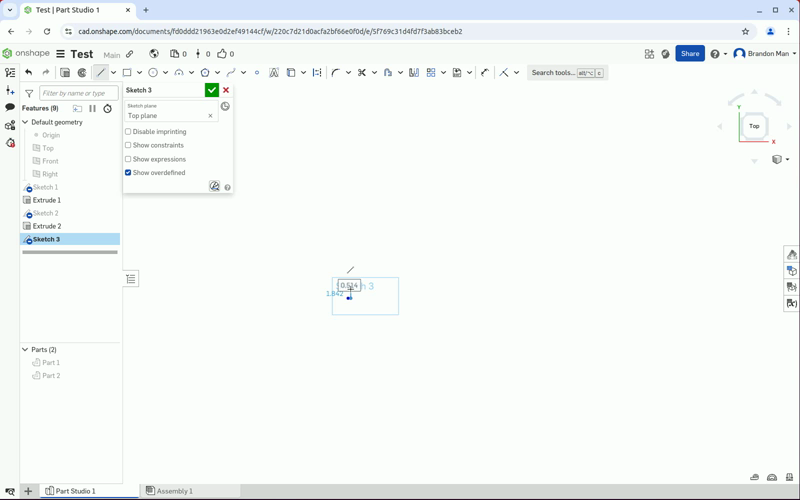
key_up(shift)
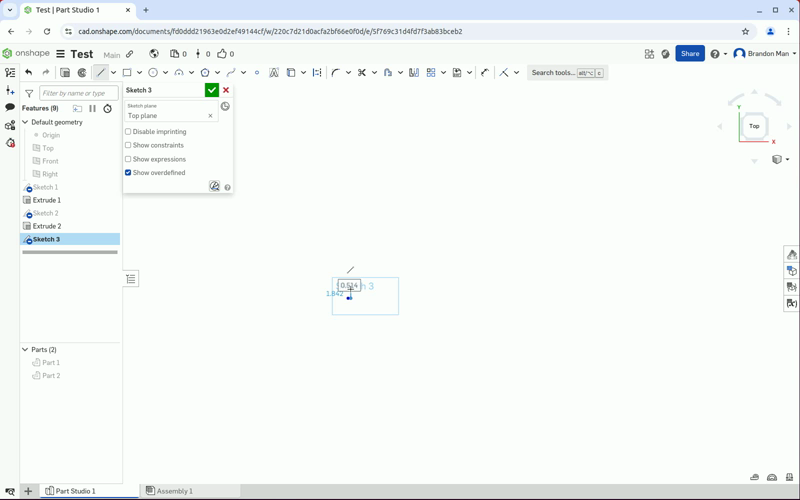
key_down(shift)
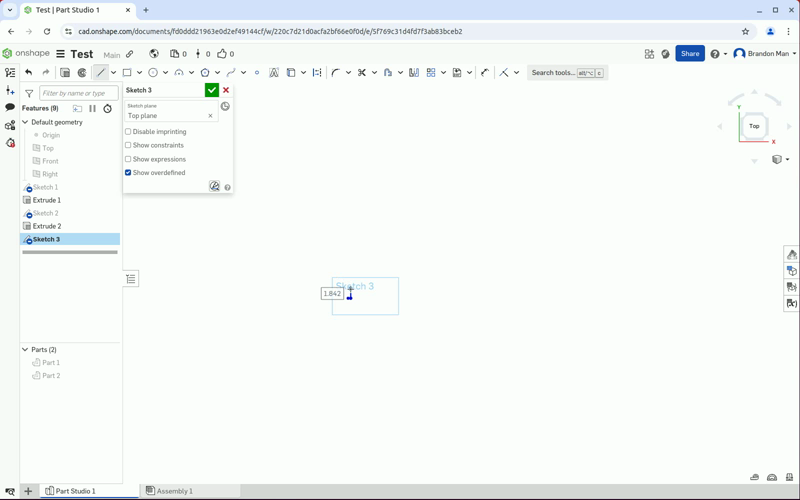
mouse_move(380, 288)
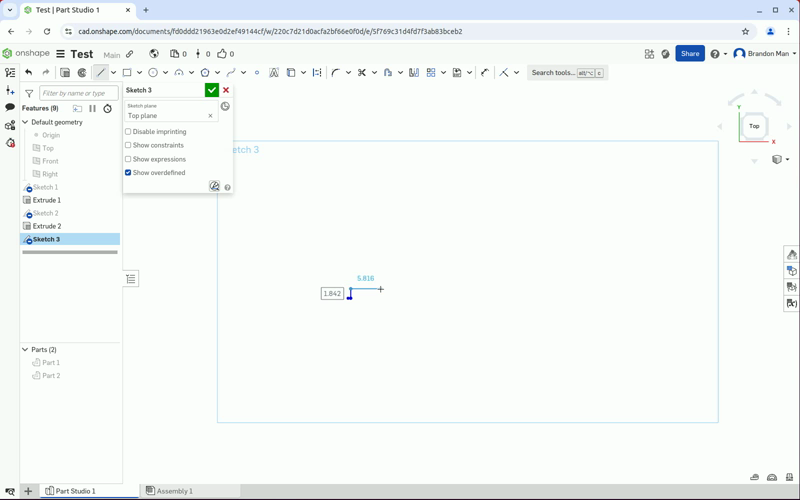
mouse_move(348, 288)
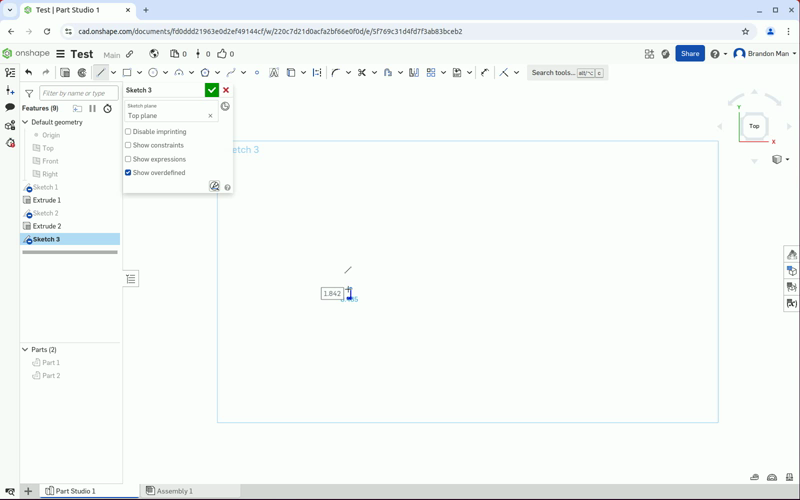
scroll(6)
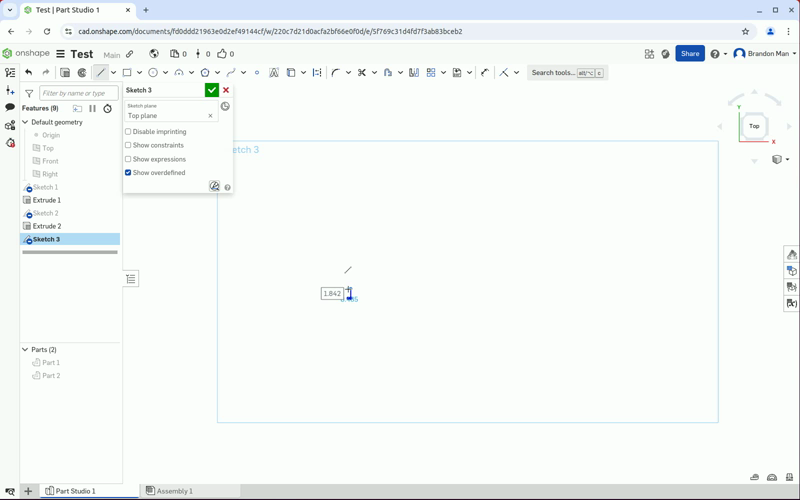
scroll(6)
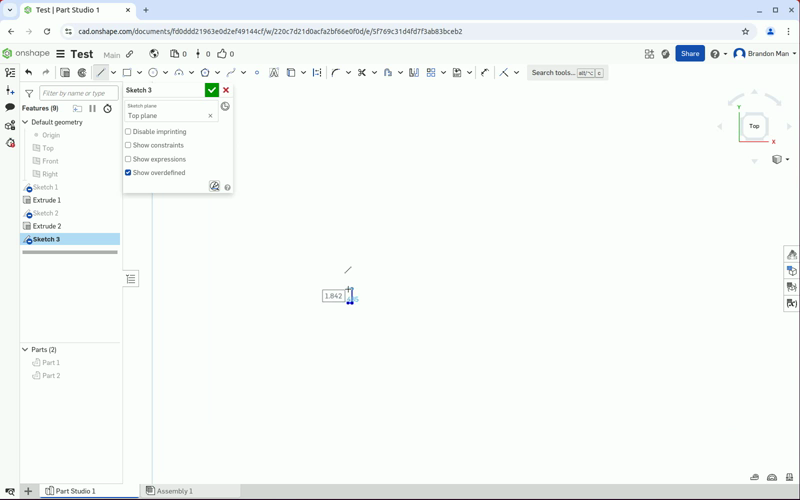
scroll(6)
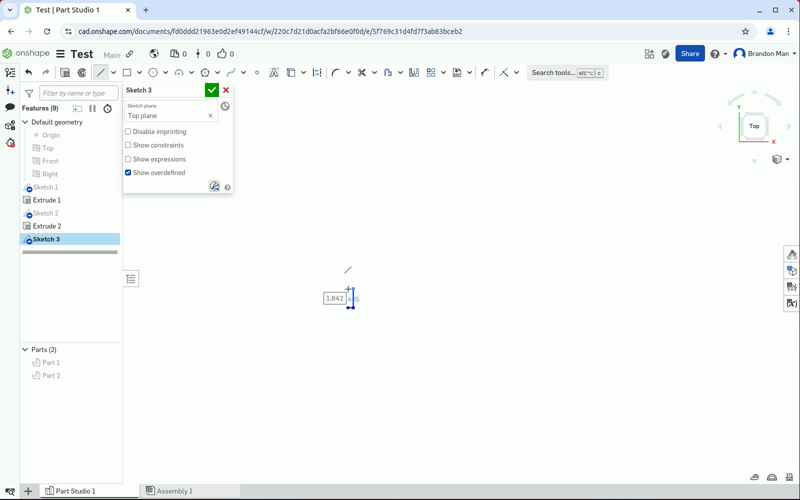
scroll(6)
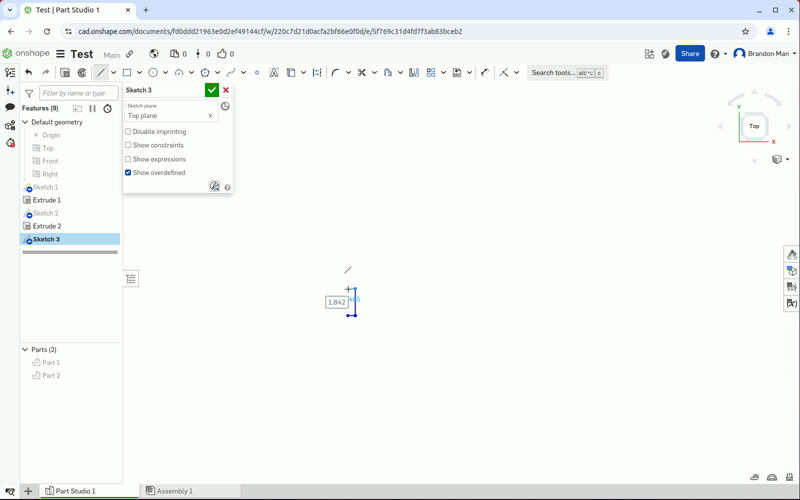
scroll(6)
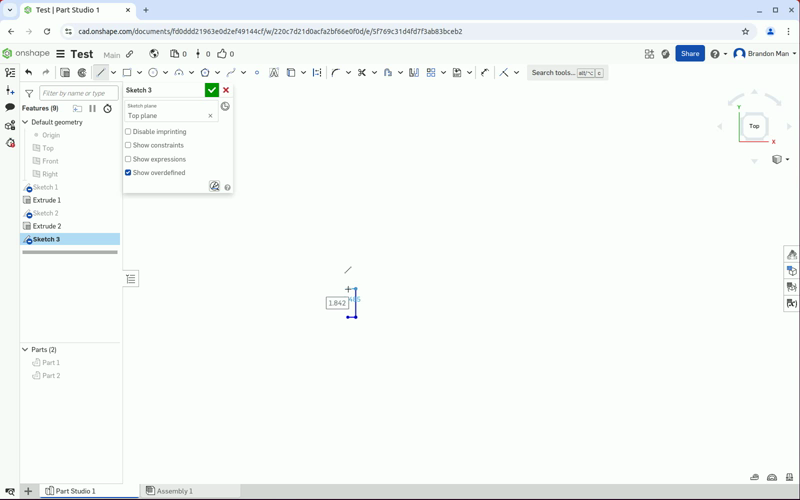
scroll(6)
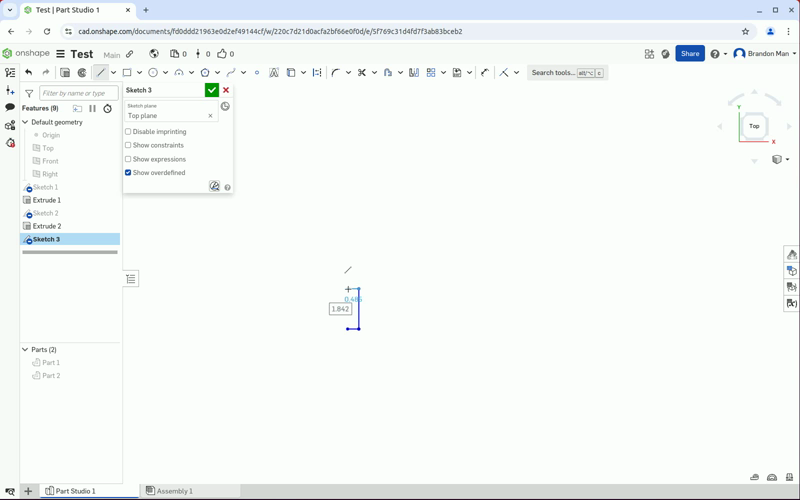
scroll(6)
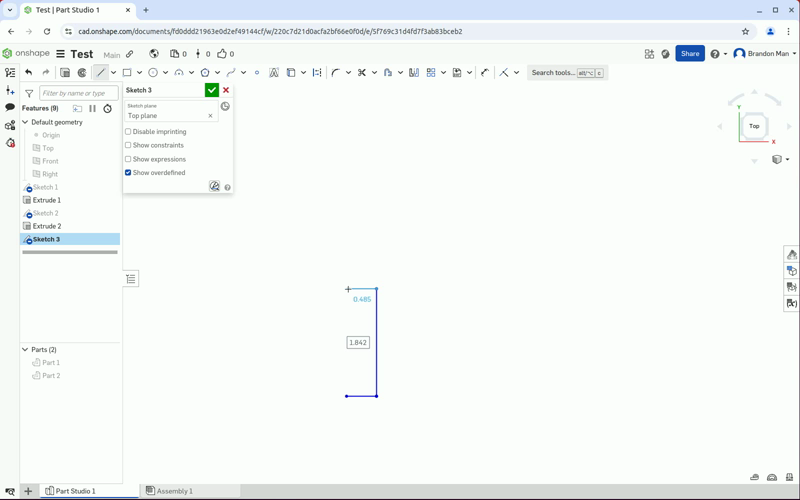
click(348, 288)
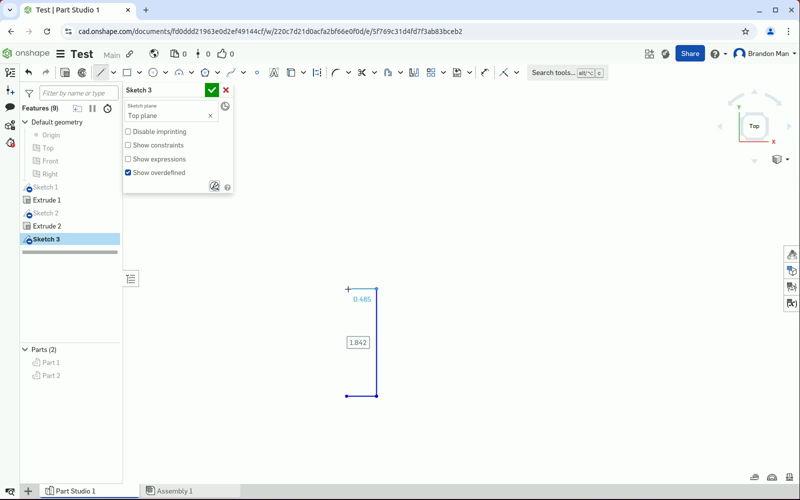
scroll(-6)
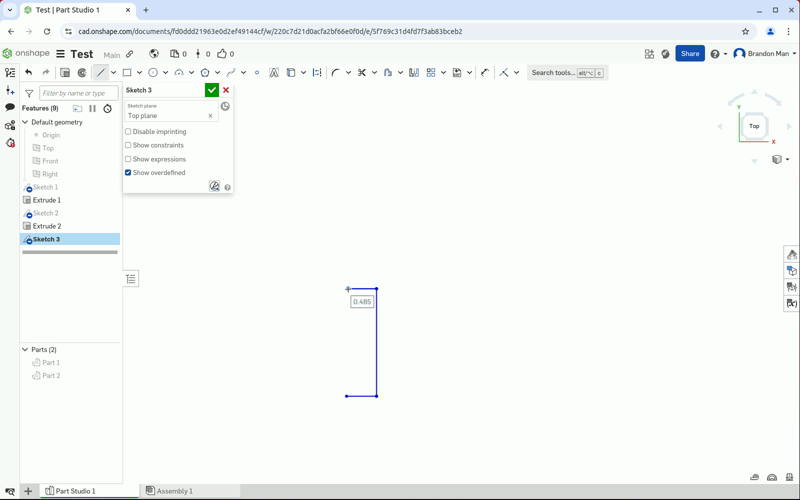
scroll(-6)
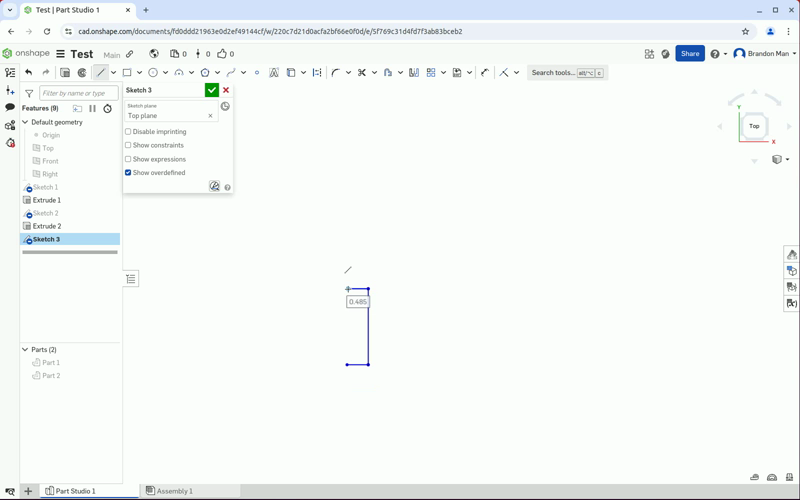
scroll(-6)
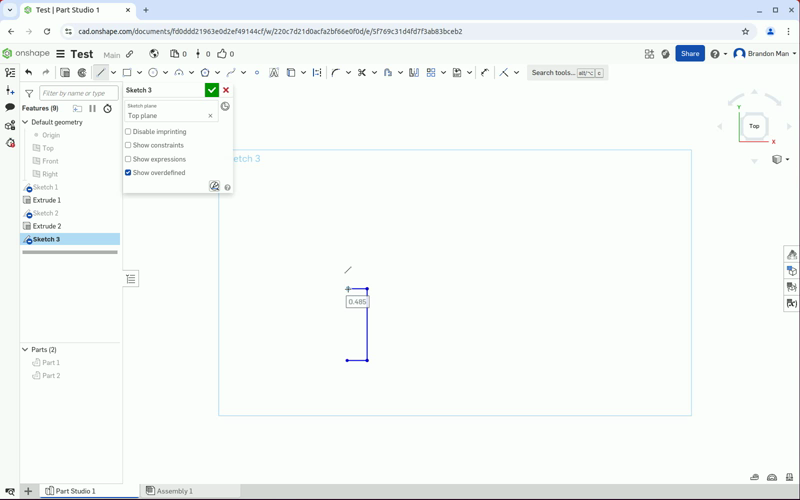
scroll(-6)
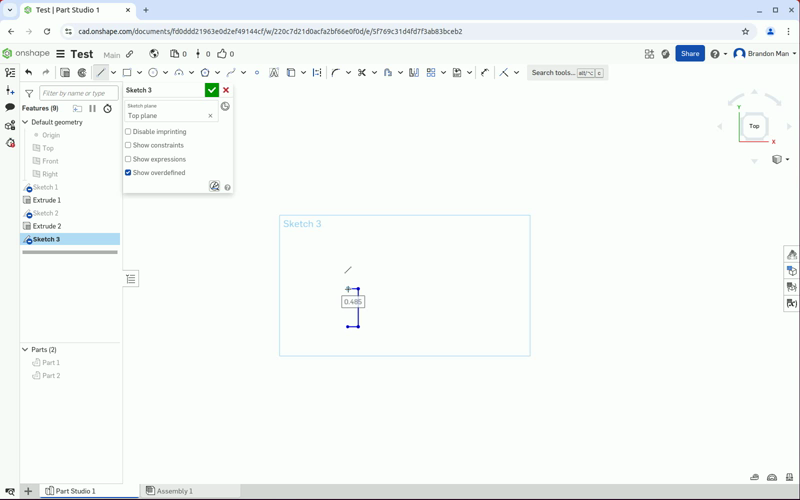
scroll(-6)
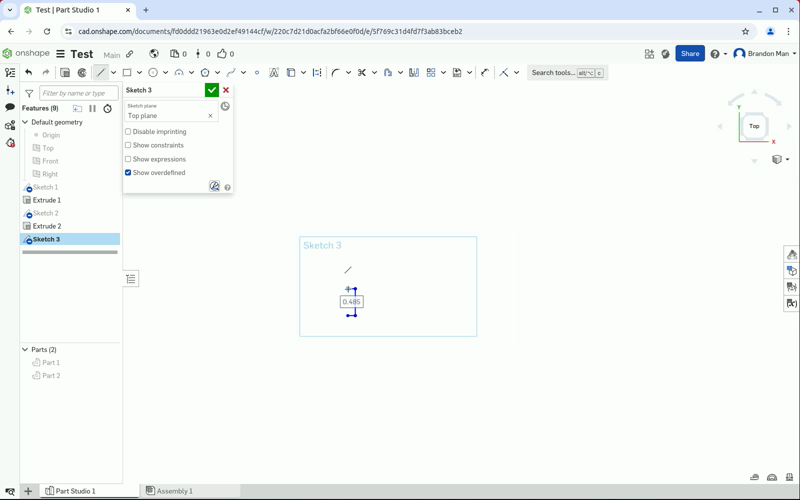
scroll(-6)
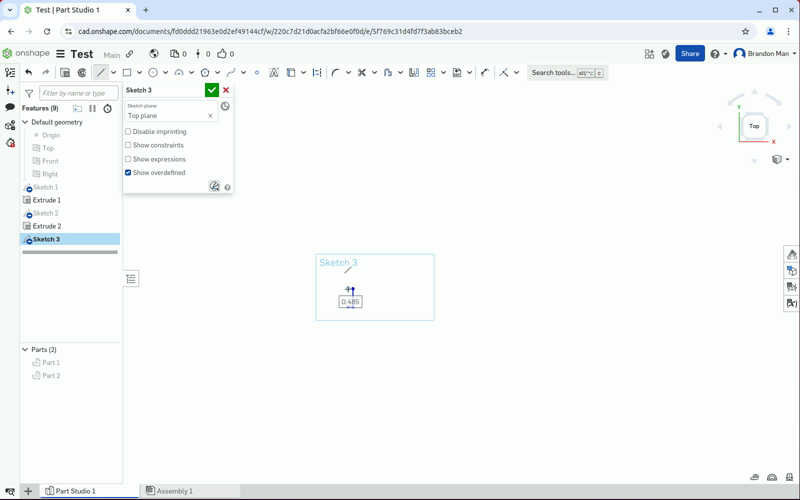
scroll(-6)
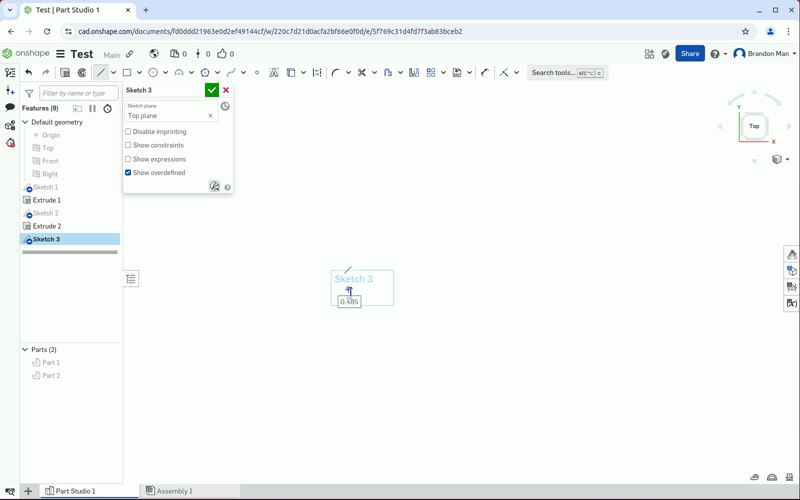
key_up(shift)
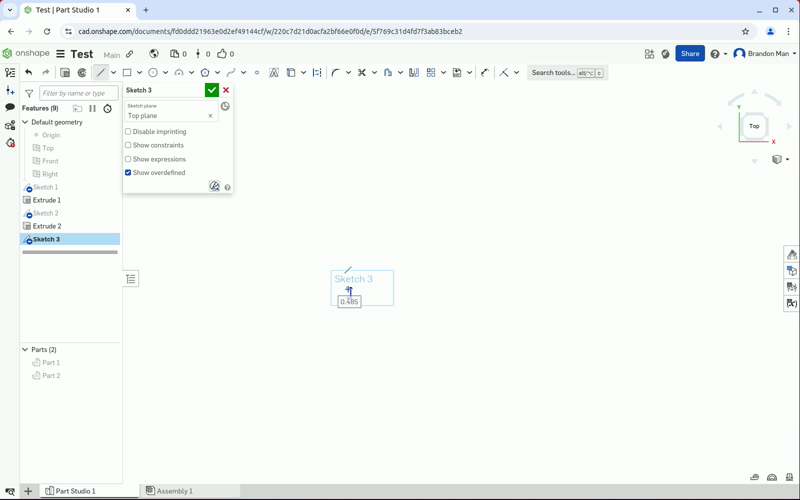
mouse_move(378, 288)
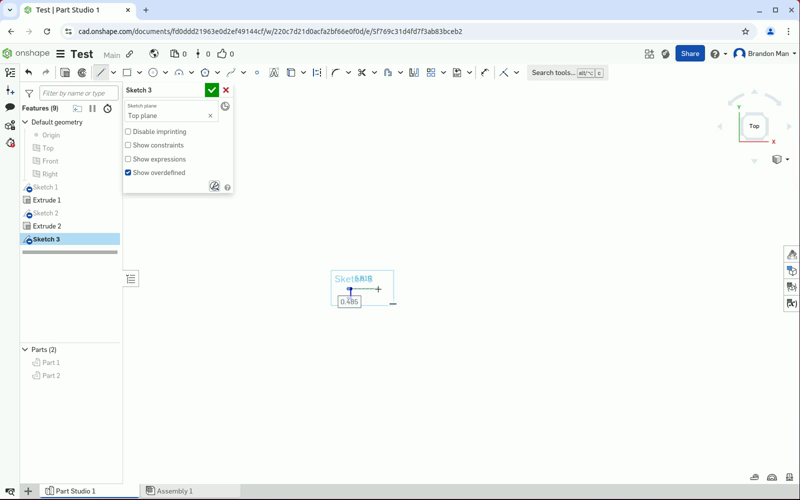
key_down(shift)
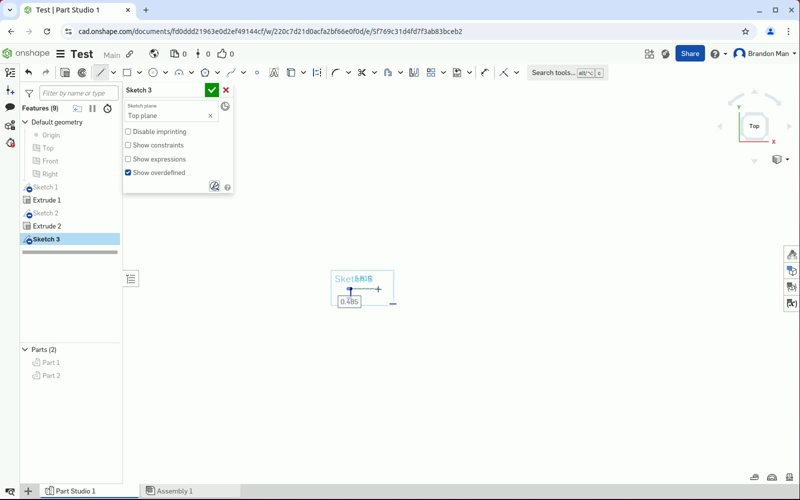
mouse_move(348, 298)
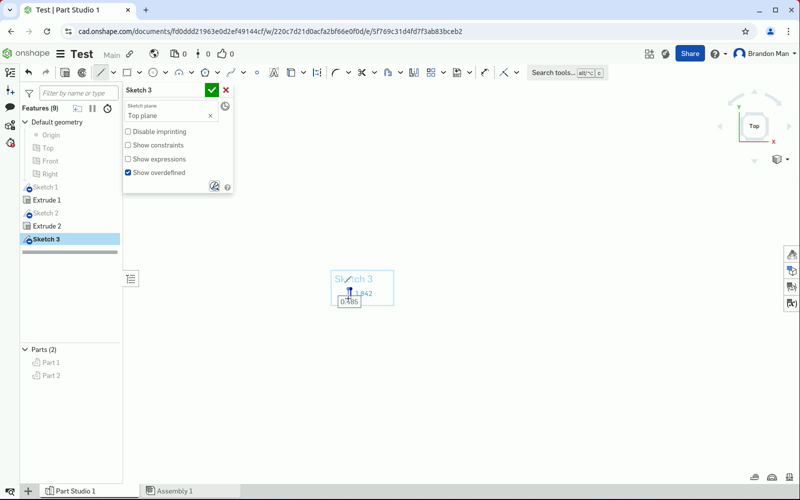
scroll(6)
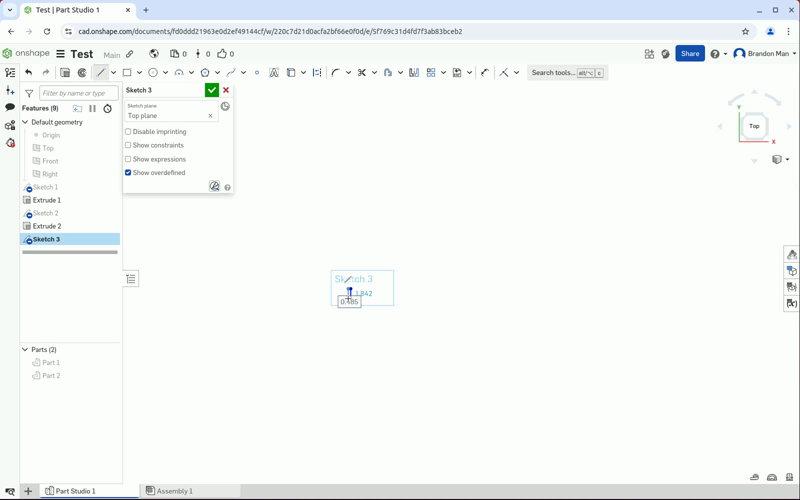
scroll(6)
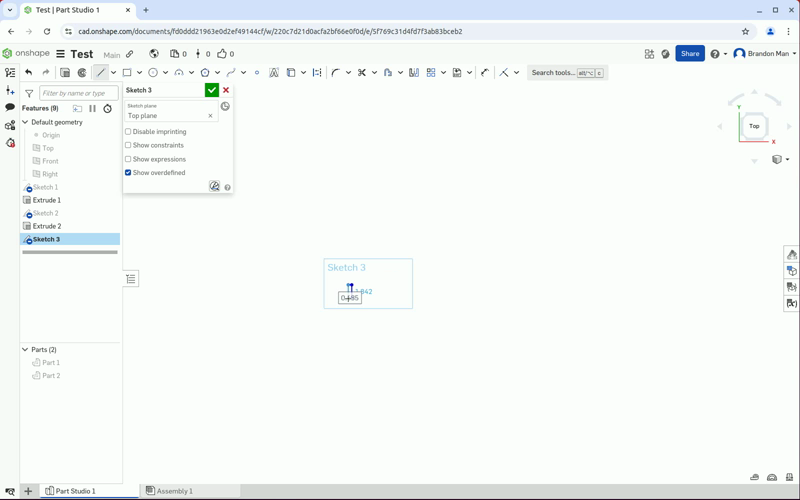
scroll(6)
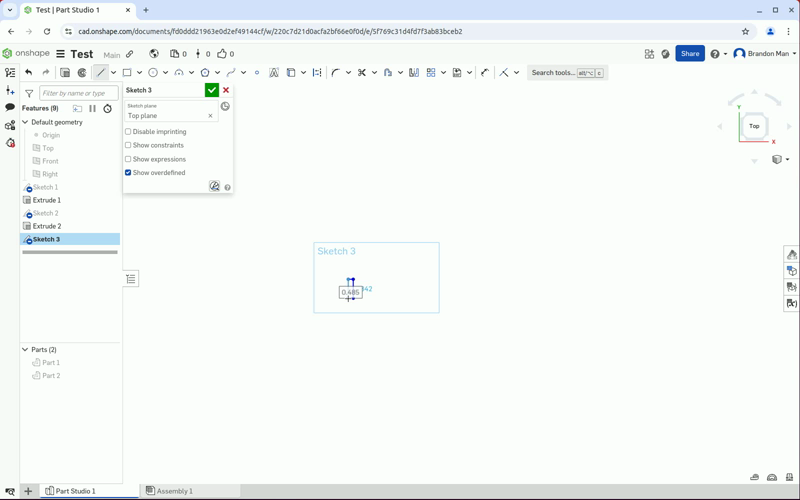
scroll(6)
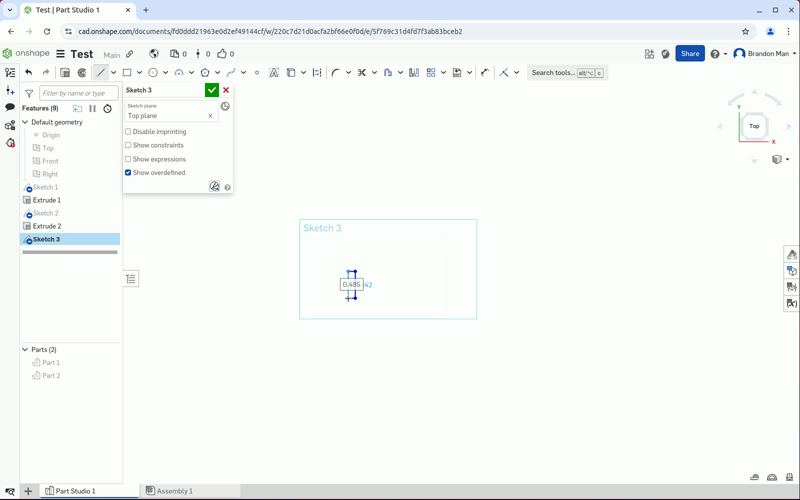
scroll(6)
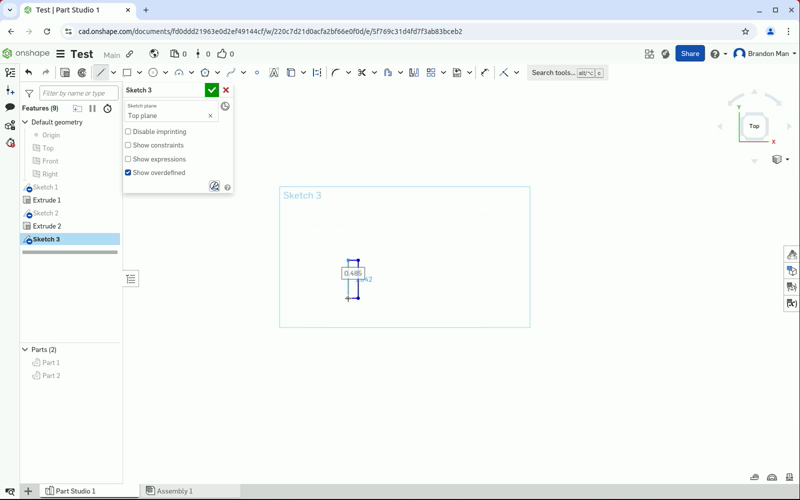
scroll(6)
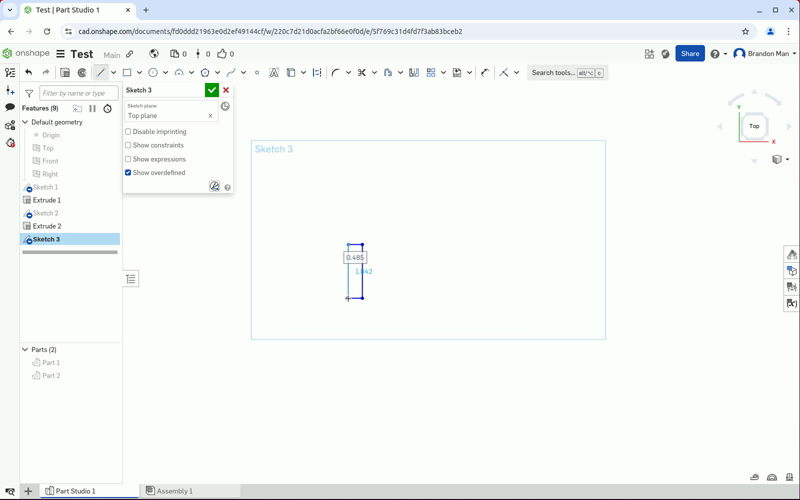
scroll(6)
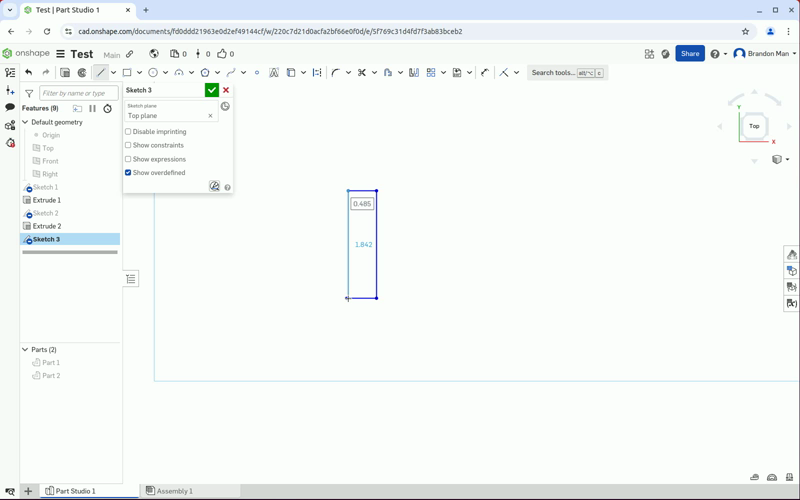
key_up(shift)
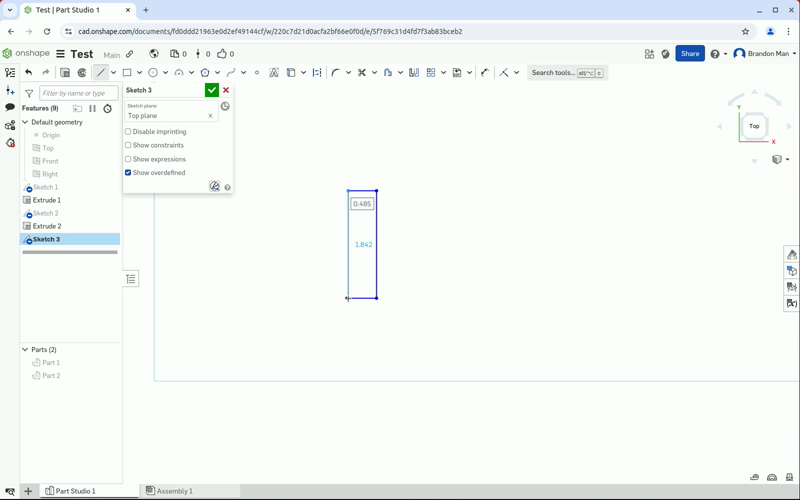
click(348, 298)
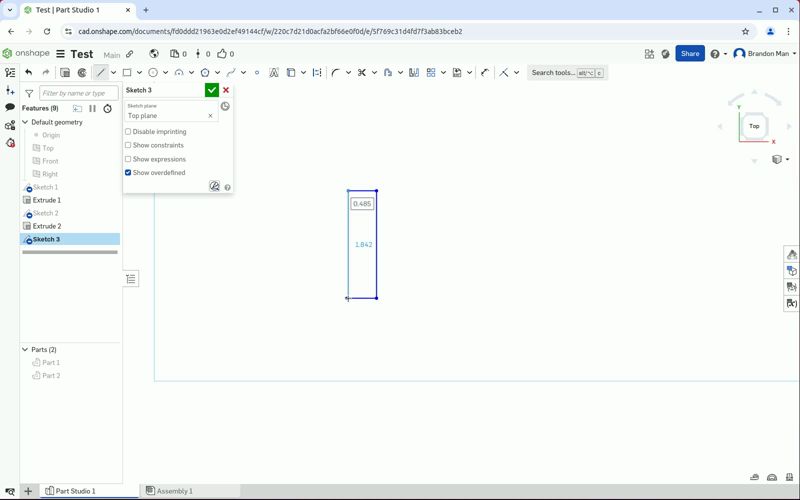
scroll(-6)
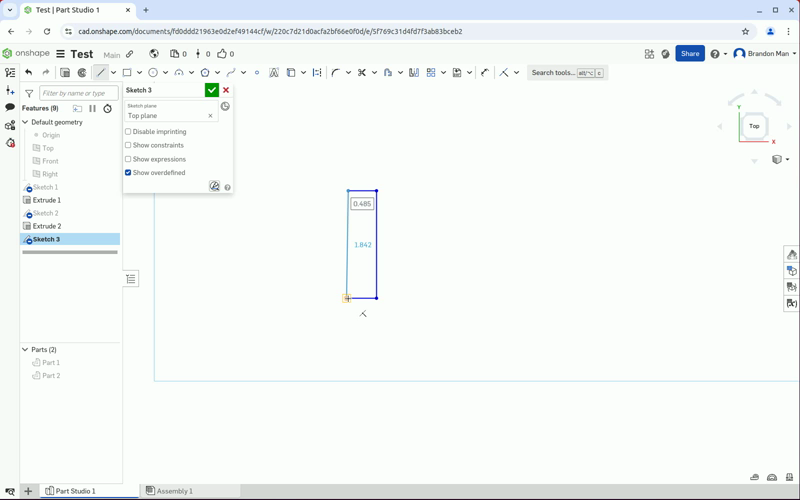
scroll(-6)
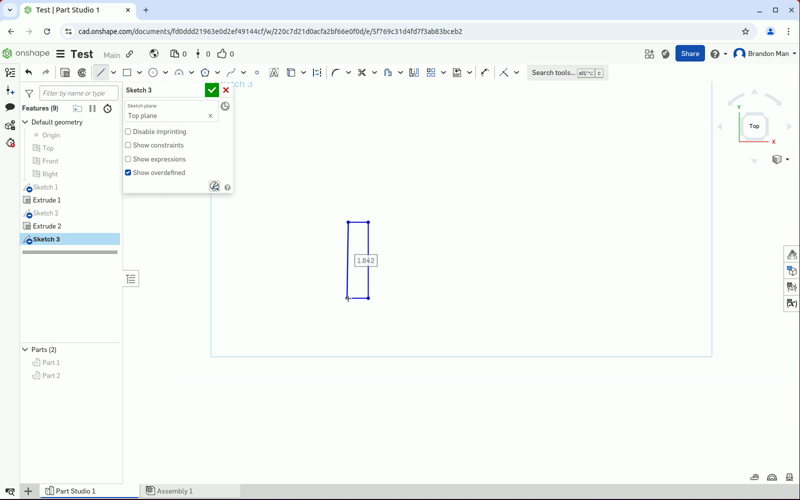
scroll(-6)
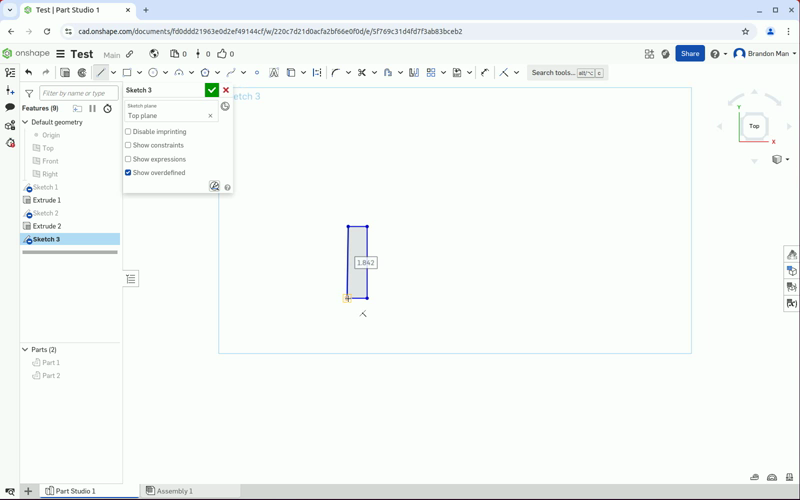
scroll(-6)
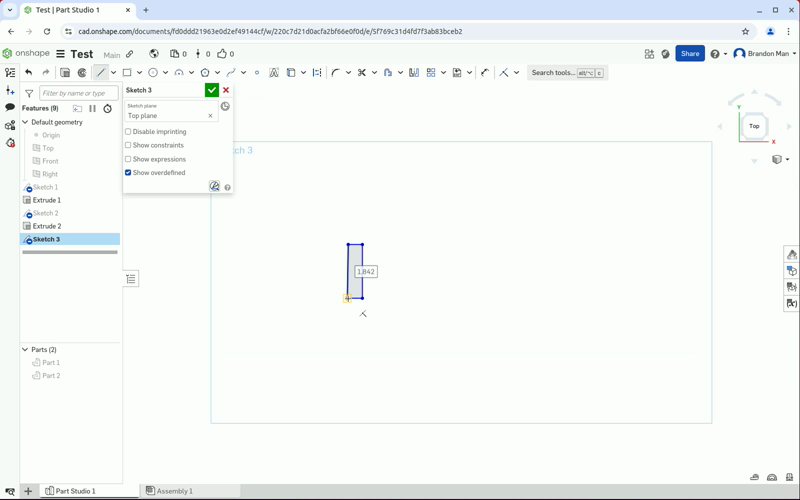
scroll(-6)
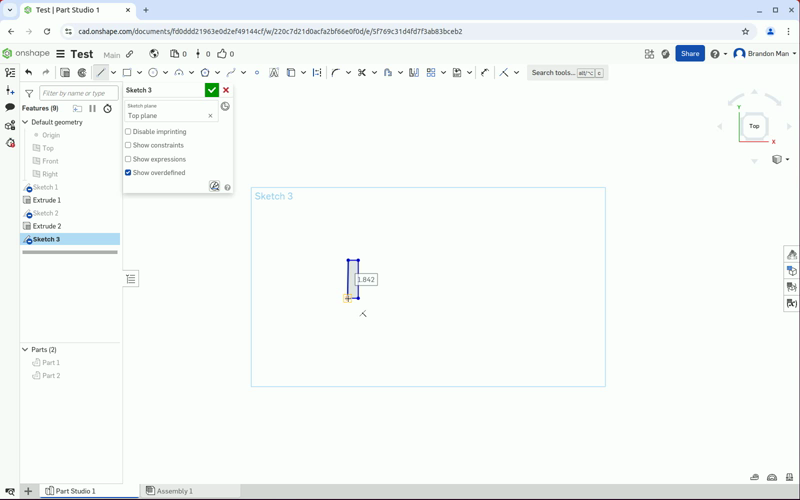
scroll(-6)
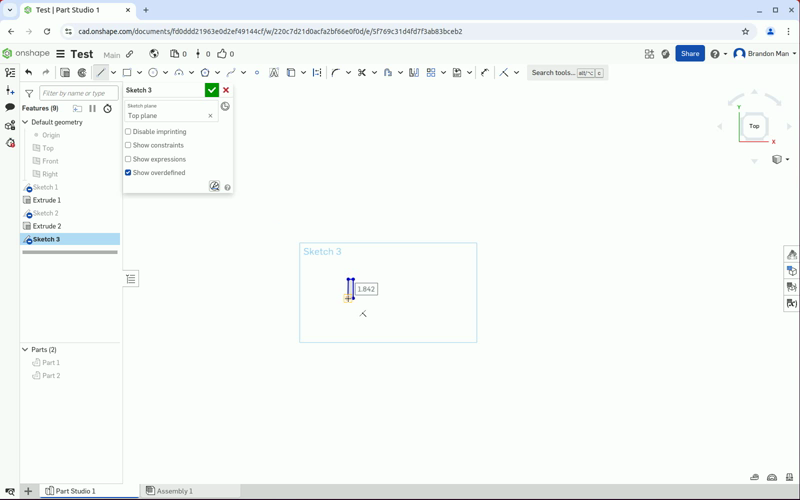
scroll(-6)
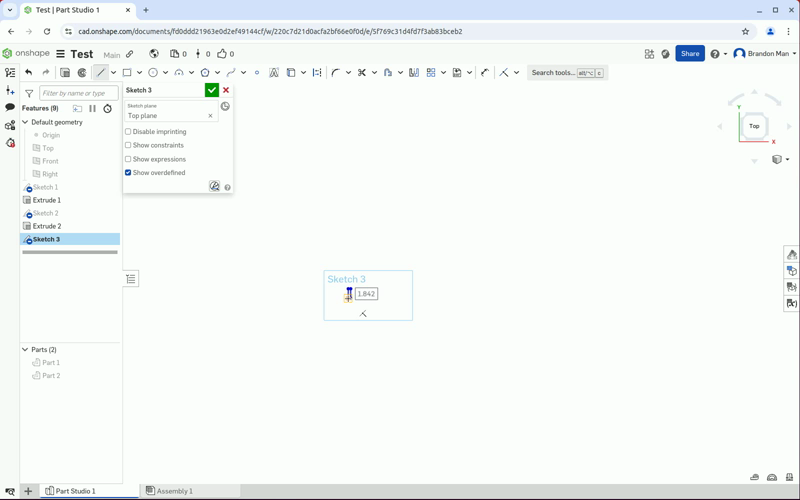
key(esc)
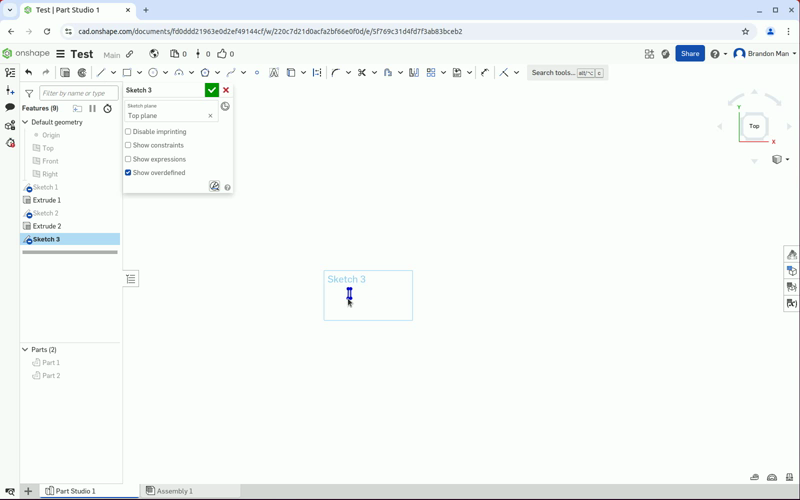
mouse_move(349, 290)
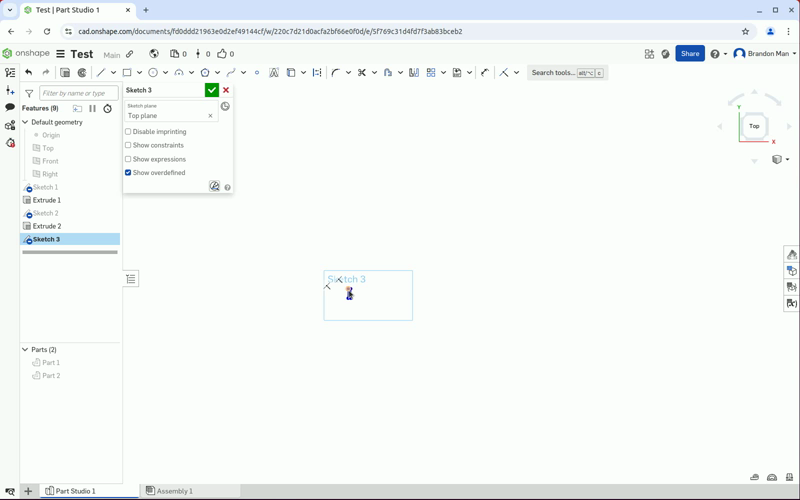
scroll(6)
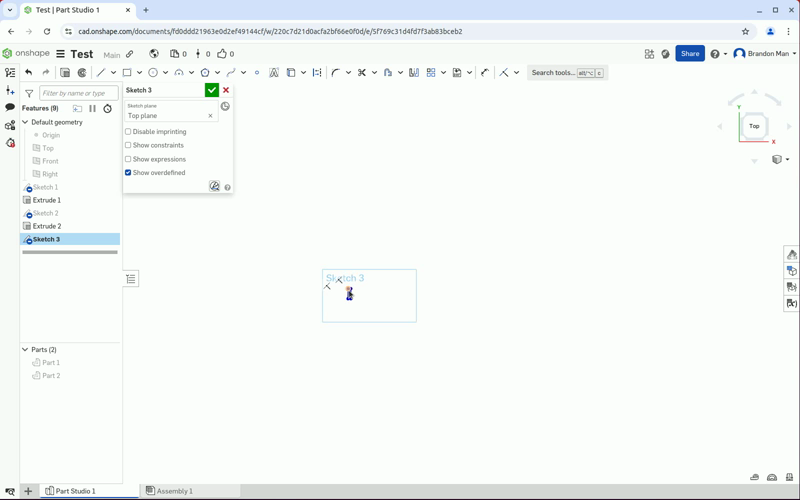
scroll(6)
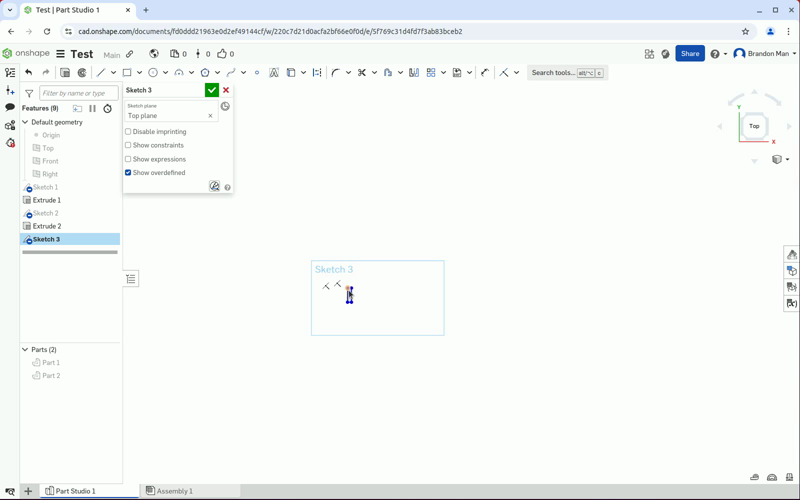
scroll(6)
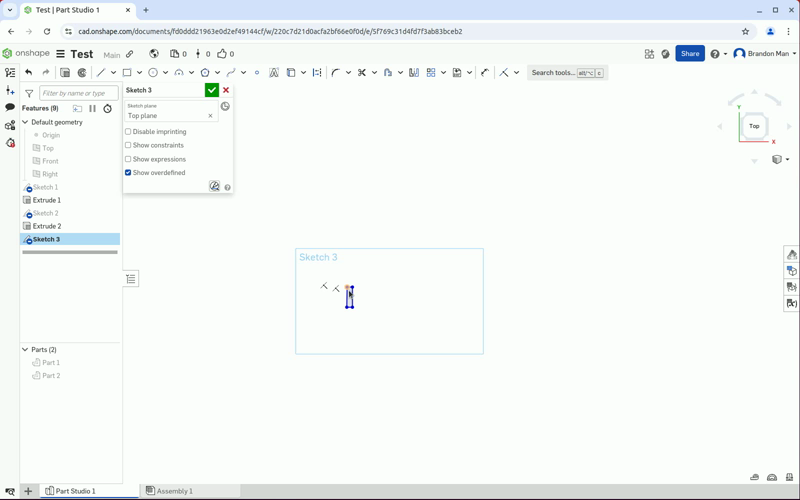
scroll(6)
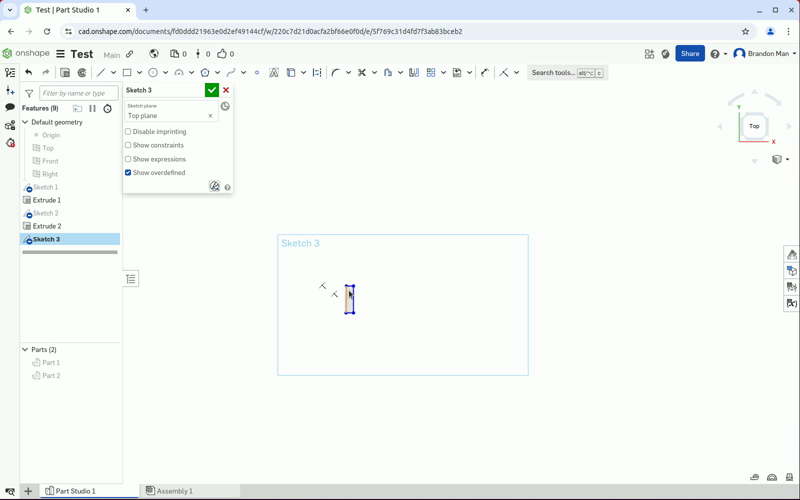
scroll(6)
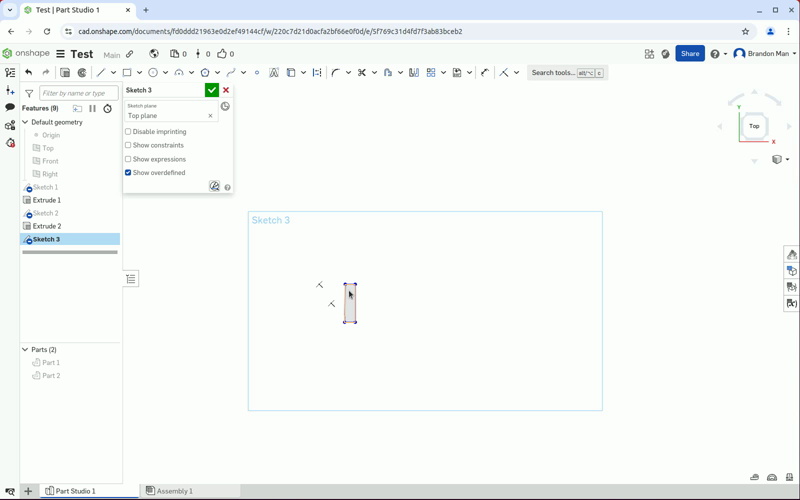
scroll(6)
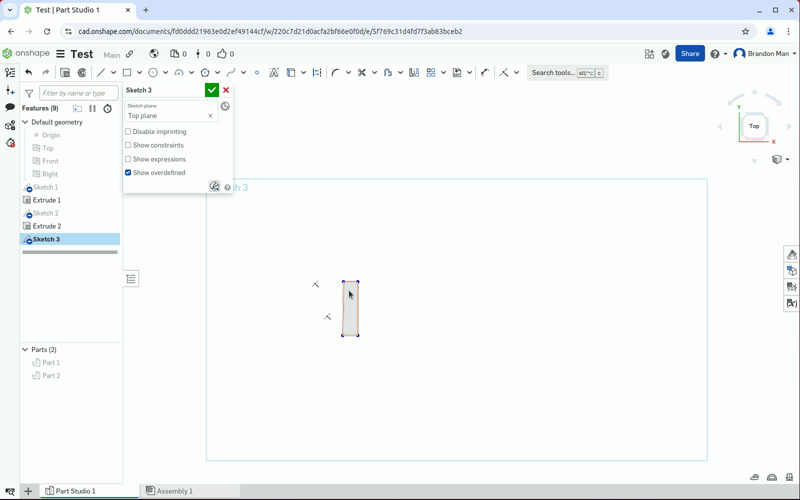
scroll(6)
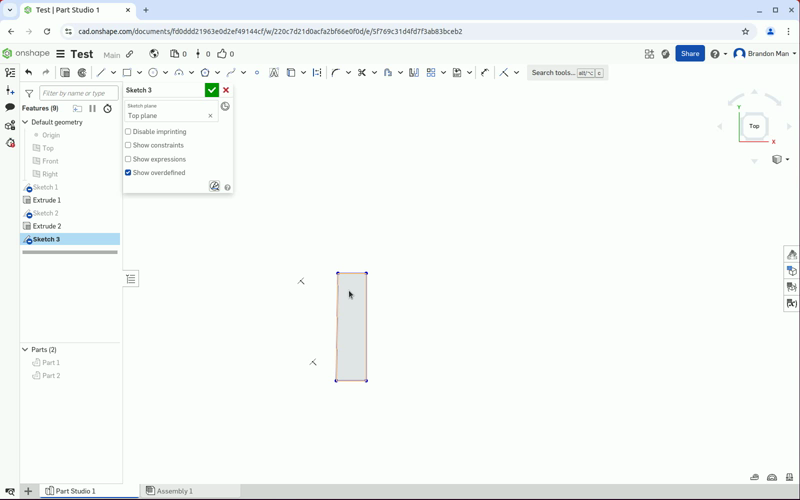
click(349, 290)
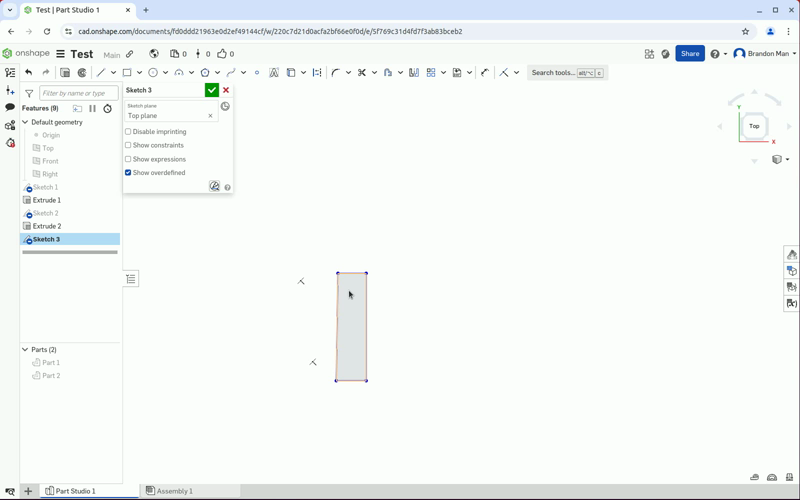
scroll(-6)
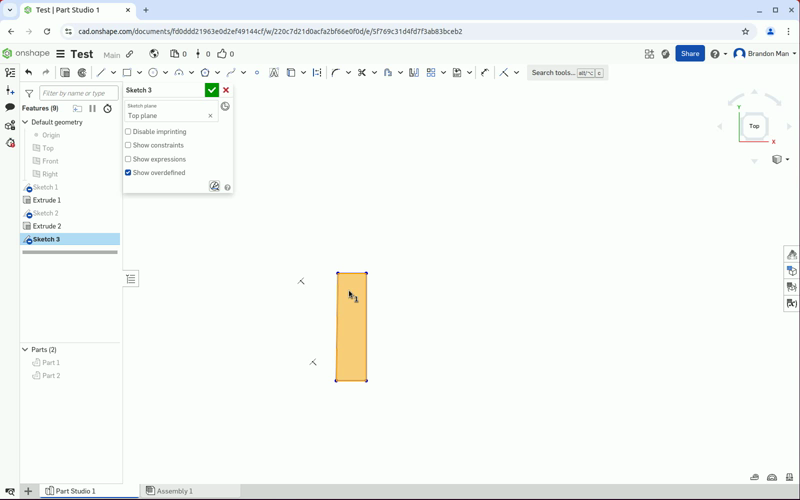
scroll(-6)
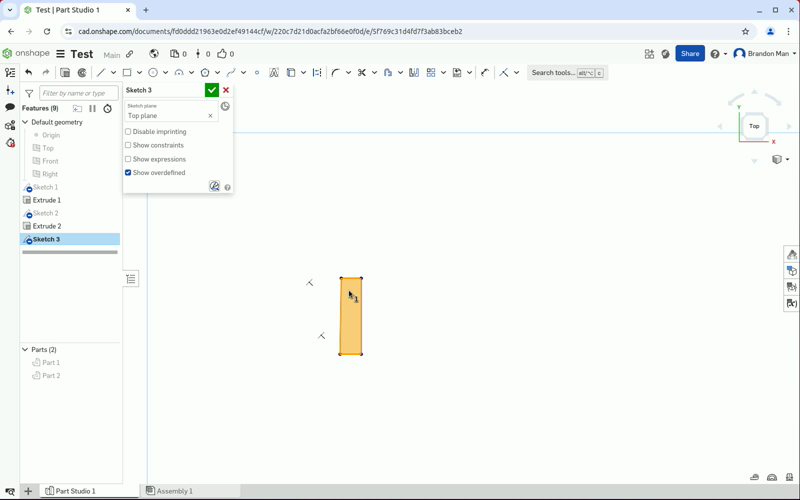
scroll(-6)
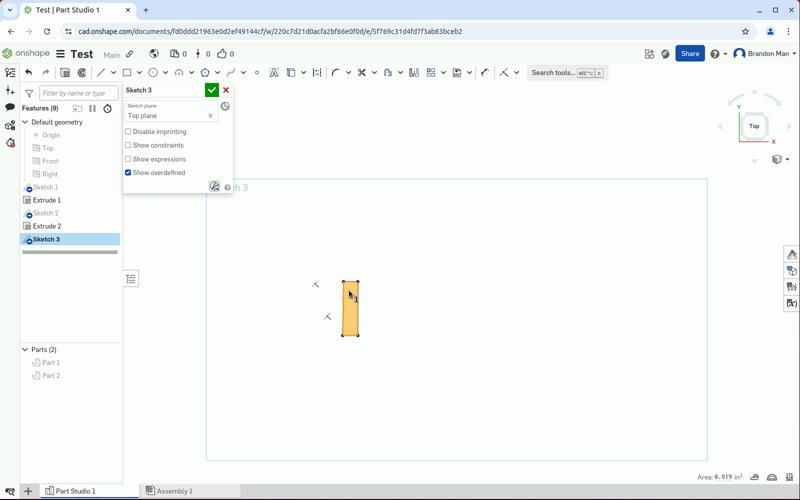
scroll(-6)
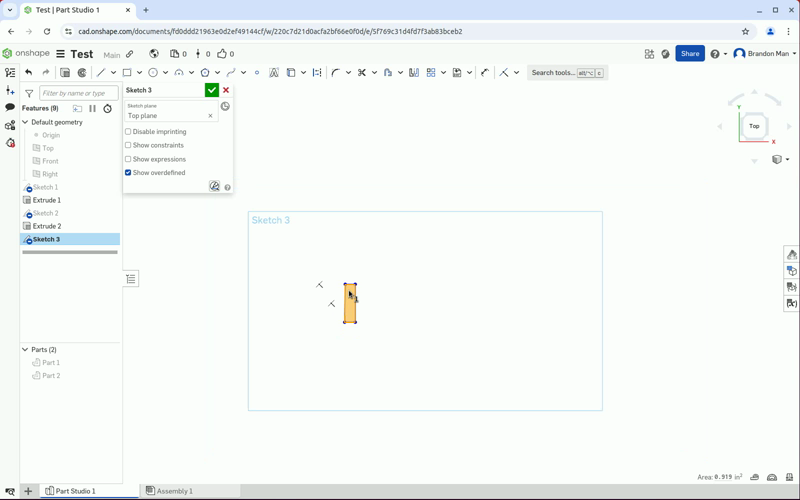
scroll(-6)
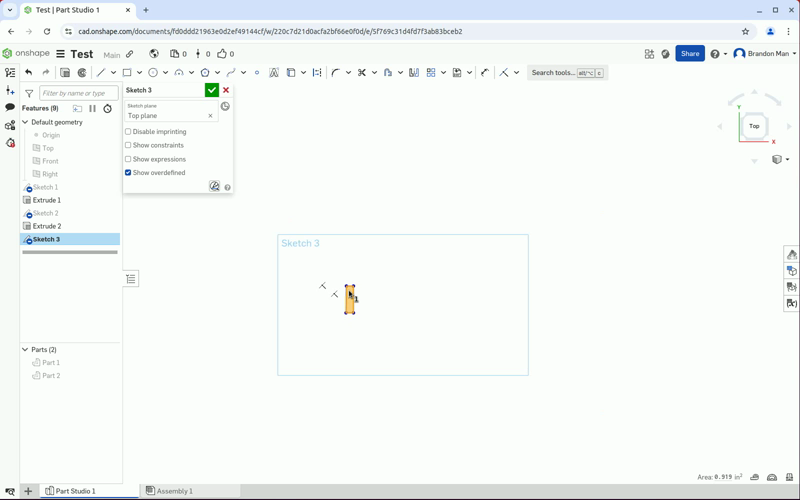
scroll(-6)
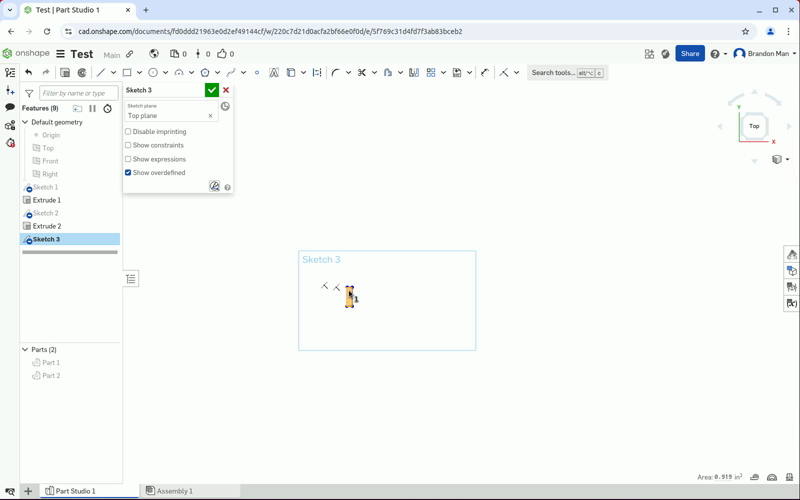
scroll(-6)
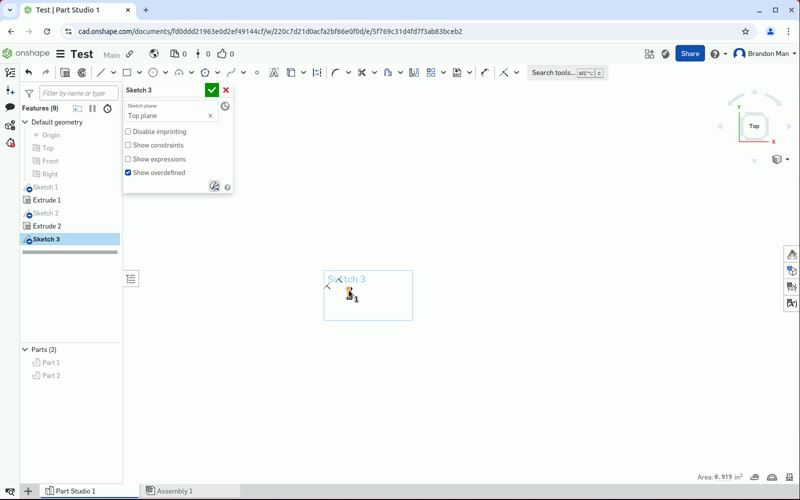
mouse_move(73, 352)
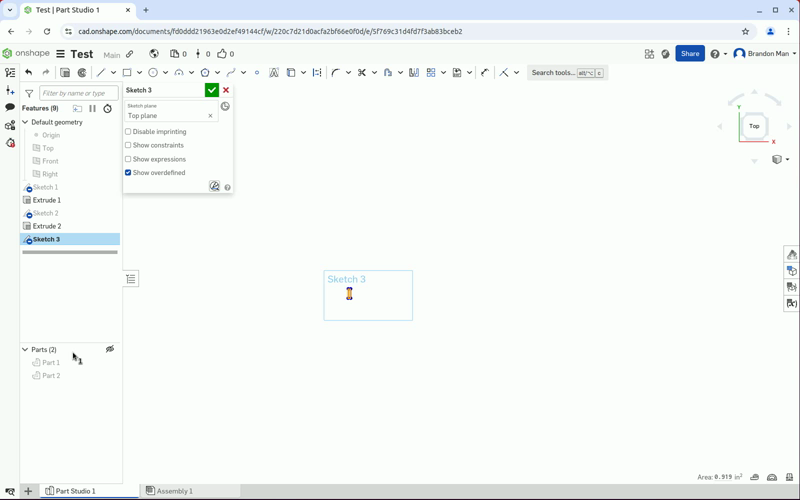
key(shift+y)
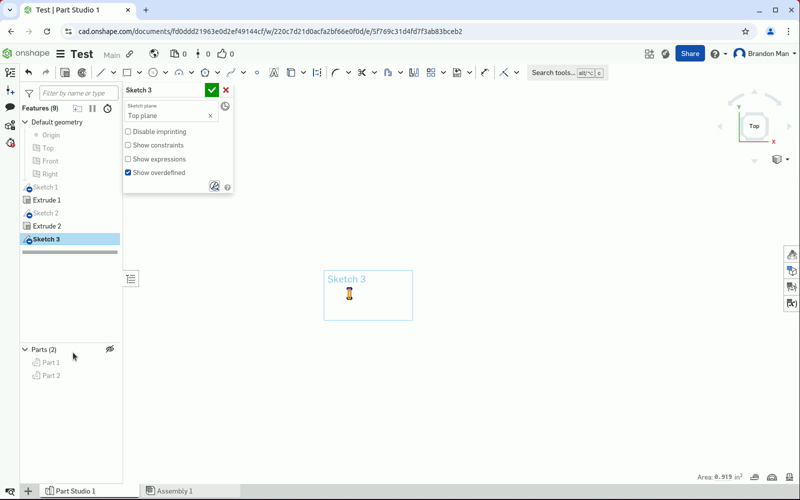
key(shift+e)
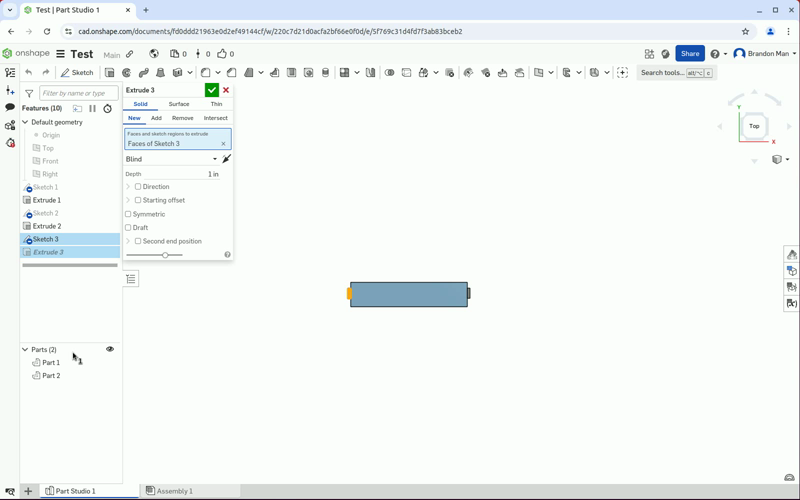
mouse_move(143, 106)
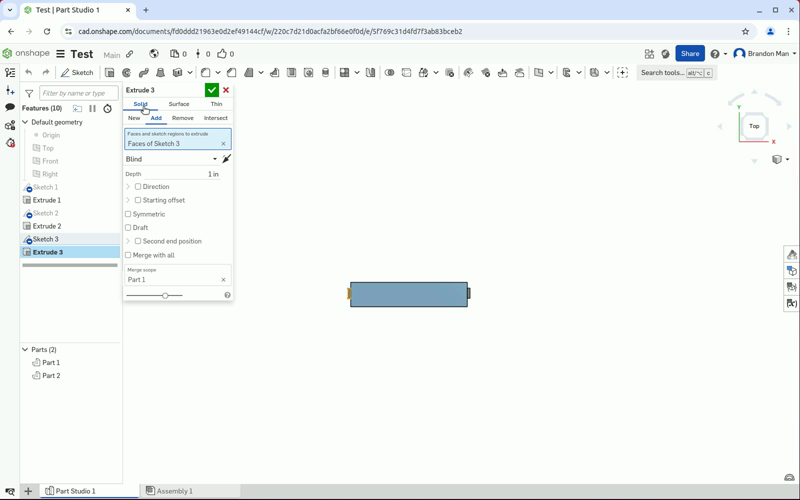
click(143, 106)
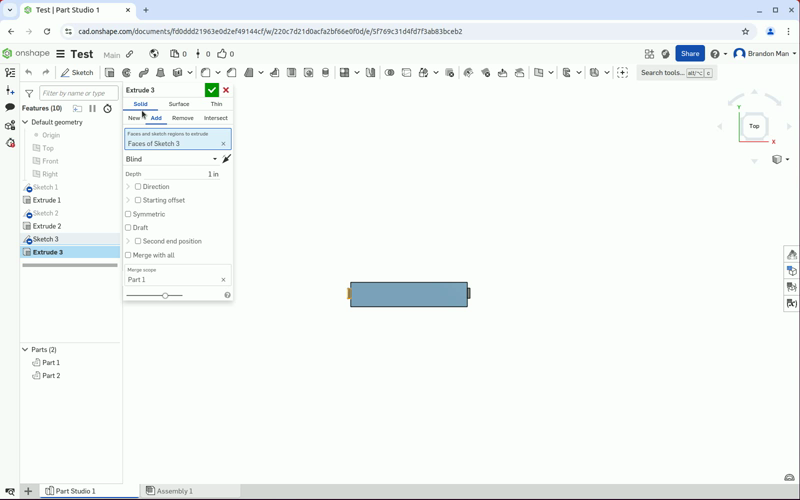
mouse_move(137, 120)
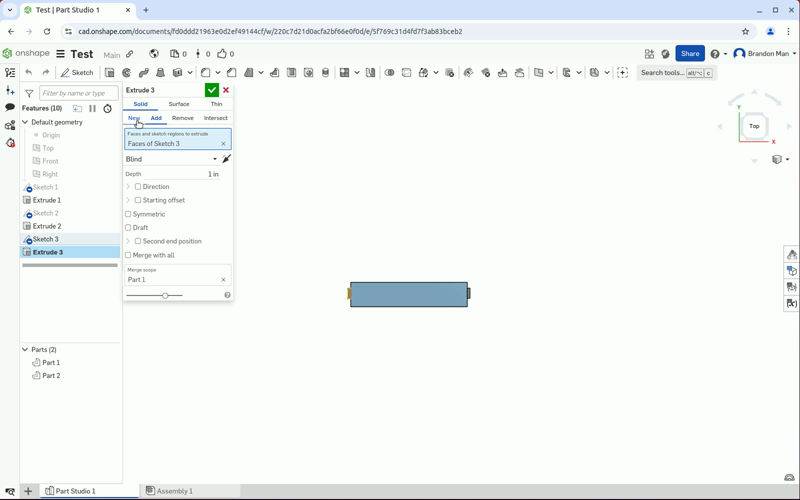
click(137, 120)
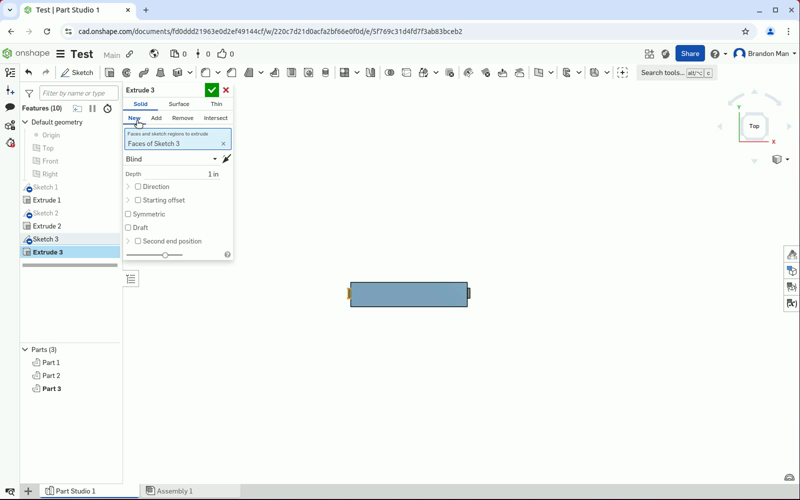
key(tab, 4)
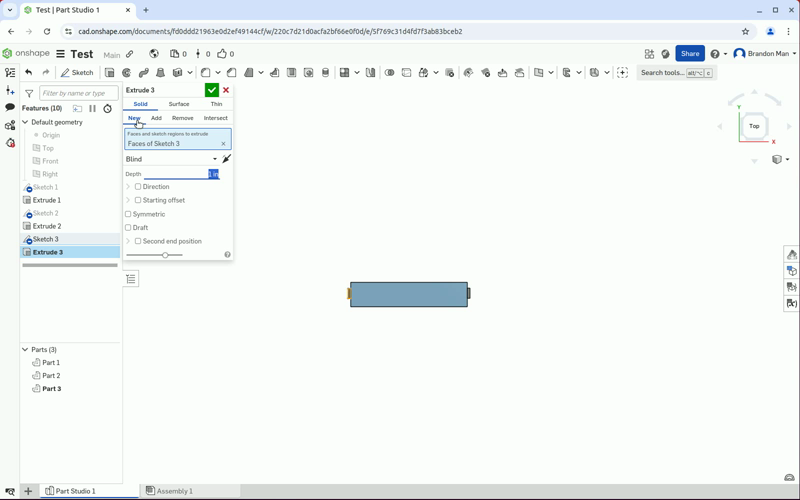
text(0.481)
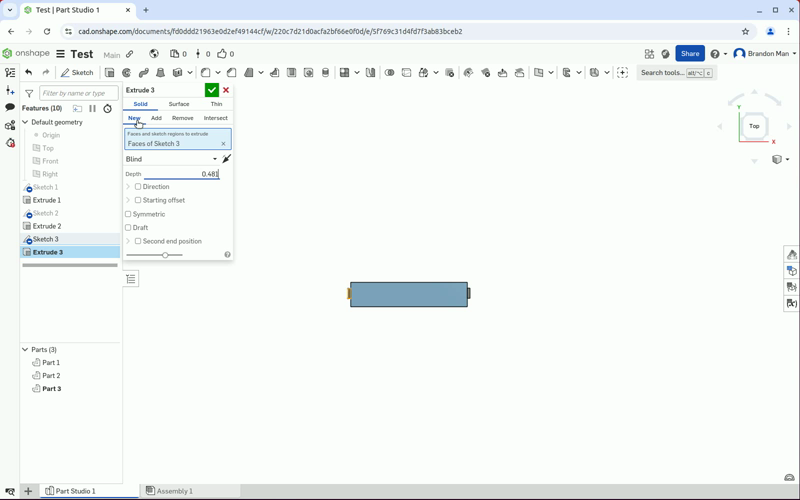
key(enter)
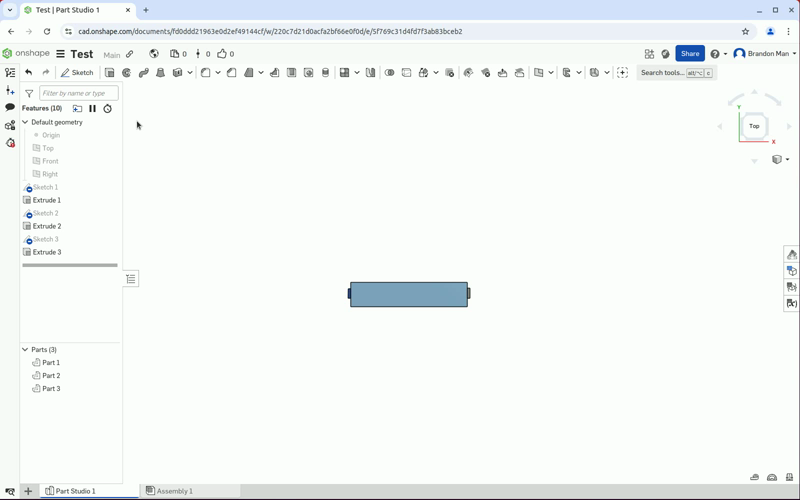
key(shift+h)
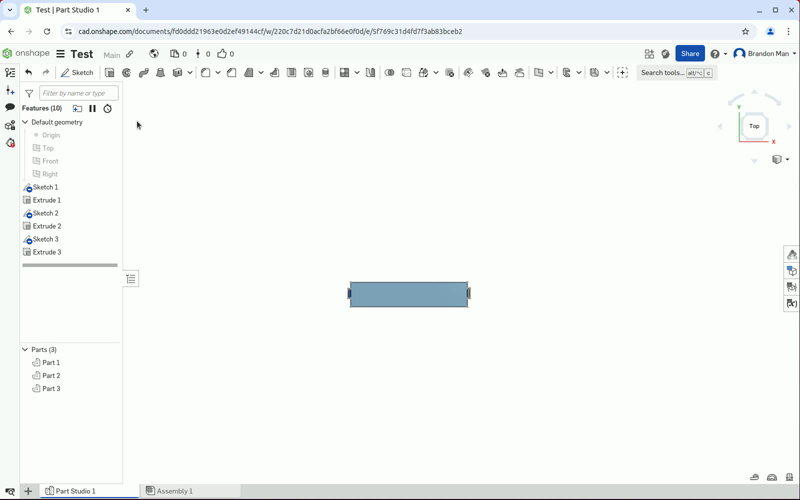
key(shift+h)
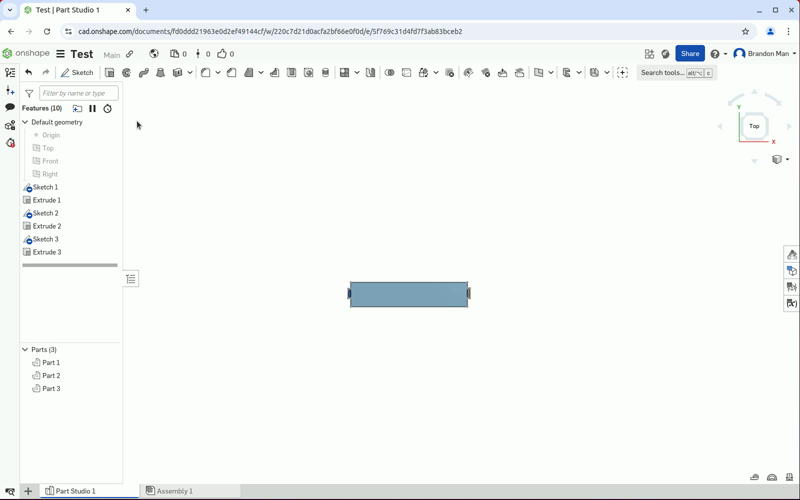
key(shift+7)
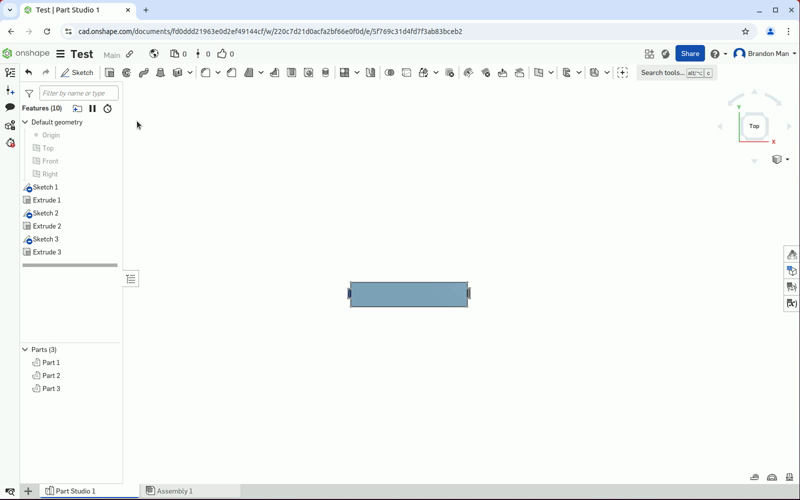
key(up, 3)
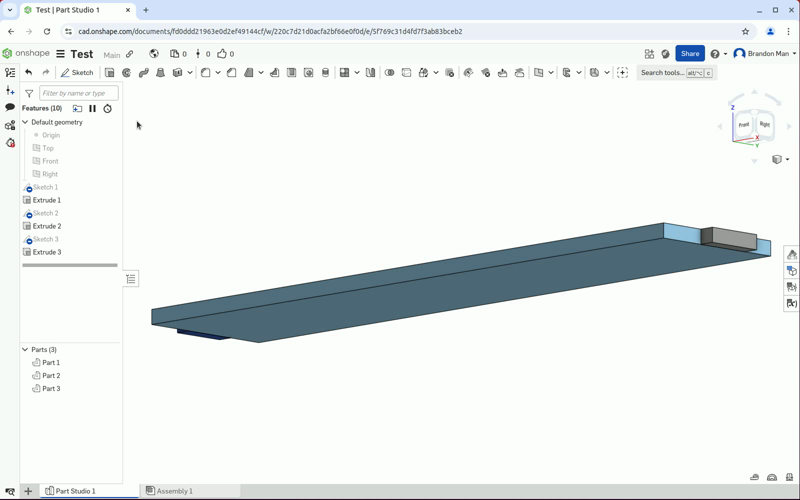
key(left, 3)
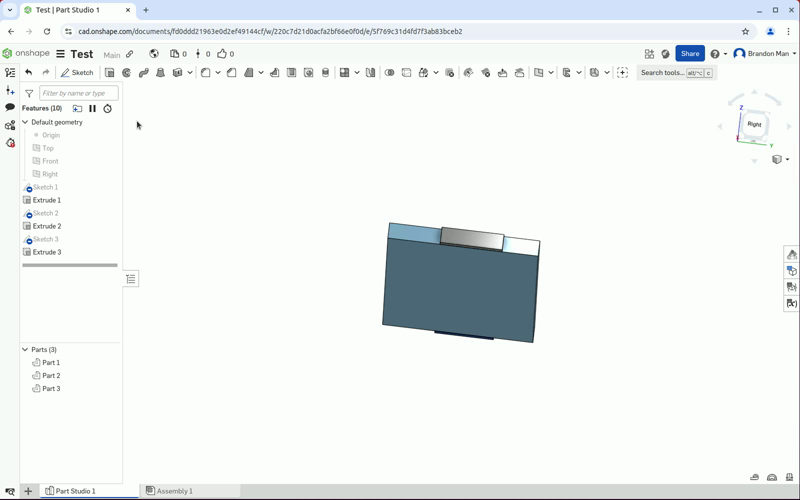
key(right, 3)
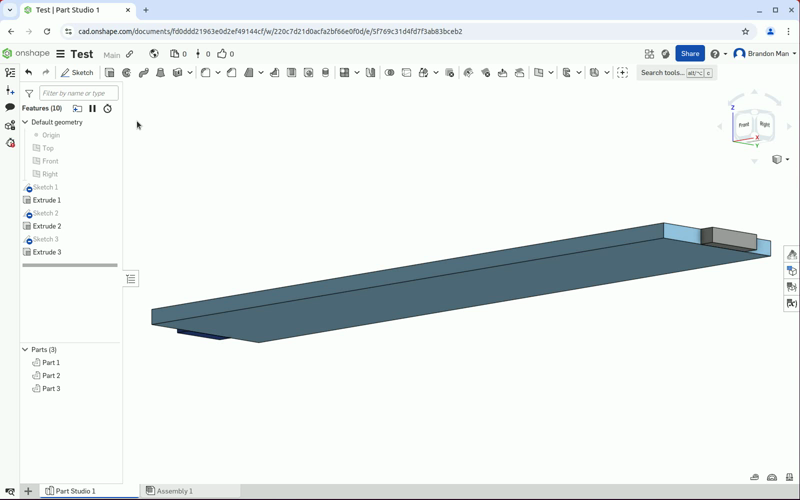
key(down, 3)
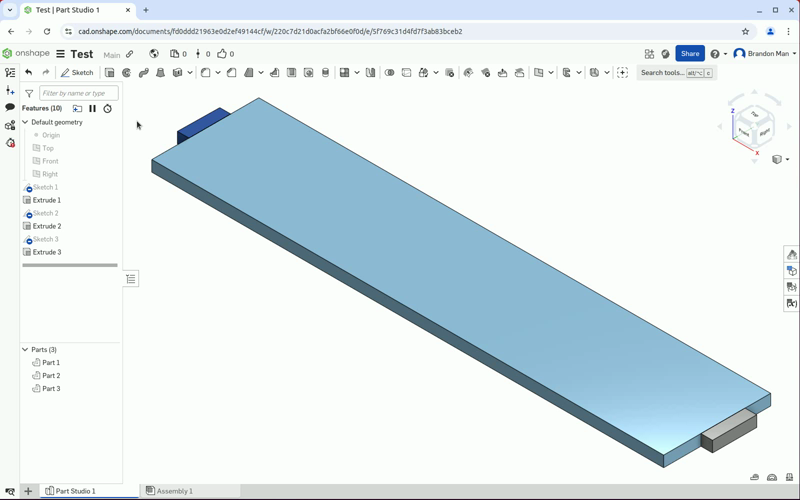
mouse_move(73, 189)
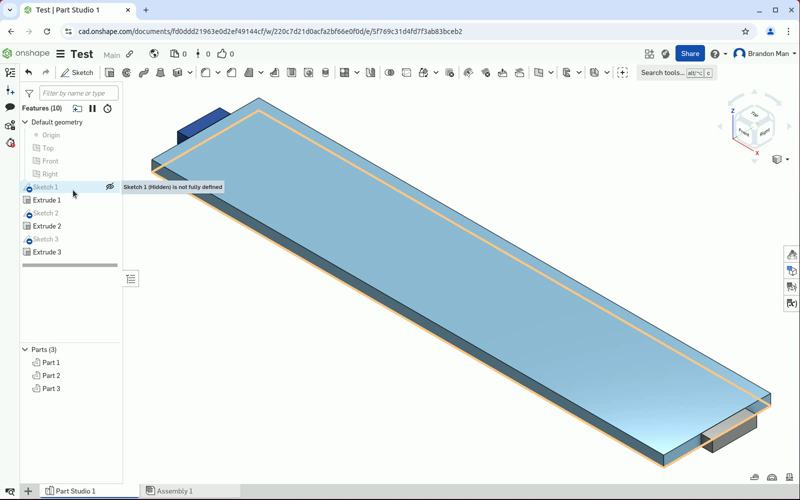
click(73, 189)